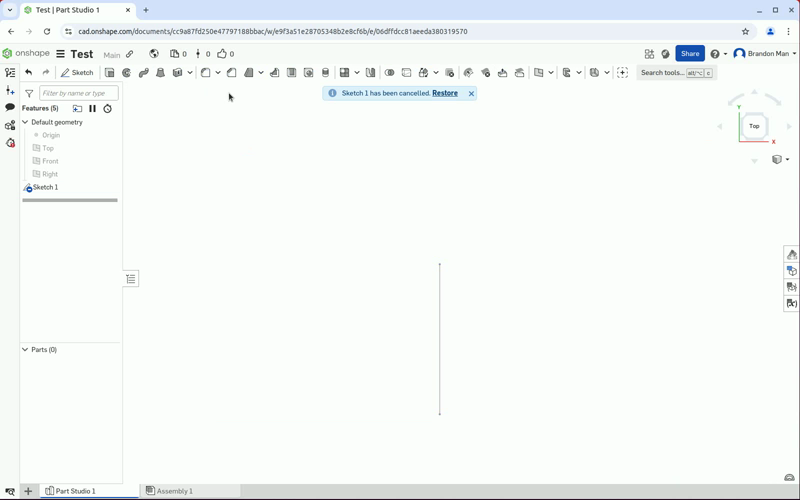
key(shift+h)
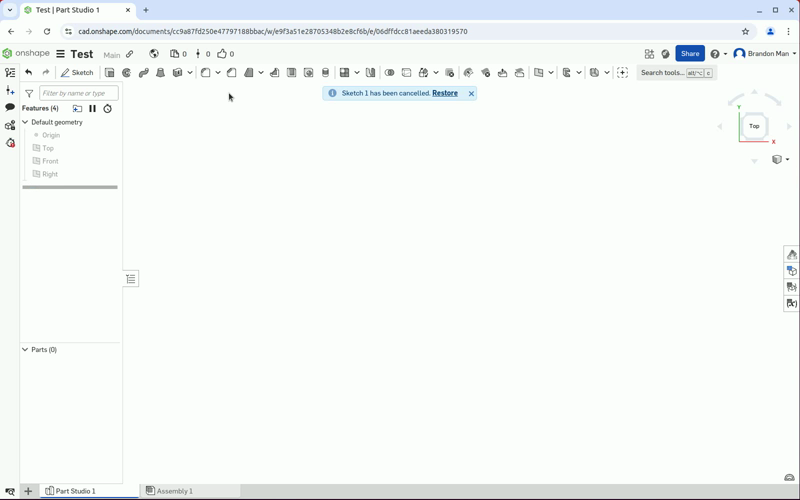
key(shift+s)
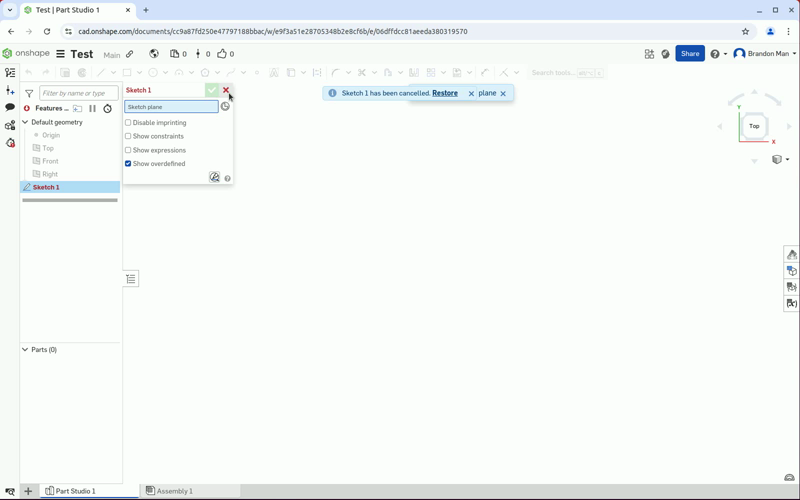
mouse_move(73, 150)
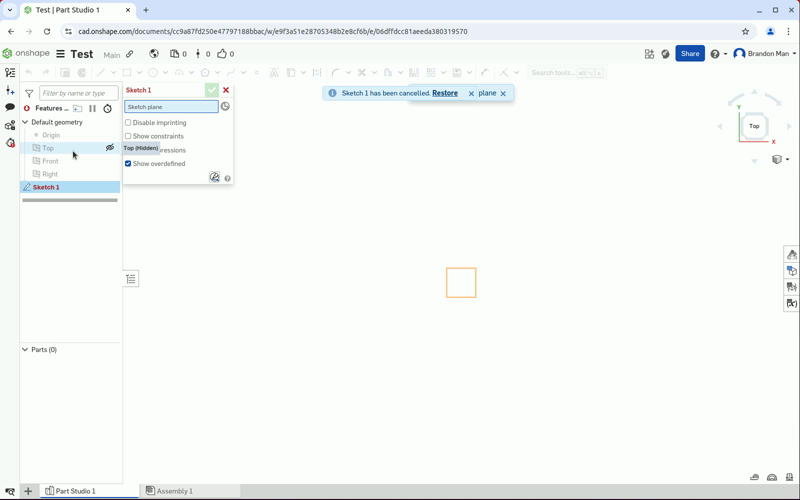
click(73, 150)
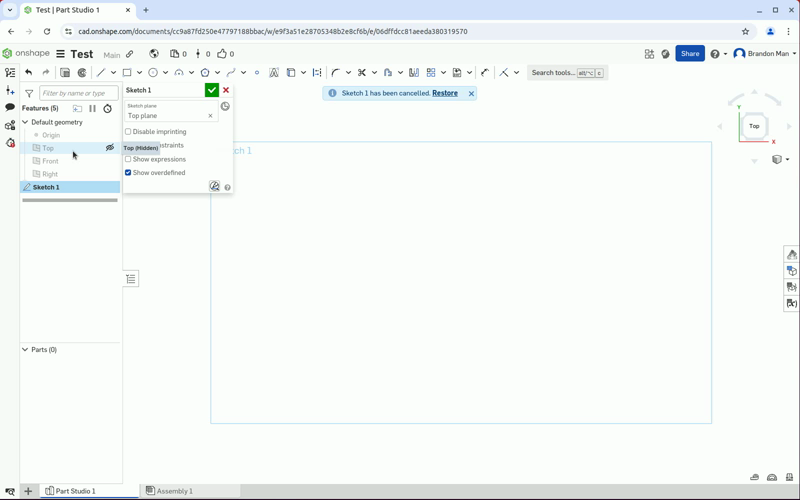
mouse_move(73, 352)
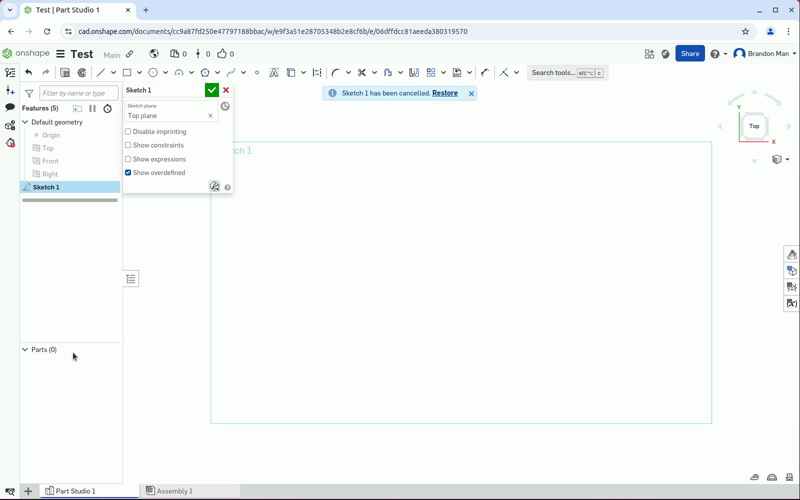
key(y)
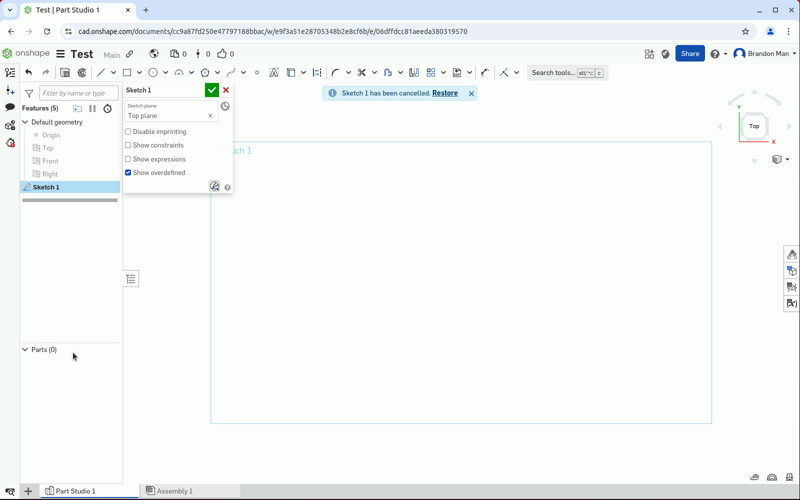
key(l)
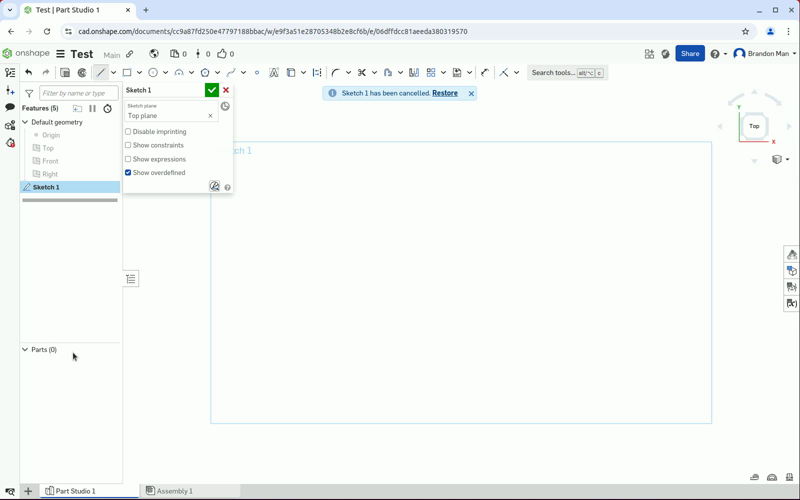
key_down(shift)
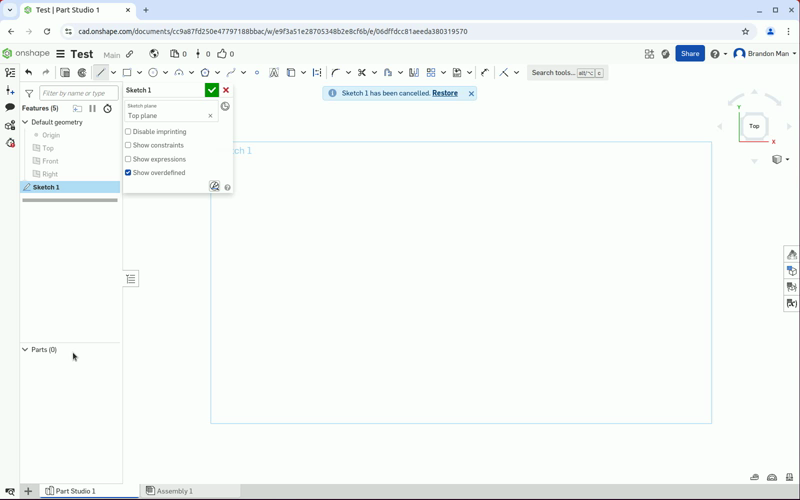
mouse_move(353, 318)
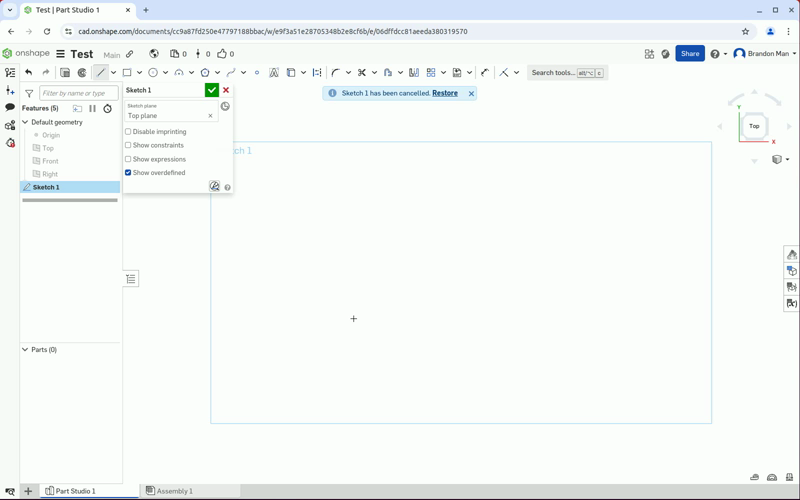
click(353, 318)
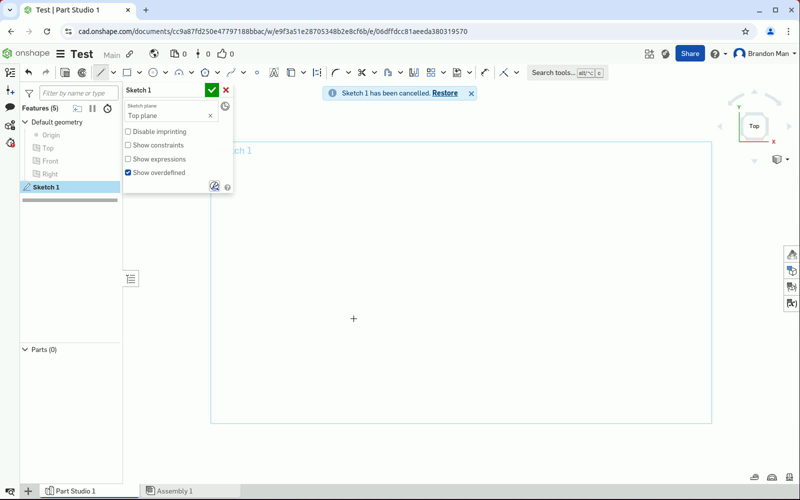
key_up(shift)
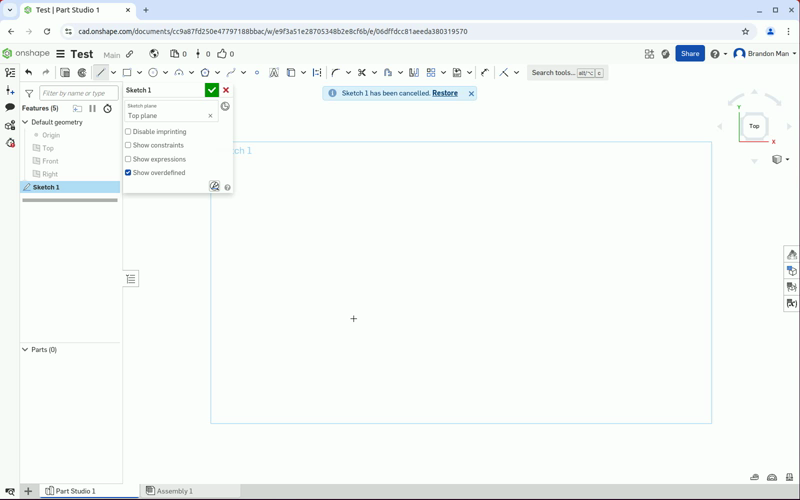
key_down(shift)
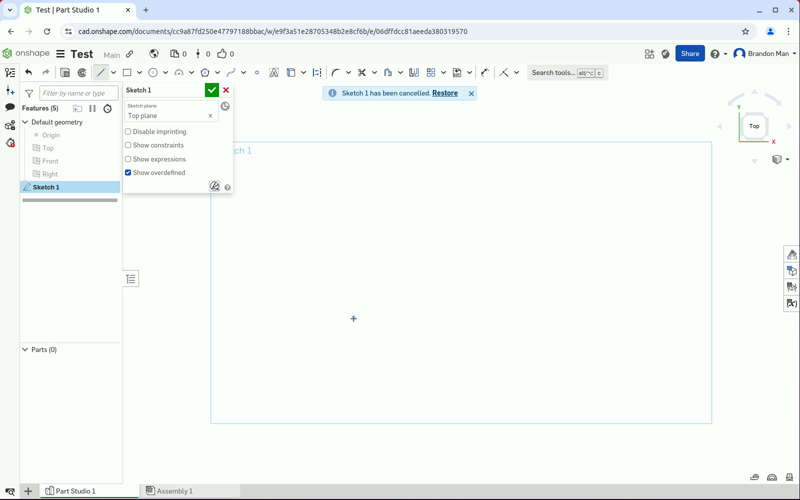
mouse_move(426, 318)
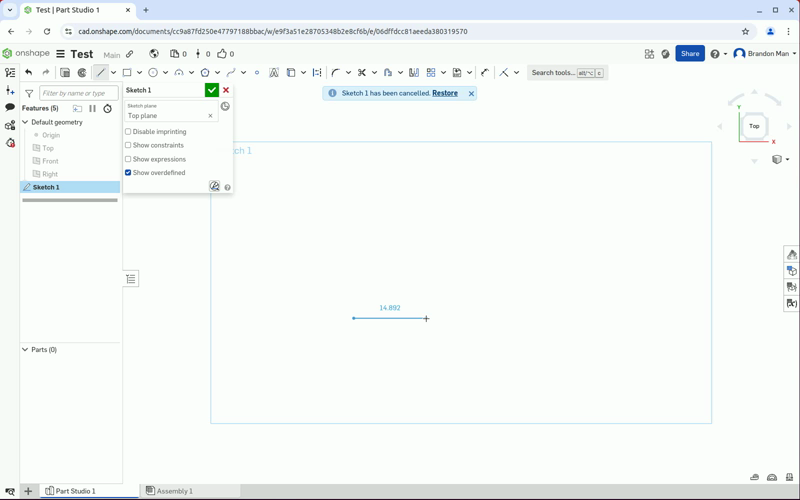
click(426, 318)
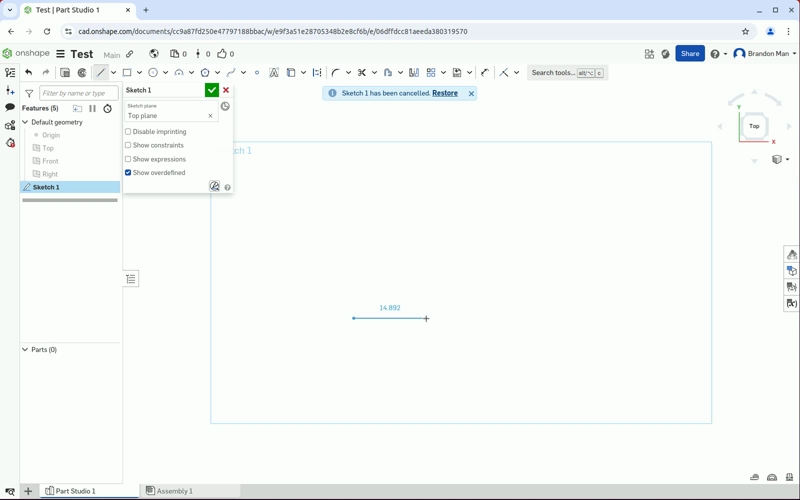
key_up(shift)
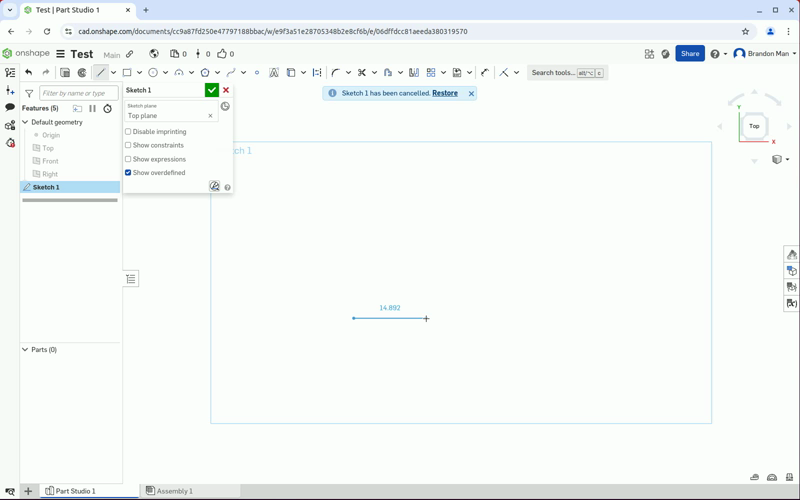
key_down(shift)
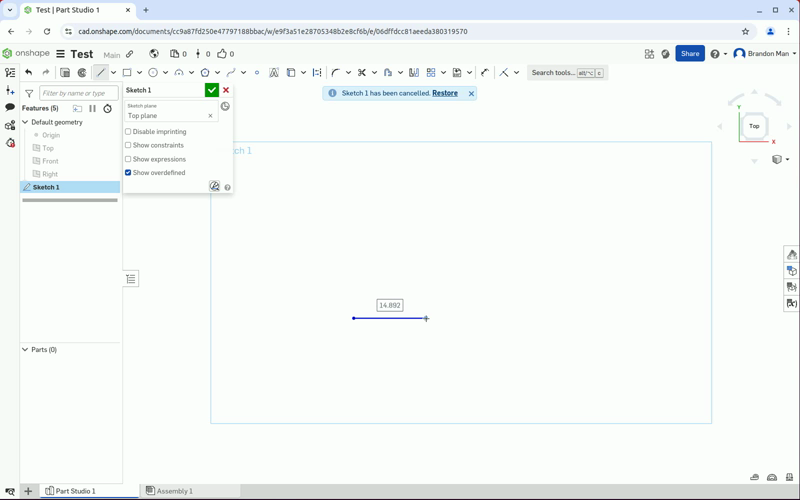
mouse_move(426, 246)
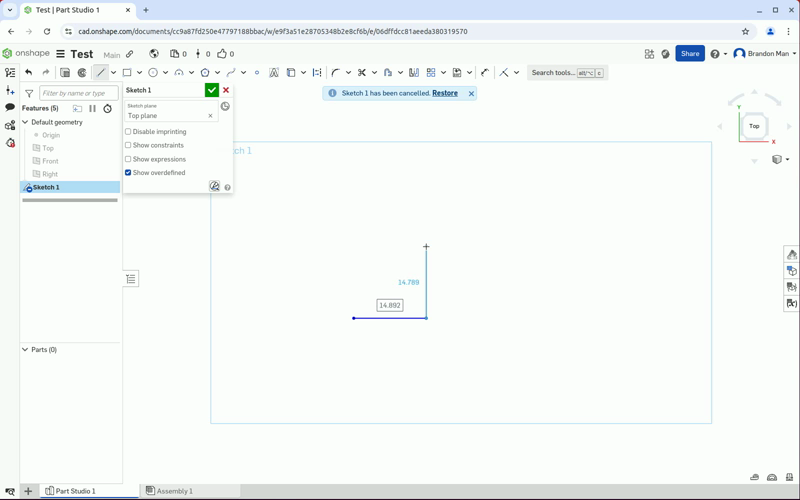
click(426, 246)
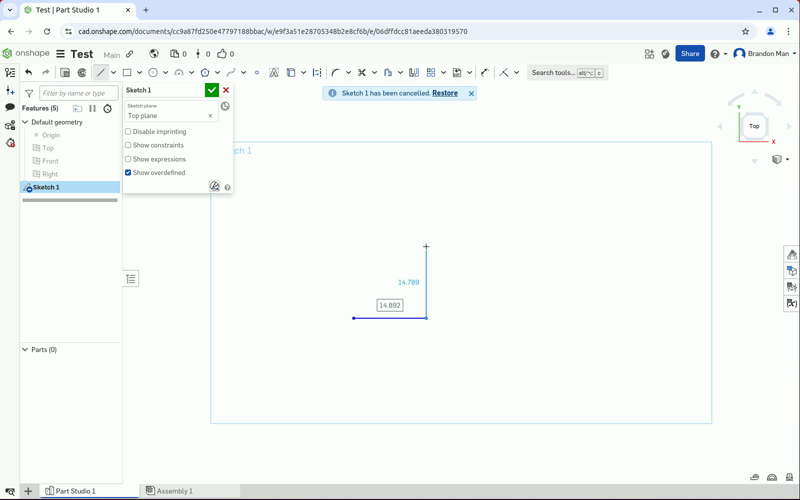
key_up(shift)
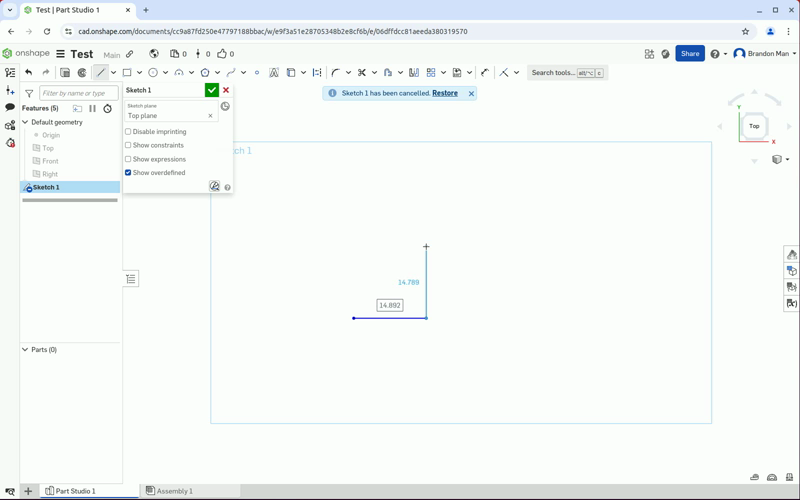
key_down(shift)
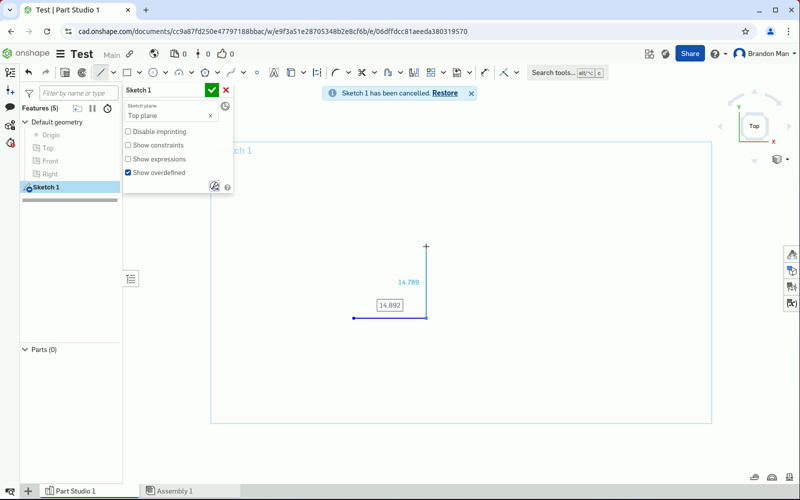
mouse_move(456, 246)
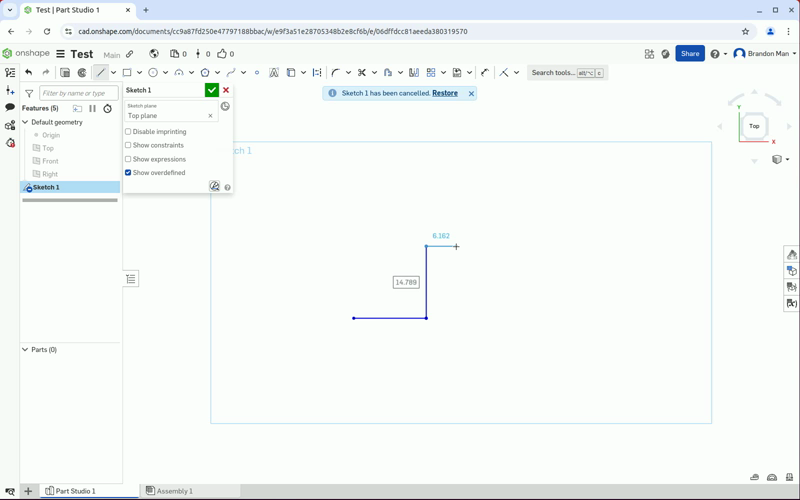
mouse_move(413, 246)
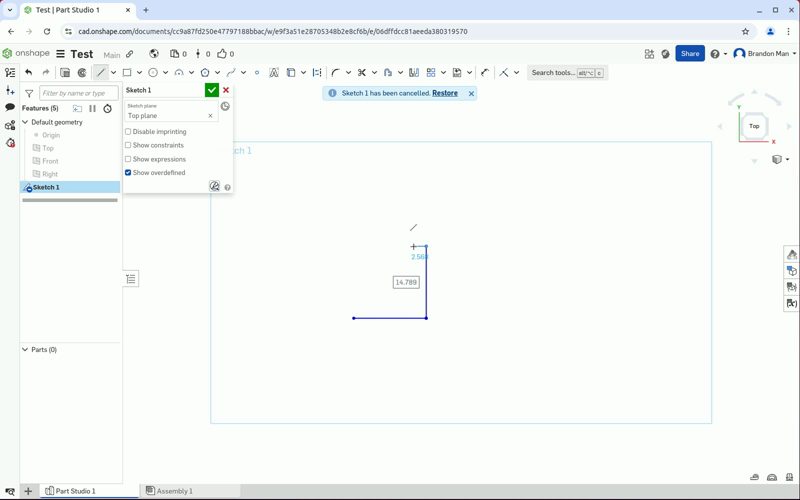
click(413, 246)
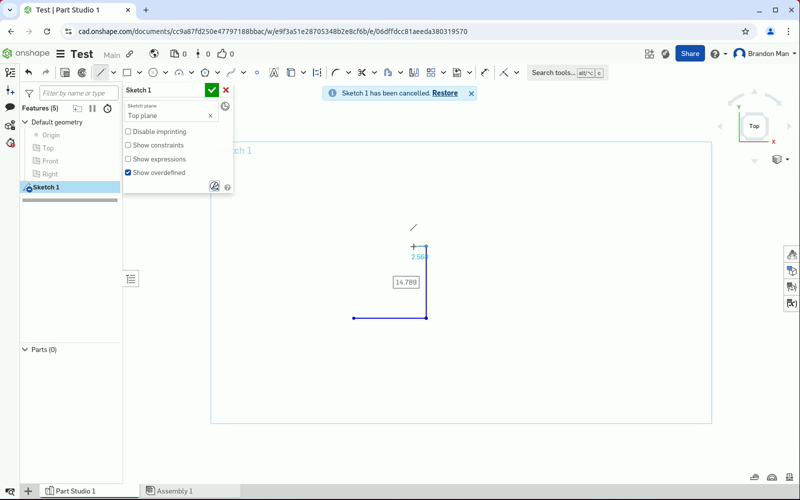
key_up(shift)
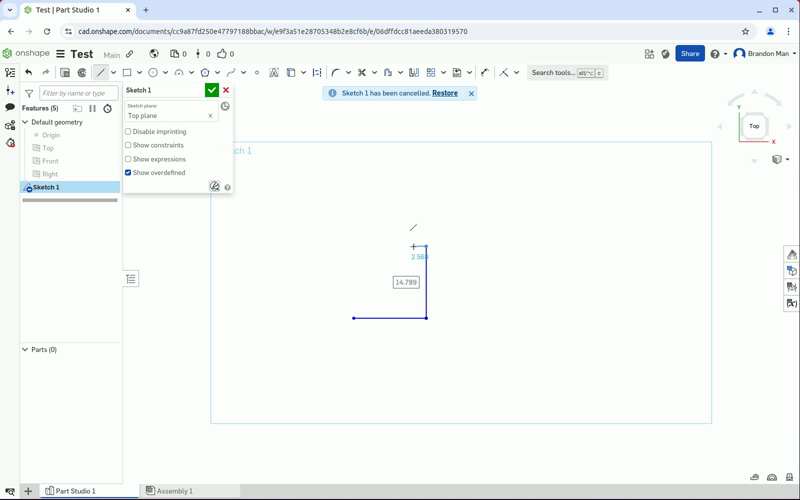
key_down(shift)
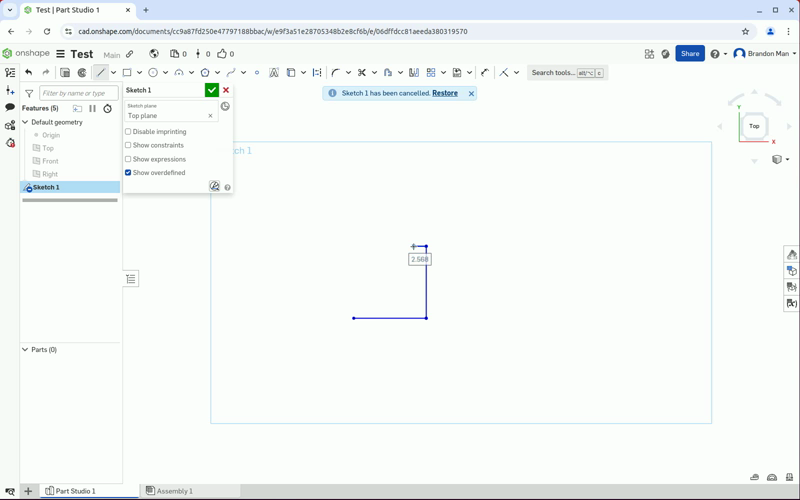
mouse_move(444, 246)
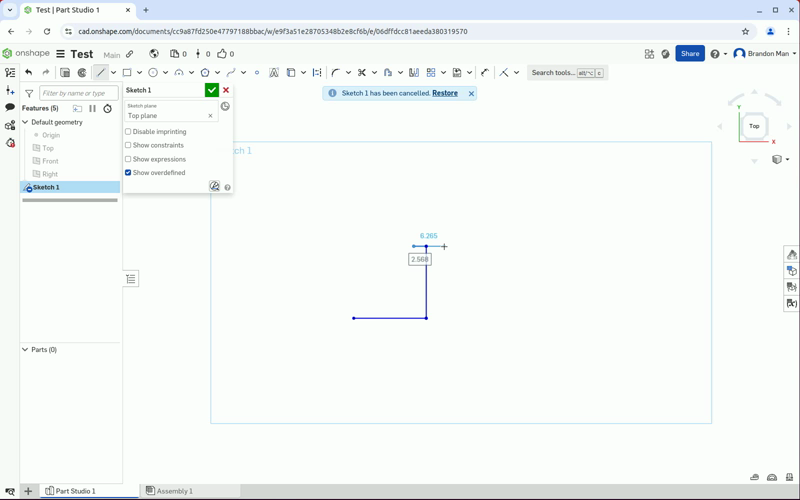
mouse_move(413, 284)
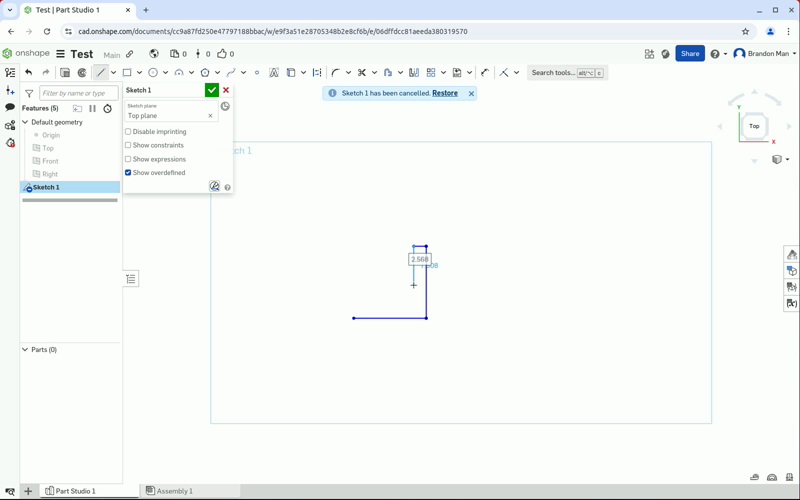
click(413, 284)
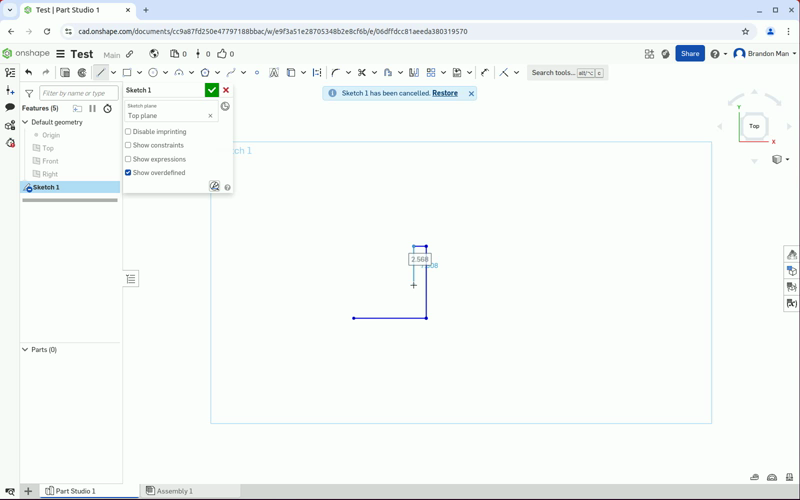
key_up(shift)
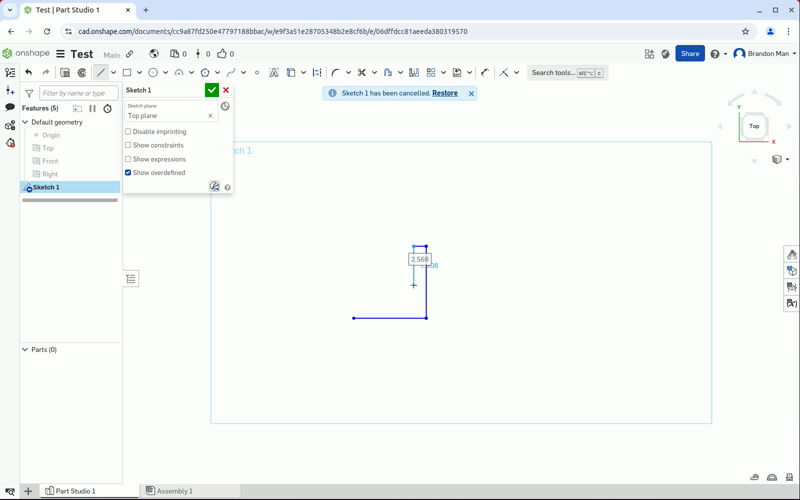
key_down(shift)
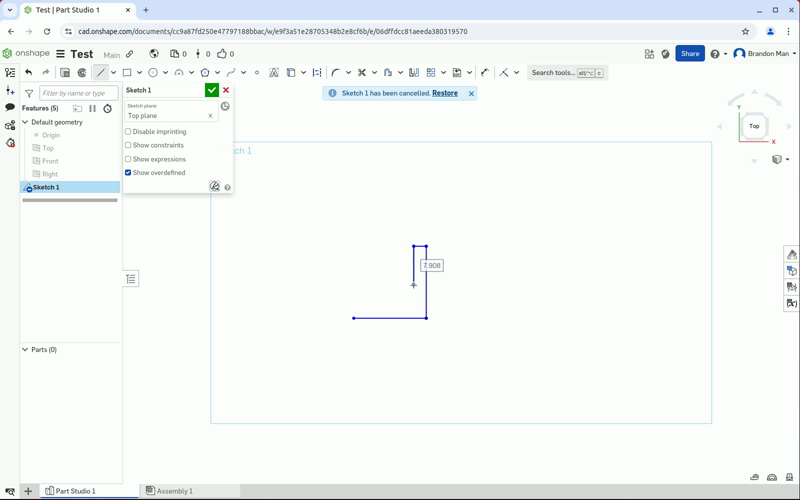
mouse_move(444, 284)
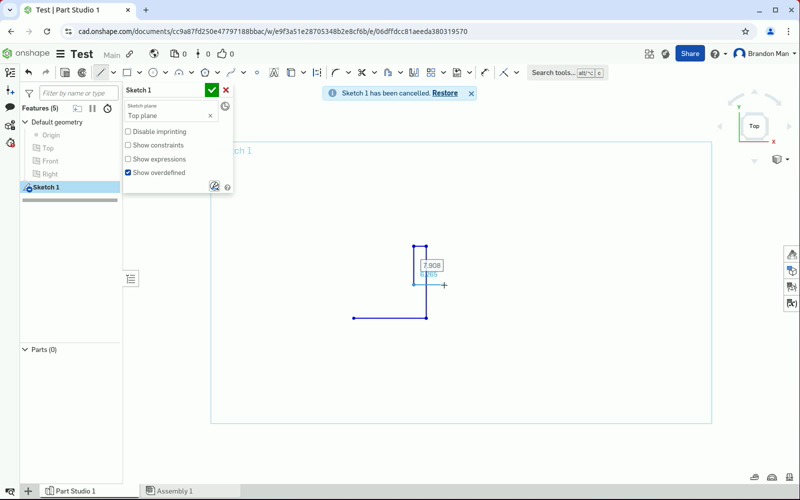
mouse_move(413, 306)
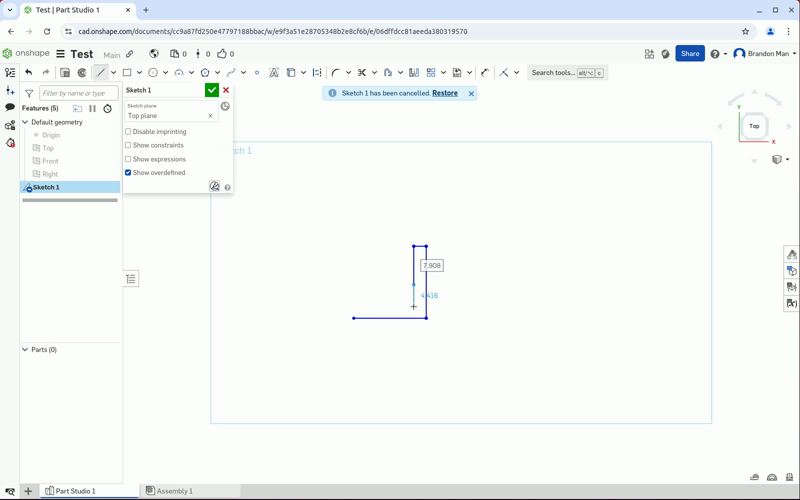
click(413, 306)
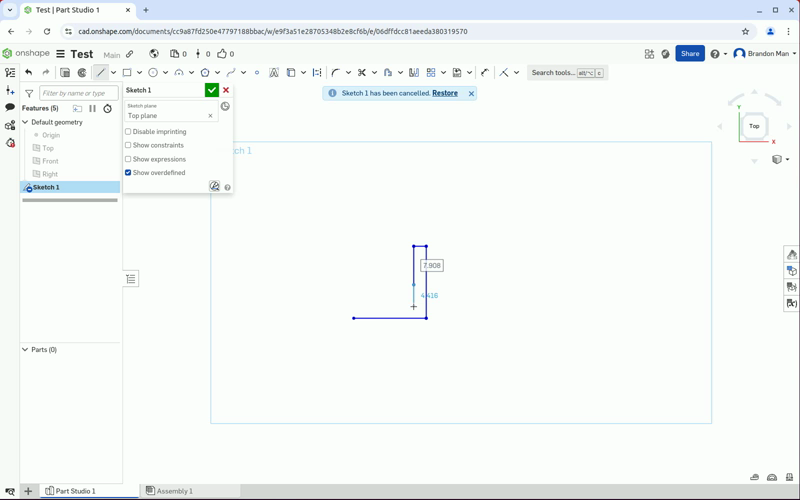
key_up(shift)
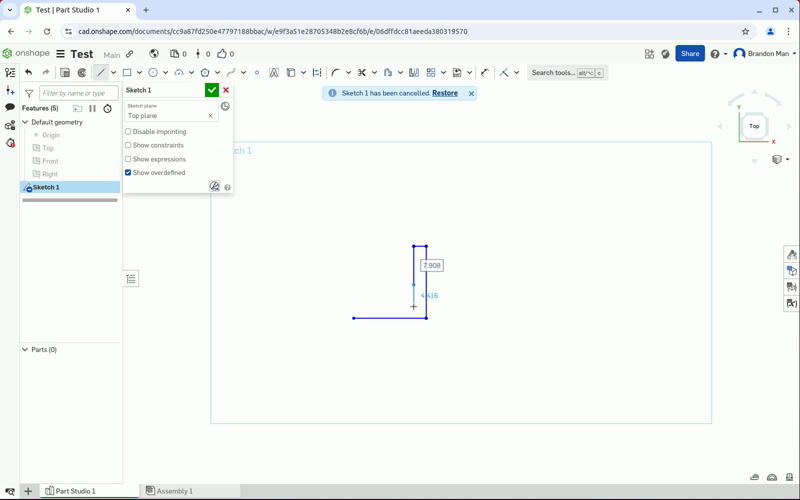
key_down(shift)
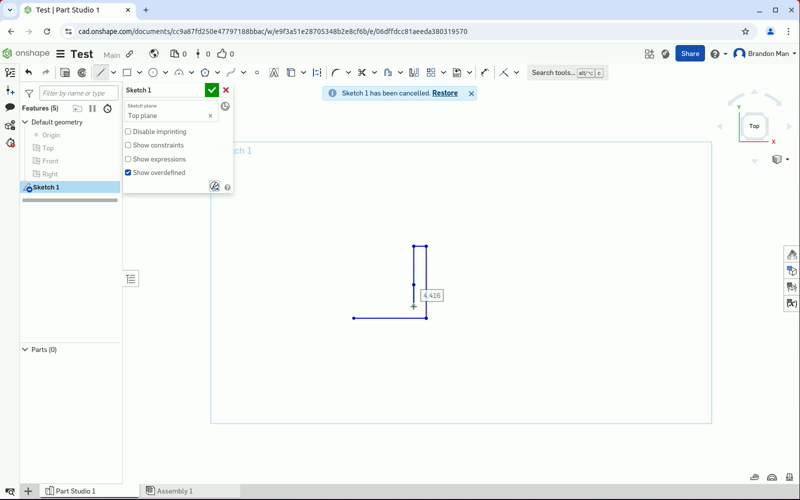
mouse_move(444, 306)
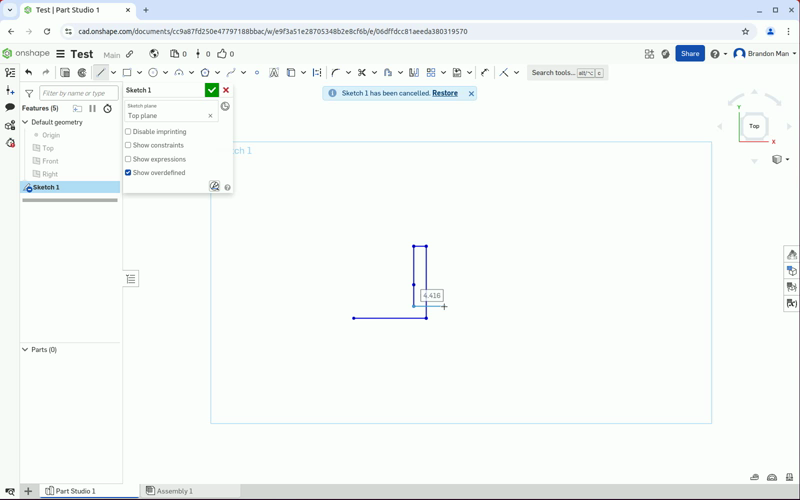
mouse_move(393, 306)
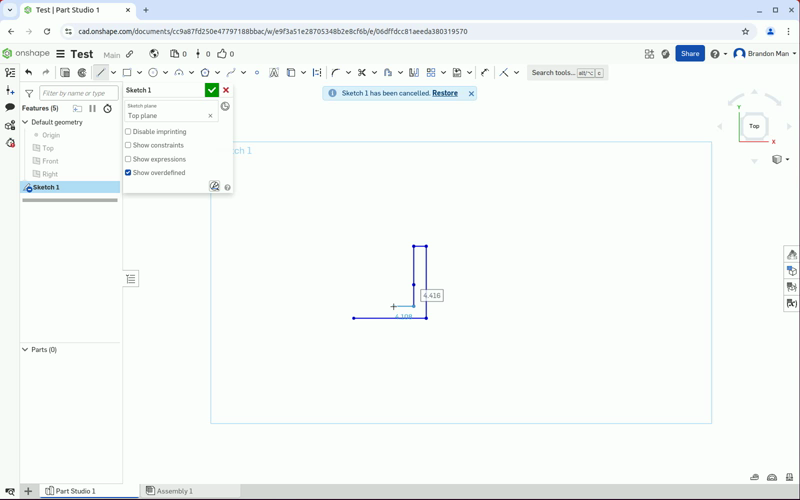
click(393, 306)
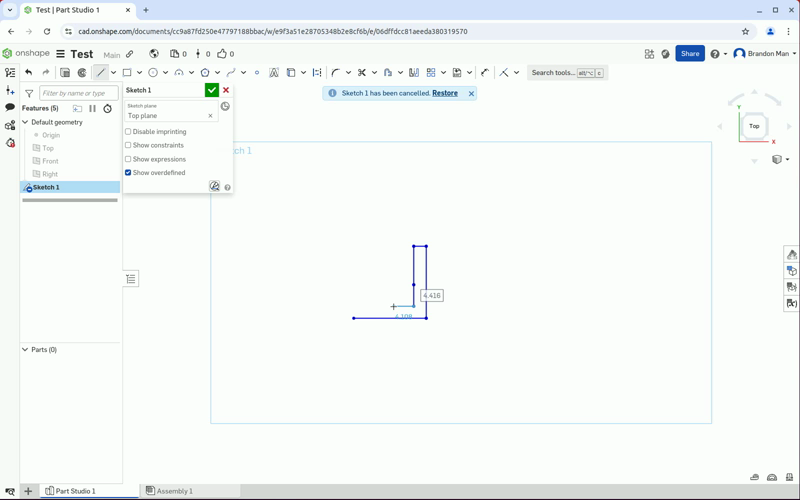
key_up(shift)
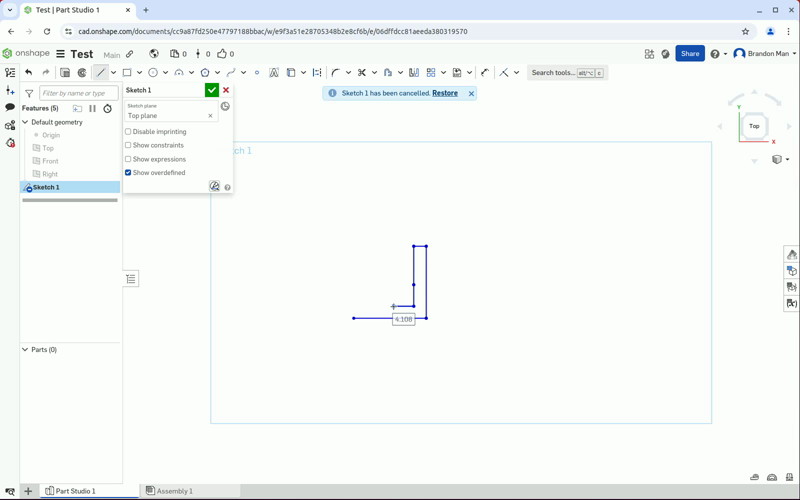
key_down(shift)
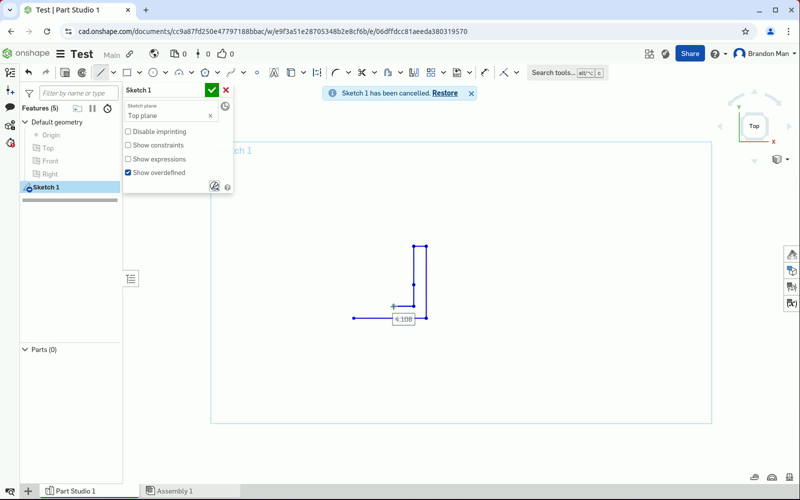
mouse_move(423, 306)
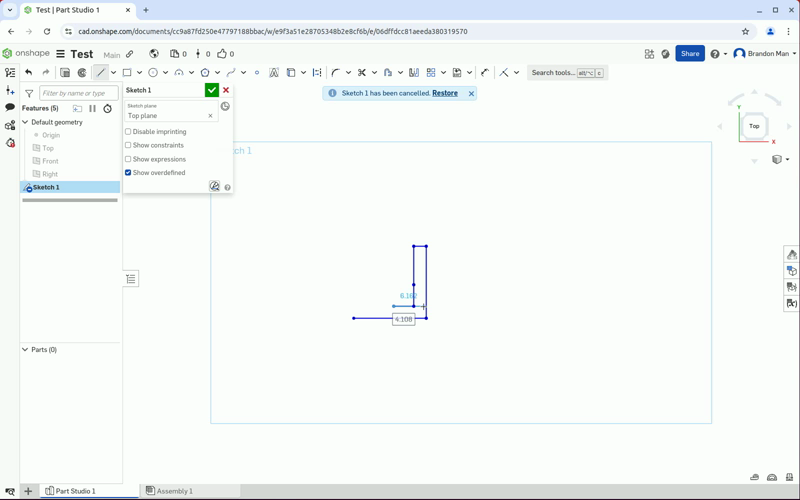
mouse_move(353, 306)
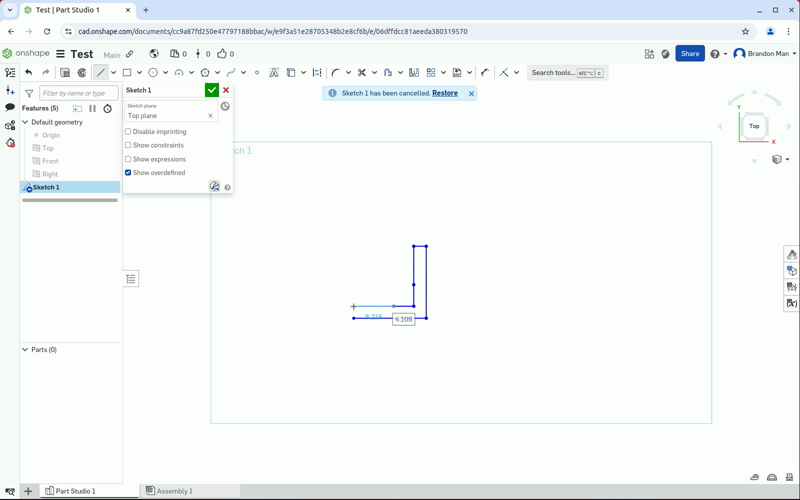
click(353, 306)
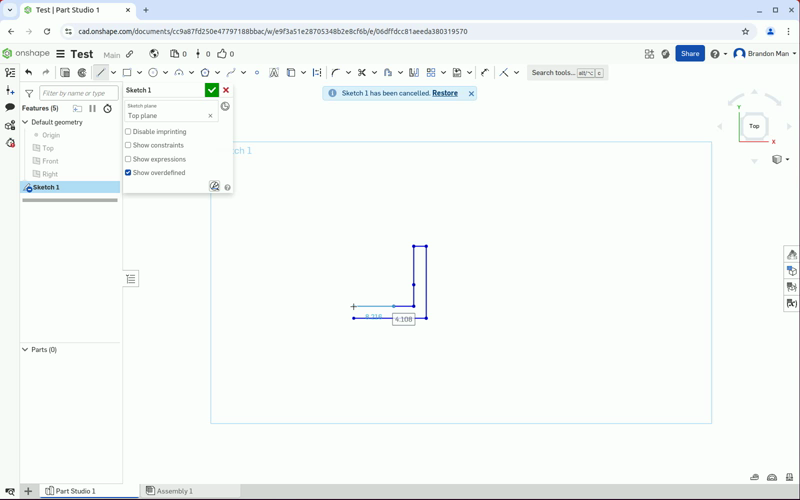
key_up(shift)
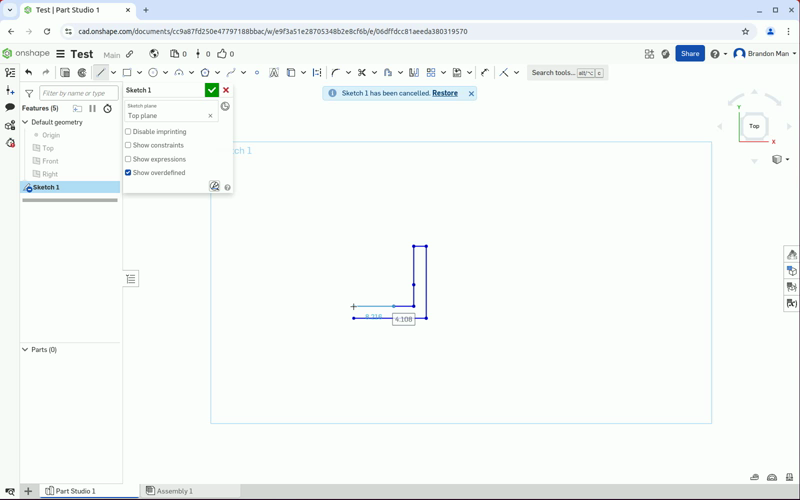
mouse_move(383, 306)
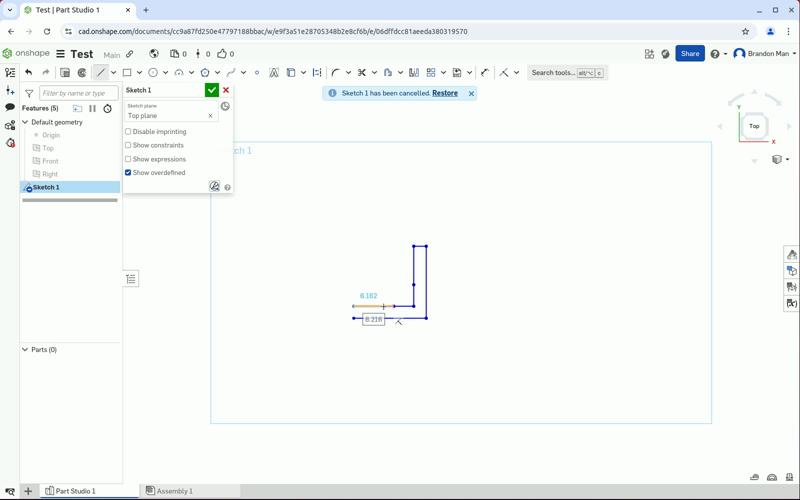
key_down(shift)
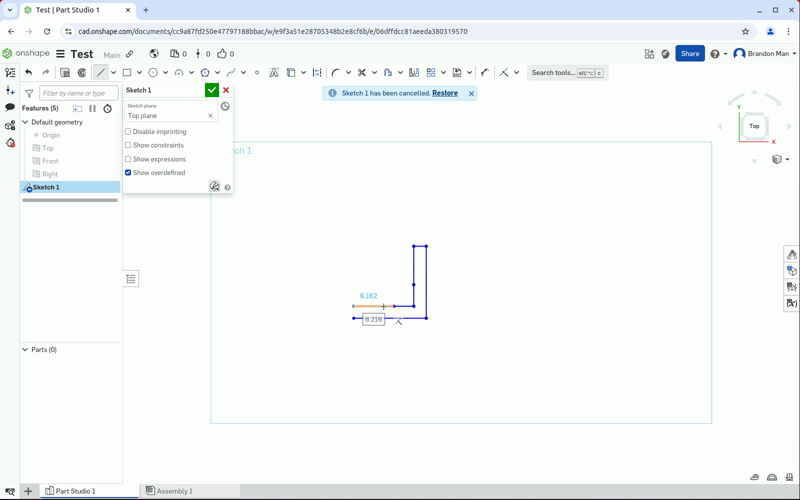
mouse_move(353, 318)
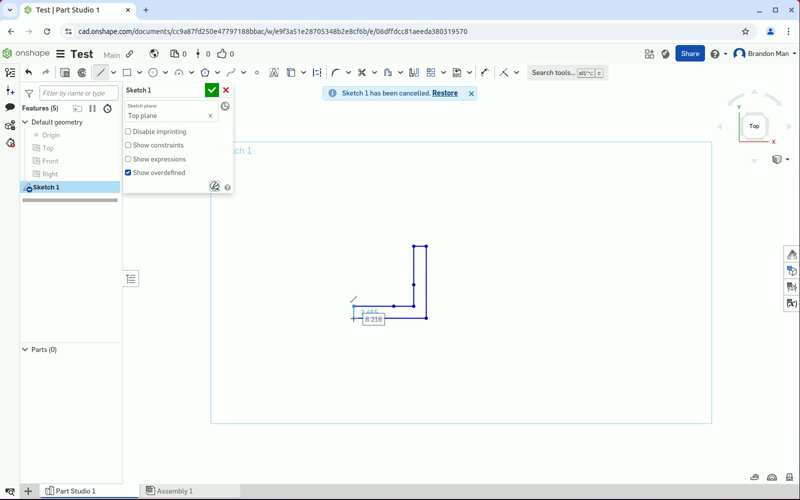
key_up(shift)
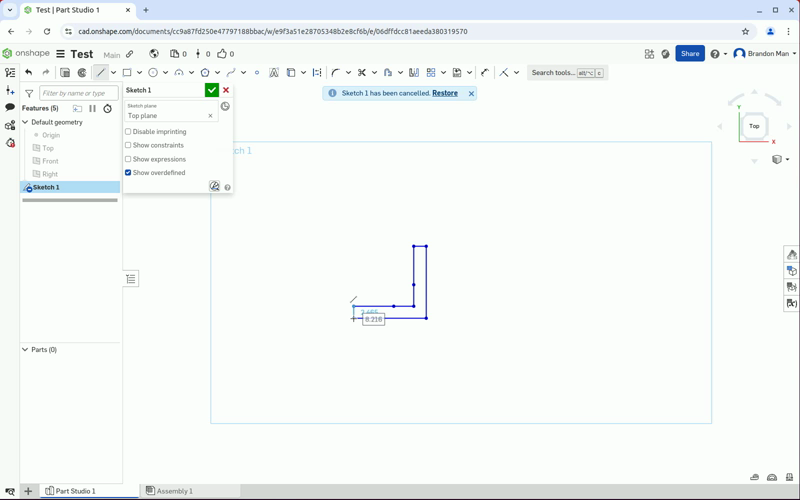
click(353, 318)
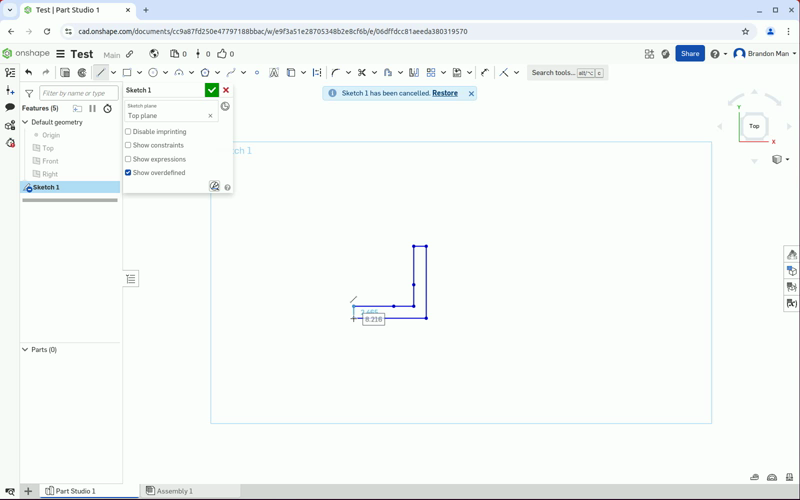
key(esc)
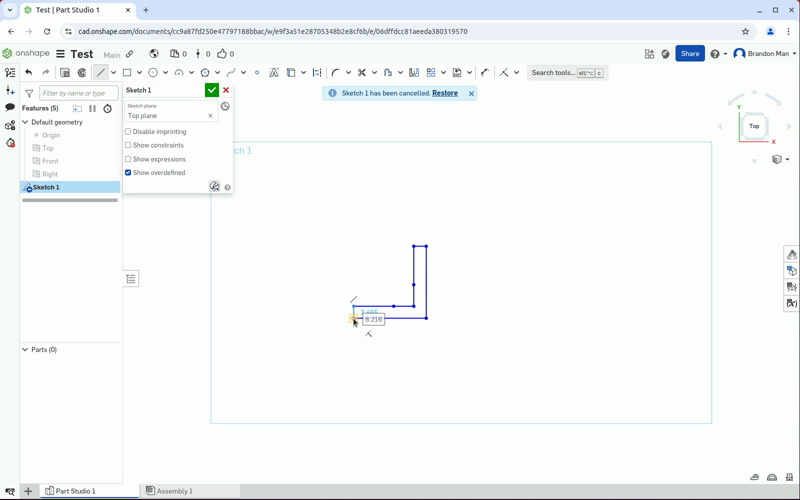
mouse_move(398, 310)
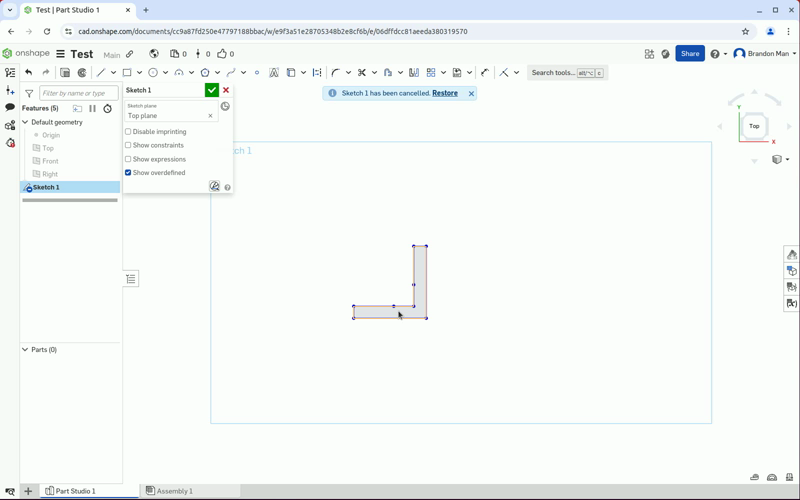
scroll(6)
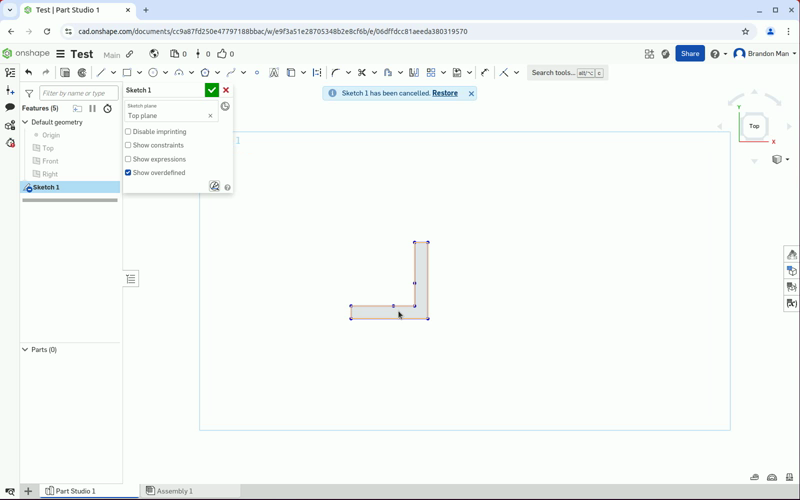
scroll(6)
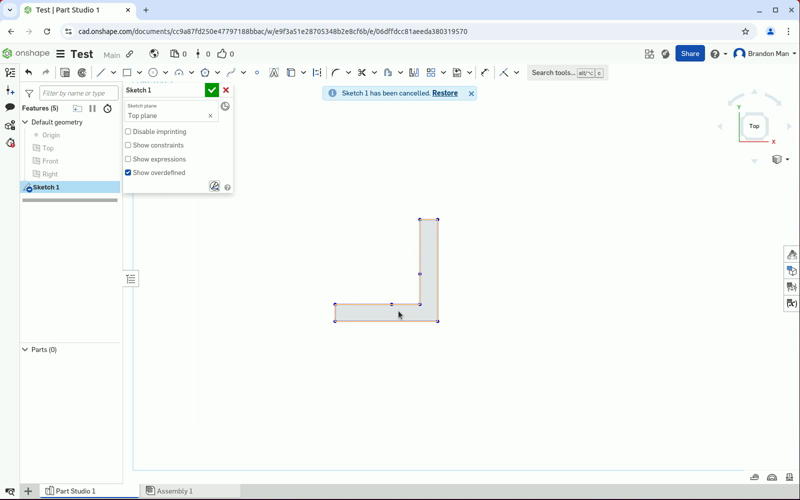
scroll(6)
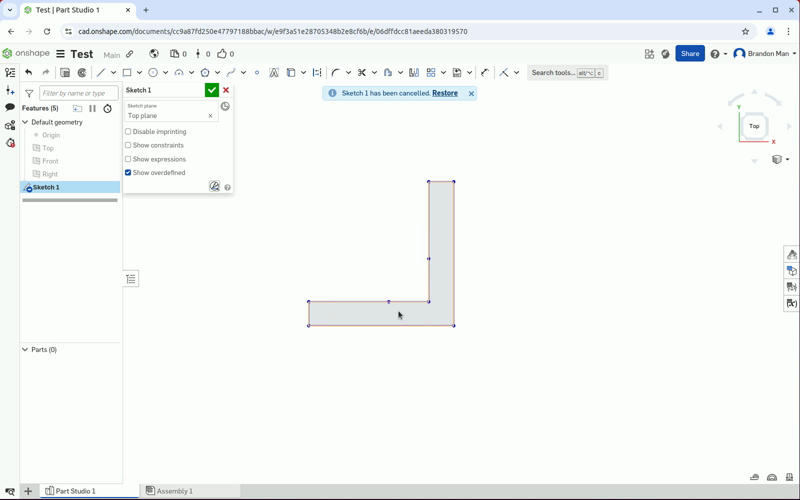
scroll(6)
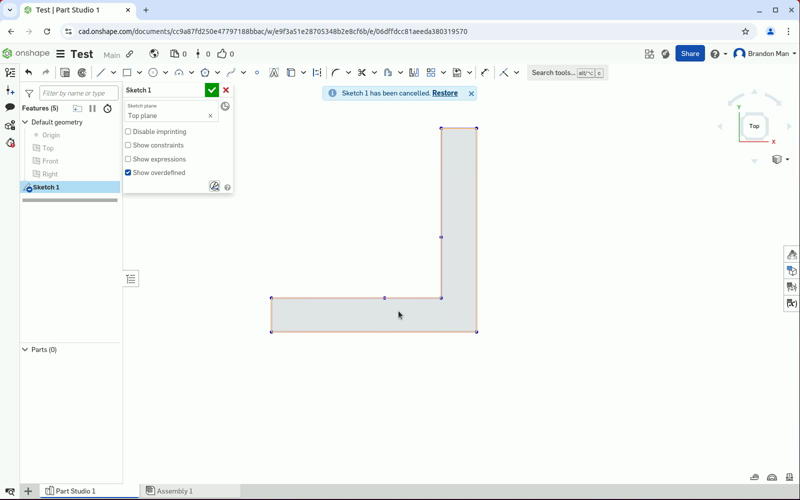
scroll(6)
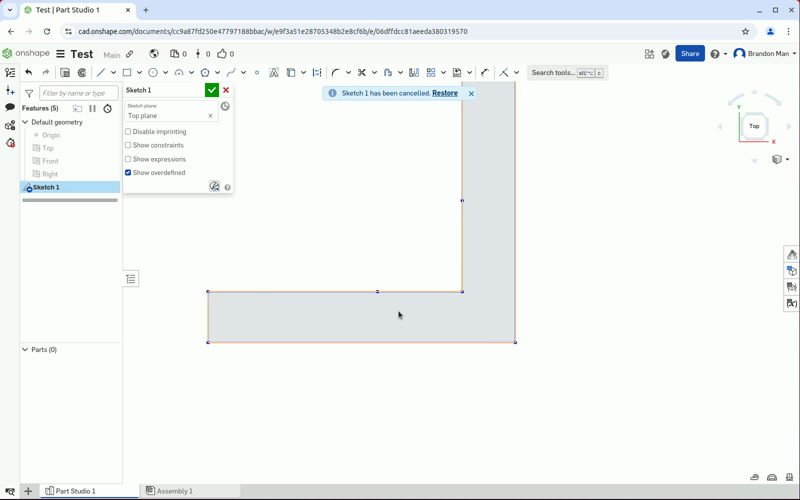
scroll(6)
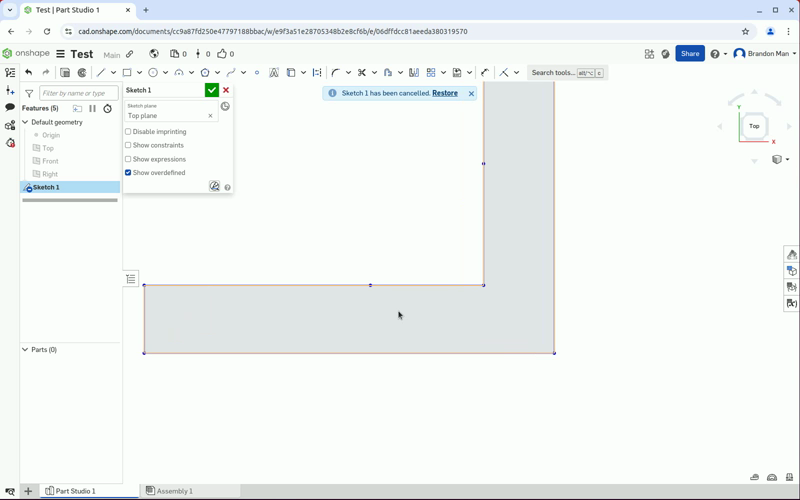
scroll(6)
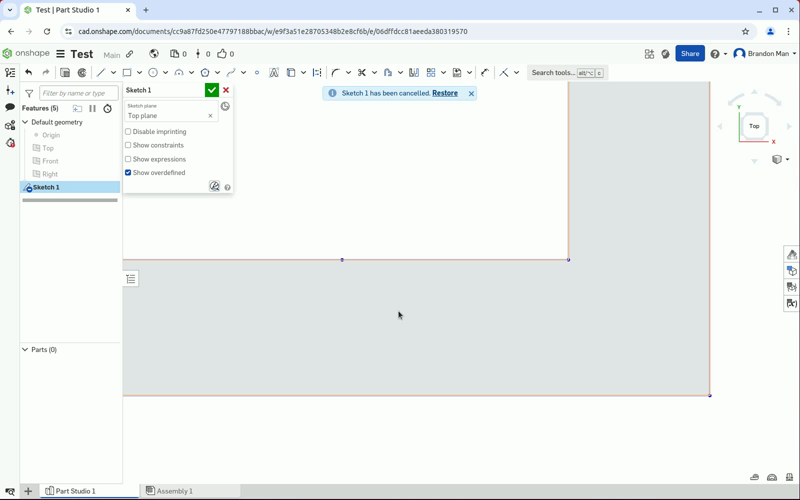
click(398, 310)
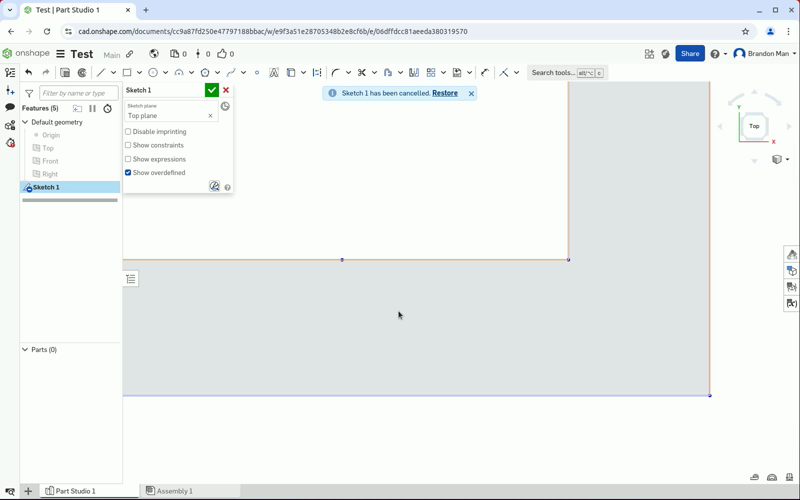
scroll(-6)
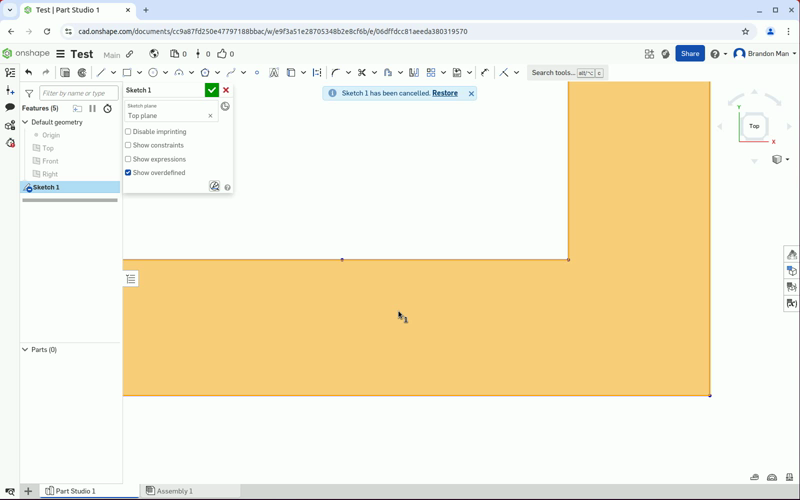
scroll(-6)
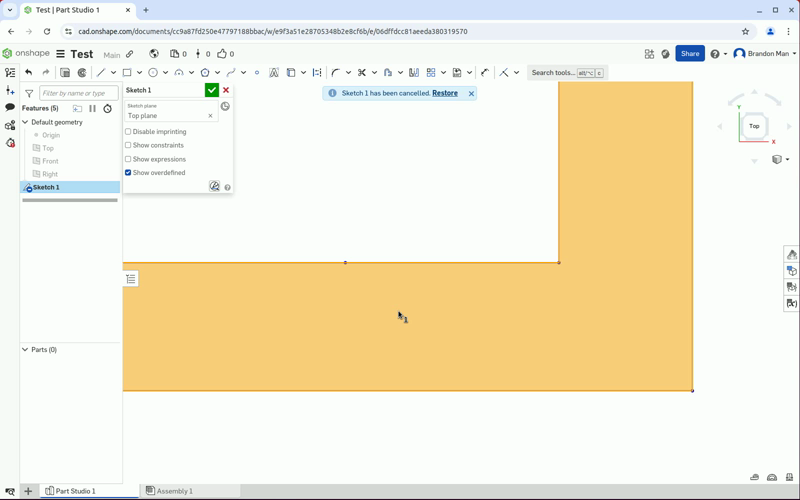
scroll(-6)
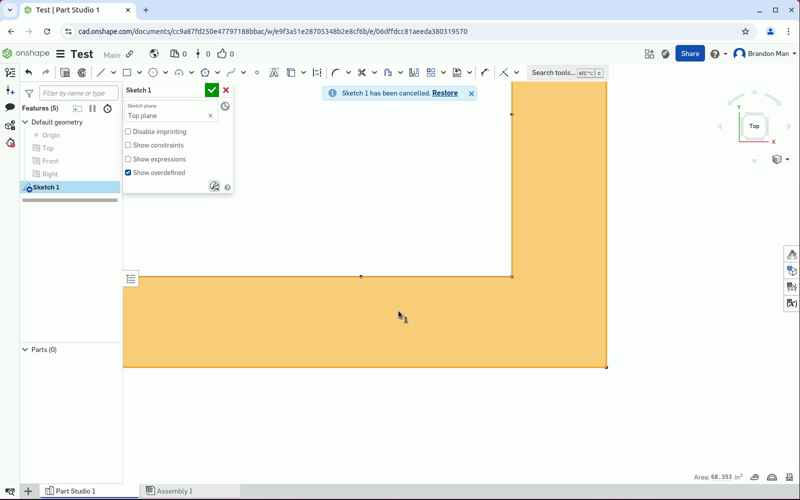
scroll(-6)
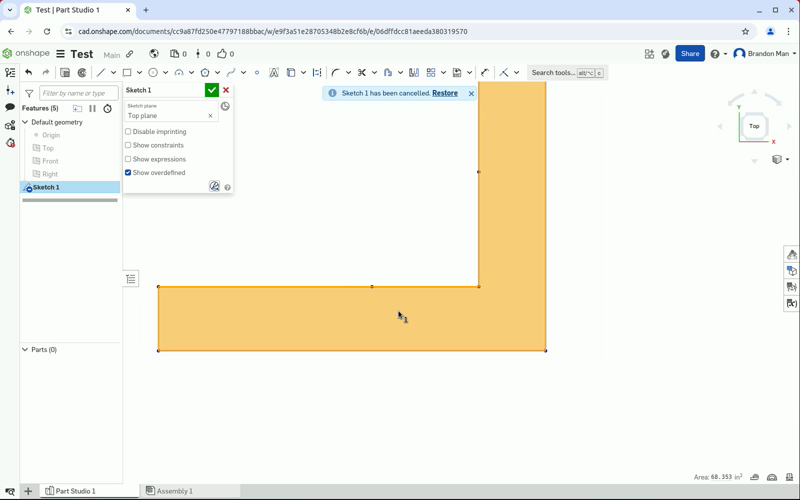
scroll(-6)
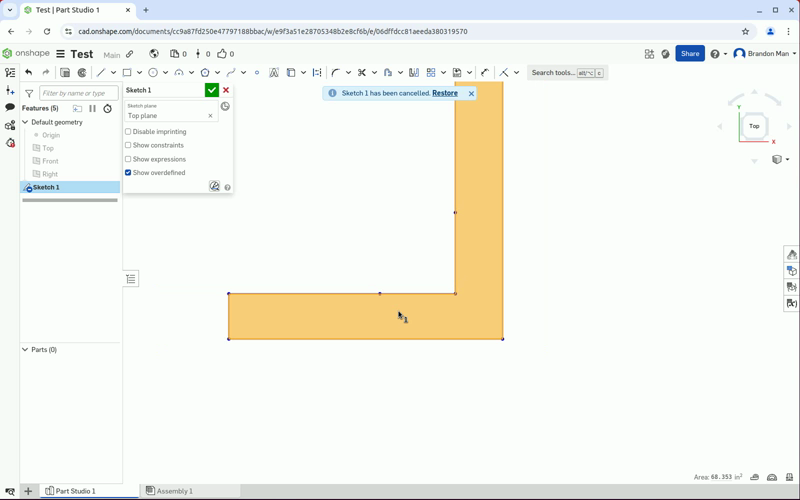
scroll(-6)
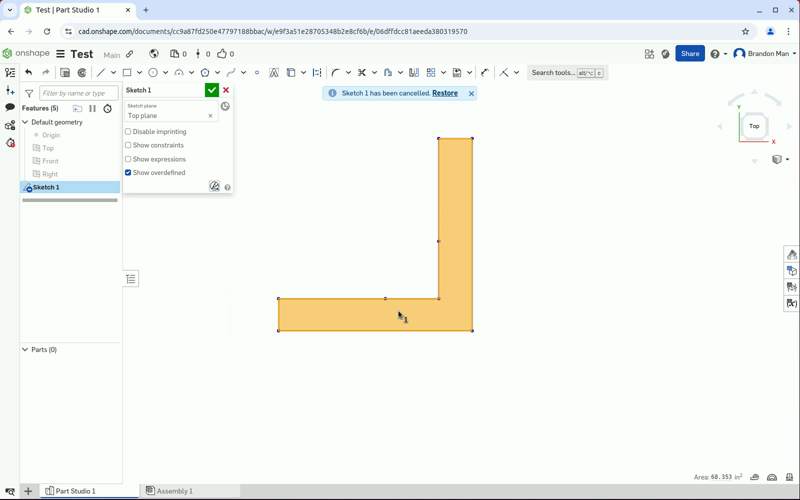
scroll(-6)
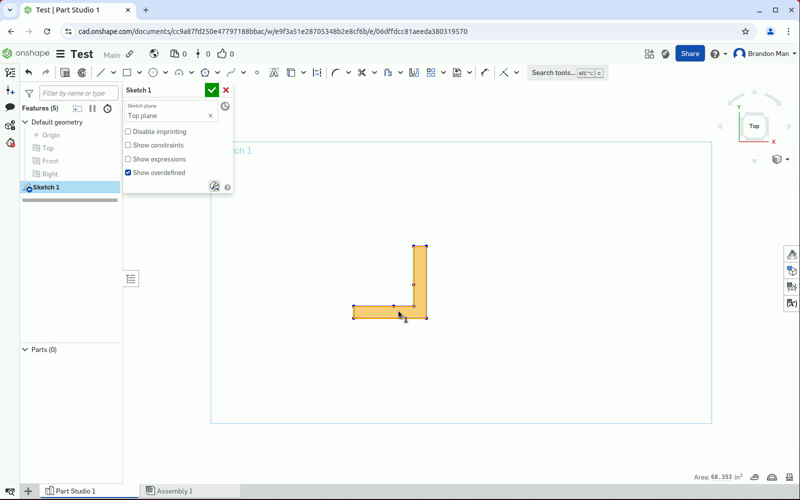
mouse_move(73, 352)
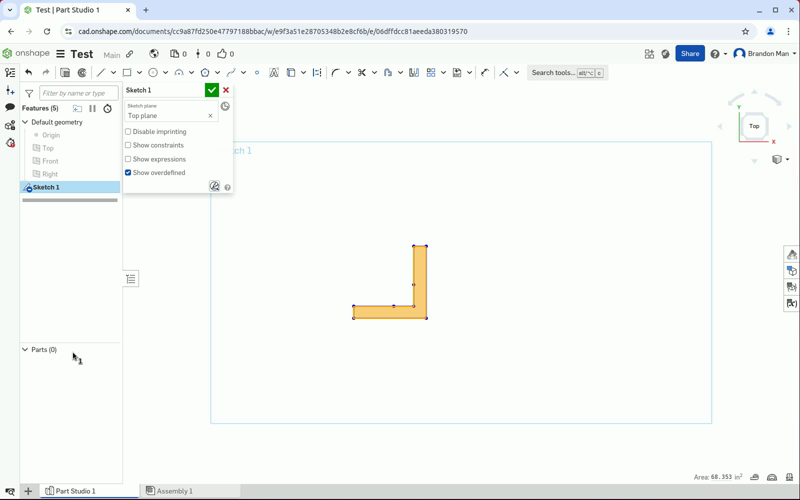
key(shift+y)
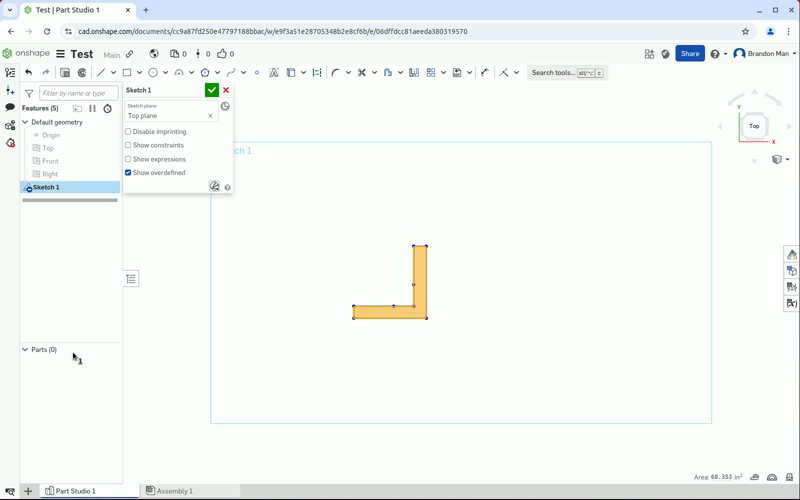
key(shift+e)
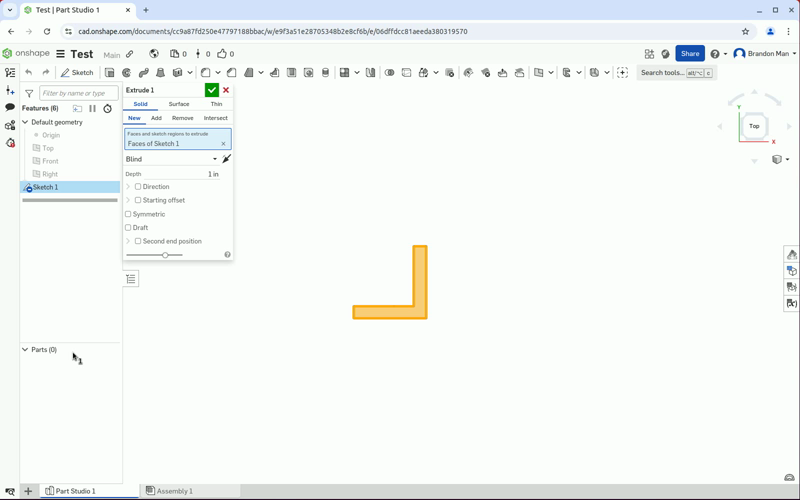
mouse_move(143, 106)
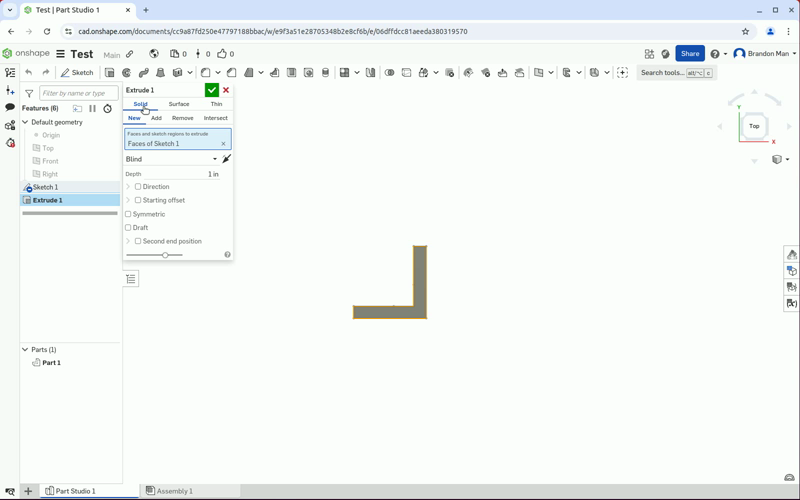
click(143, 106)
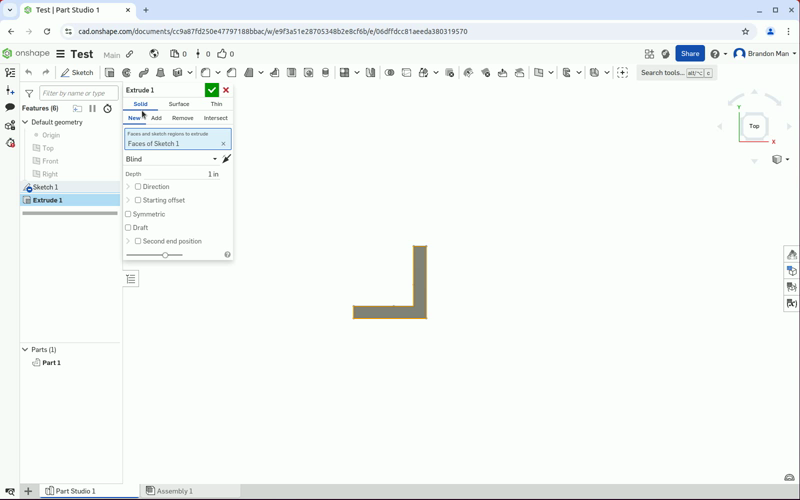
mouse_move(137, 120)
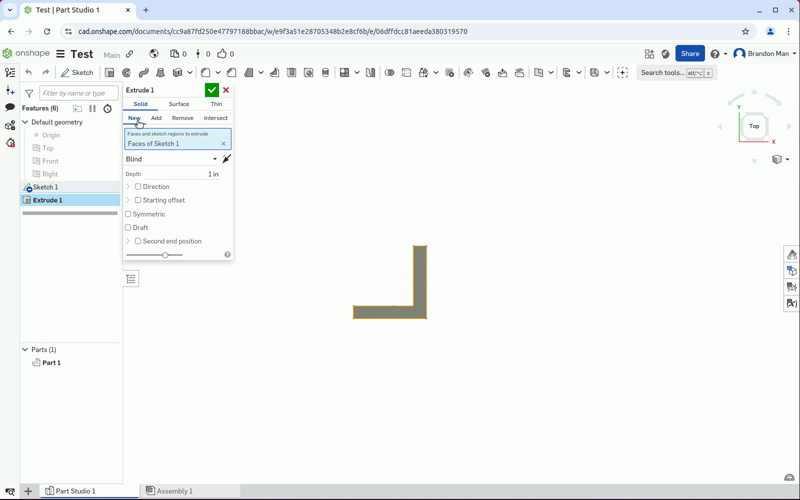
click(137, 120)
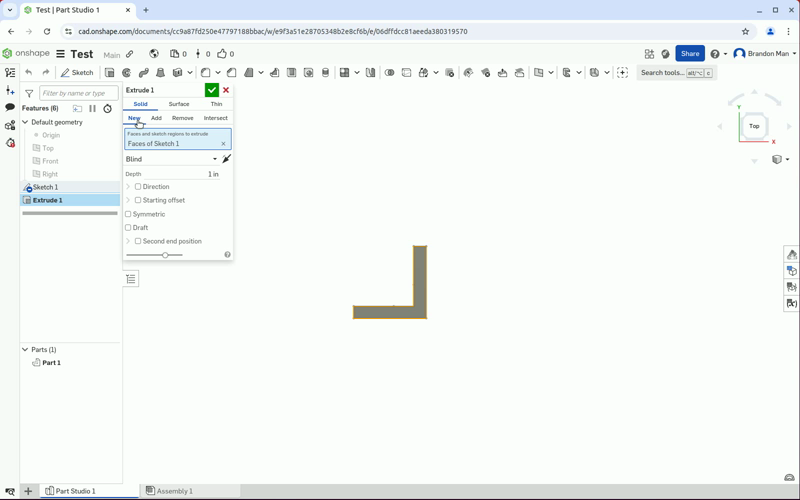
key(tab, 4)
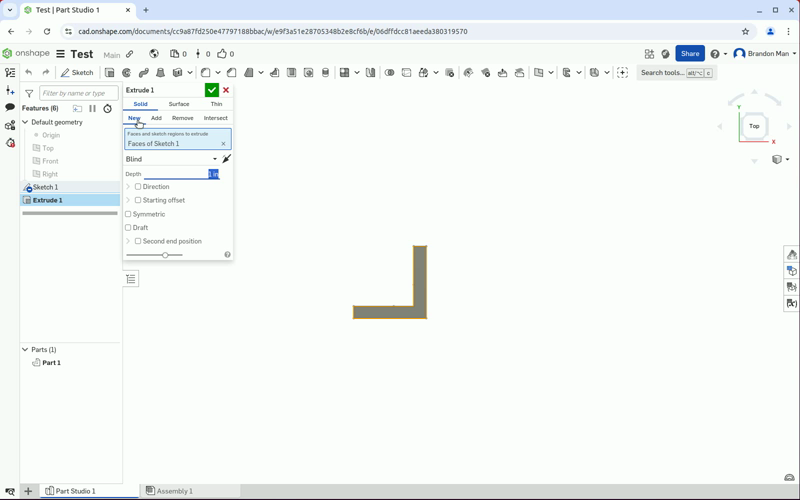
text(2.889)
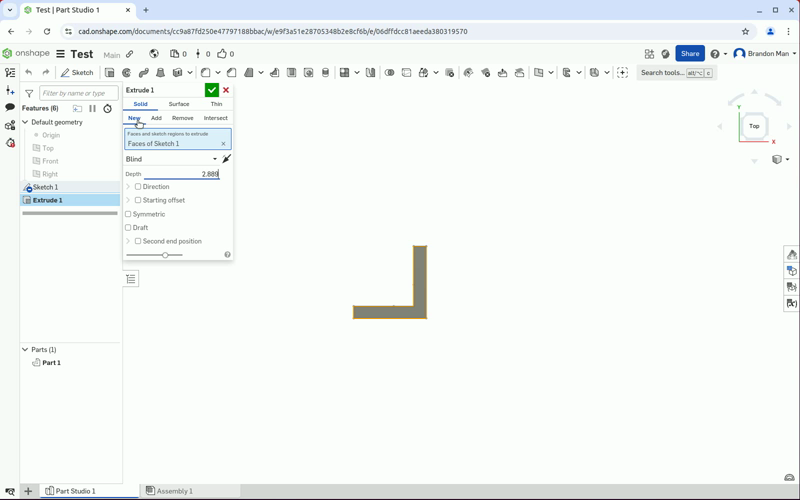
key(enter)
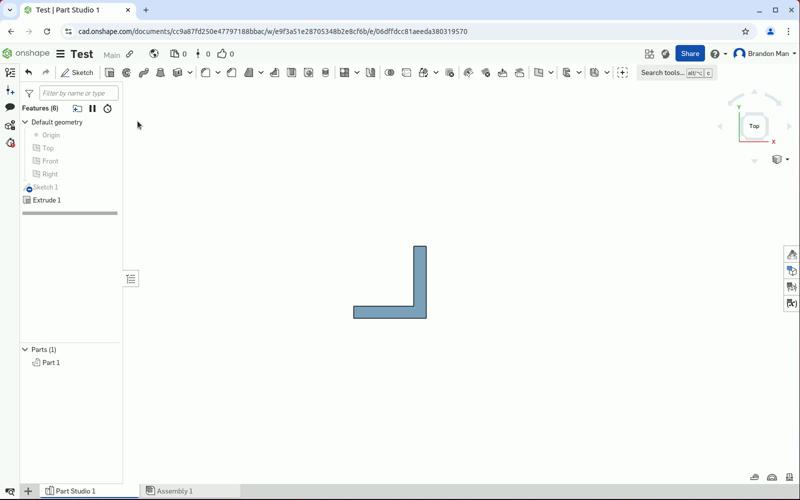
key(shift+h)
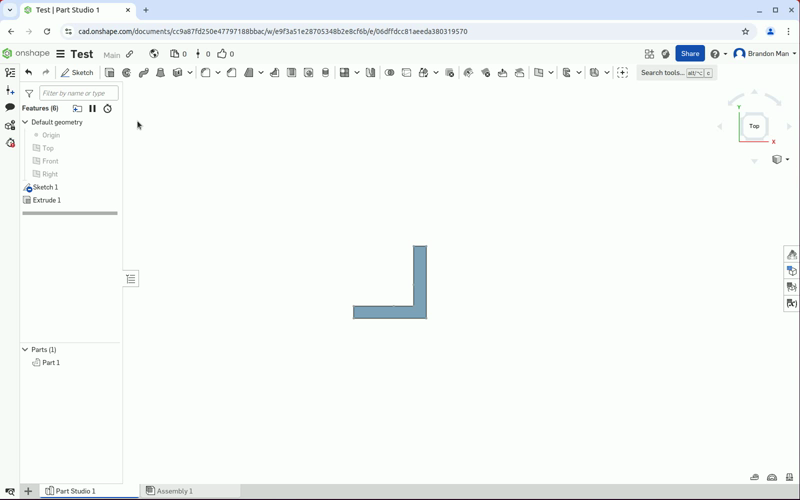
key(shift+h)
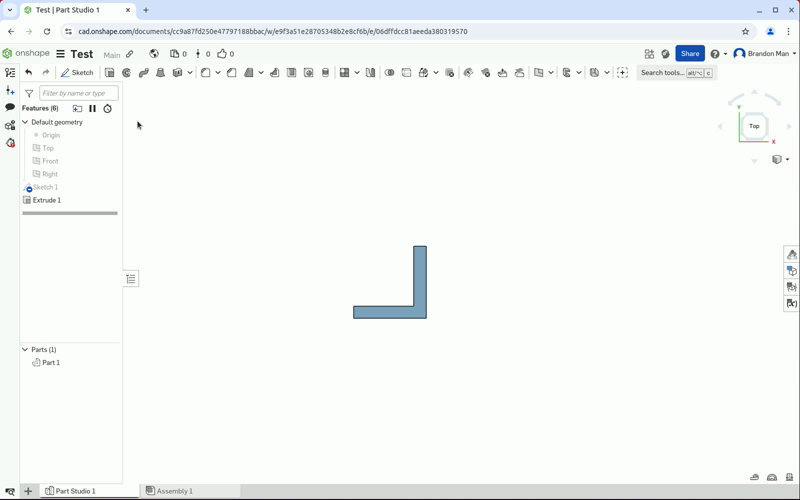
mouse_move(73, 189)
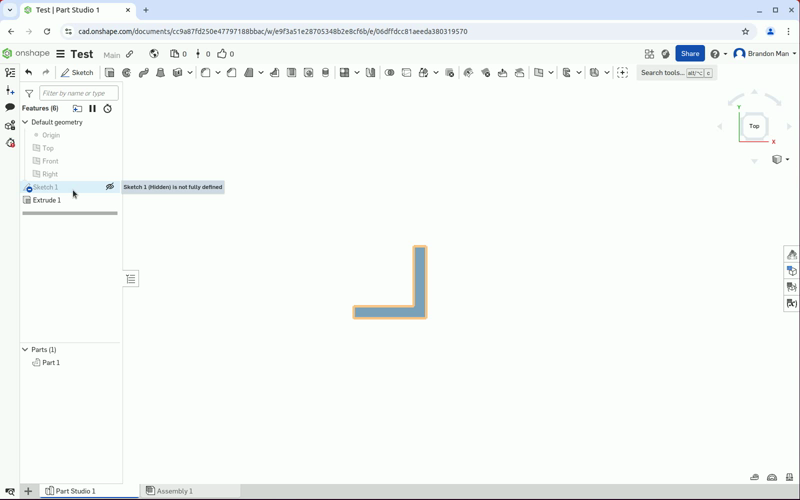
click(73, 189)
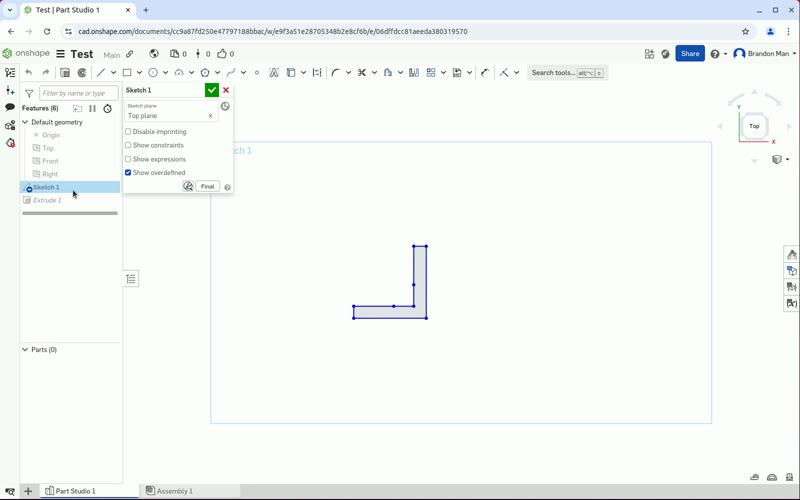
mouse_move(229, 92)
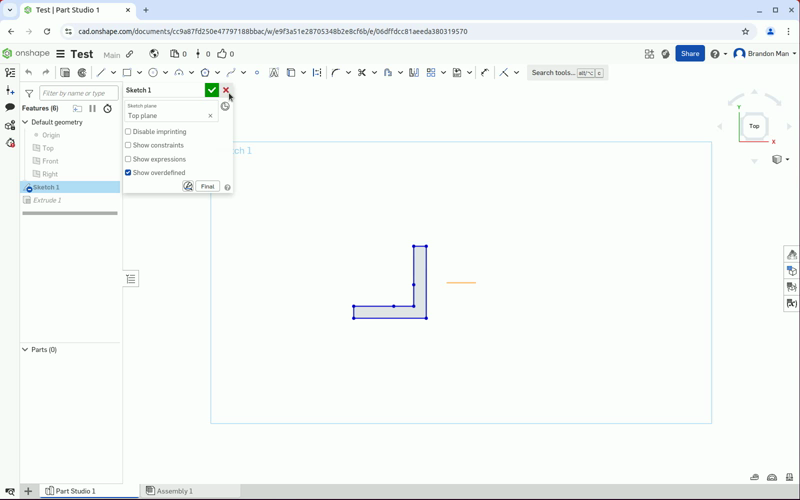
click(229, 92)
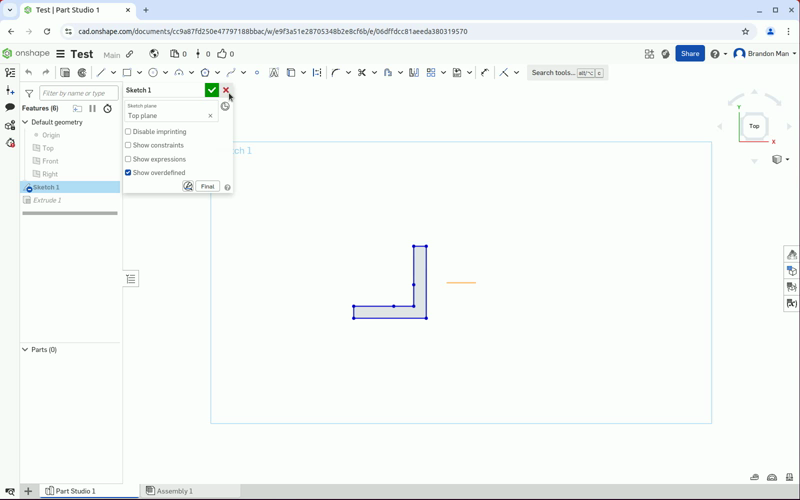
key(shift+s)
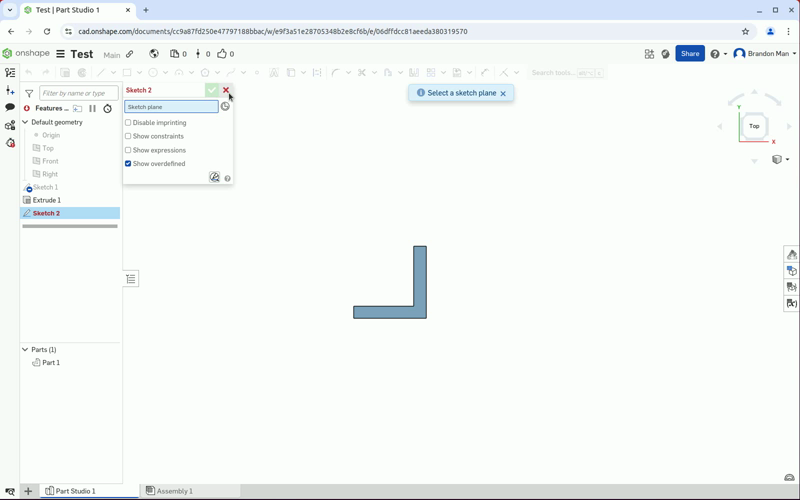
mouse_move(73, 150)
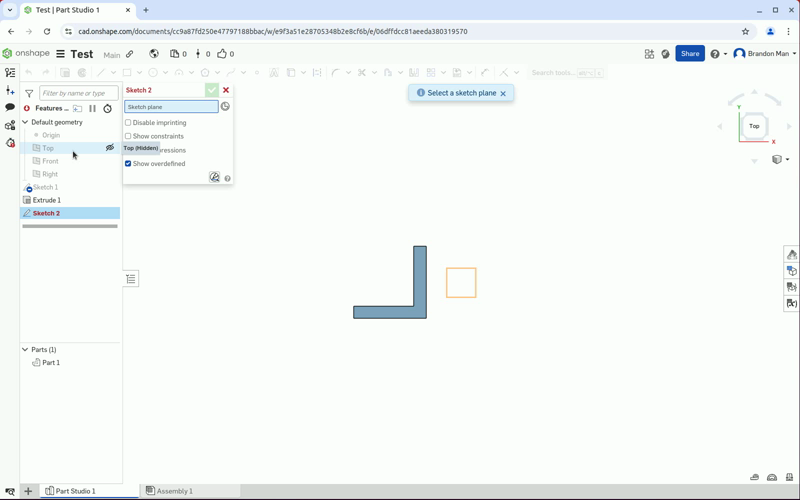
click(73, 150)
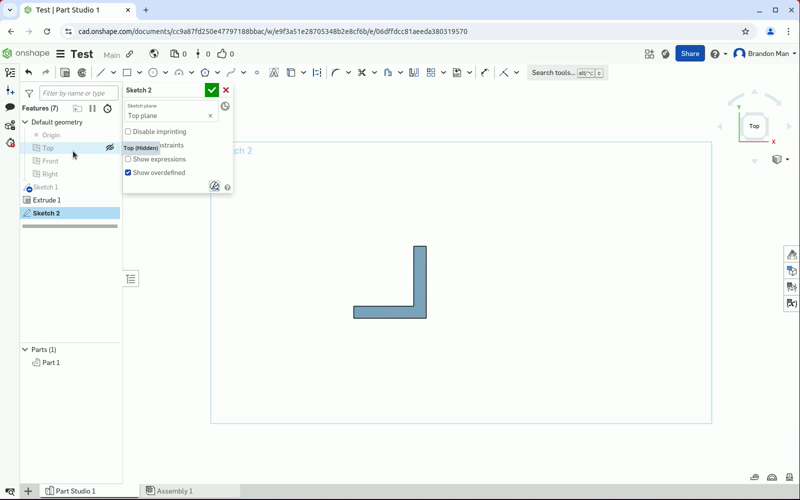
mouse_move(73, 352)
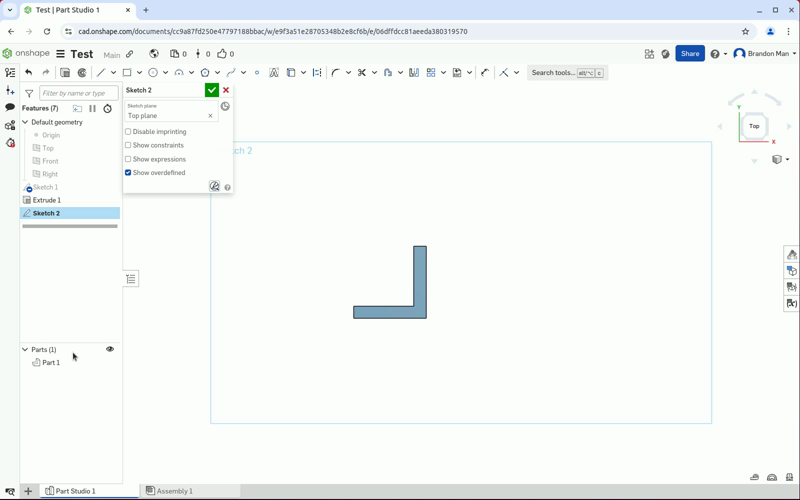
key(y)
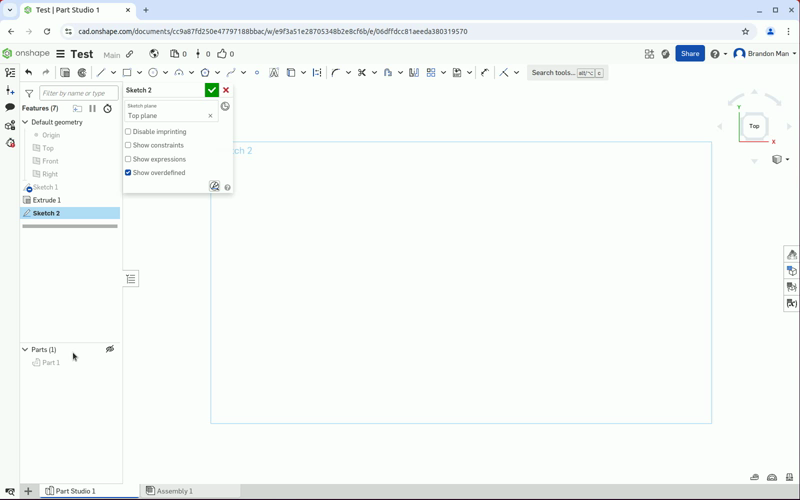
key(l)
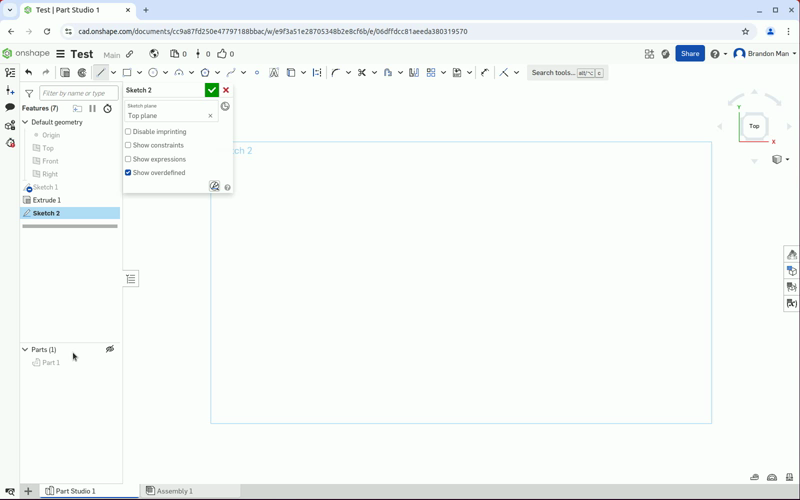
key_down(shift)
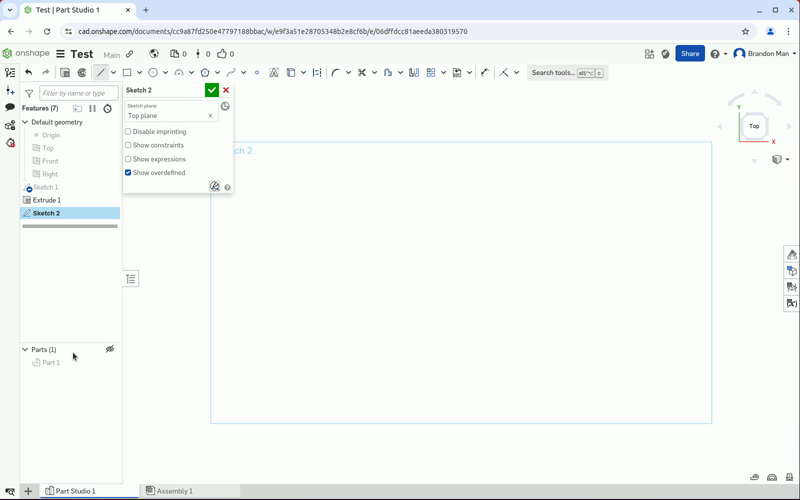
mouse_move(348, 306)
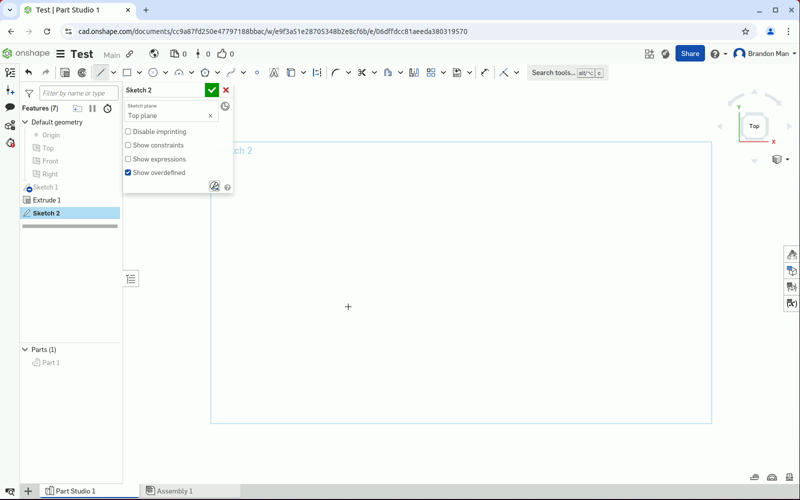
click(348, 306)
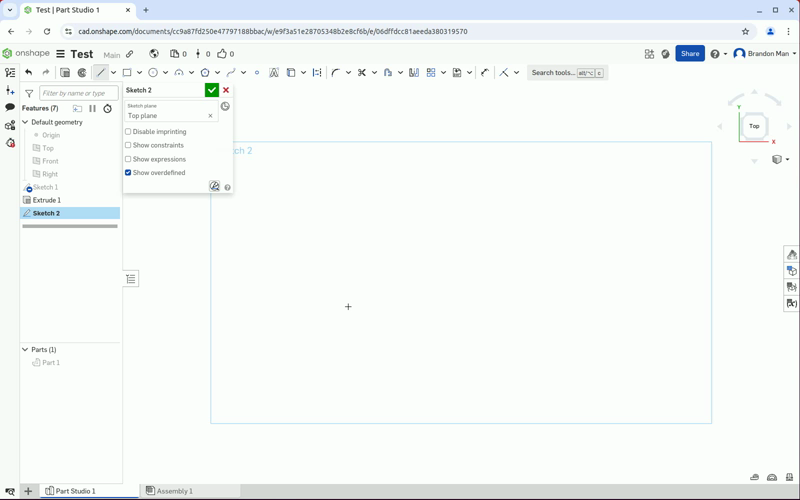
key_up(shift)
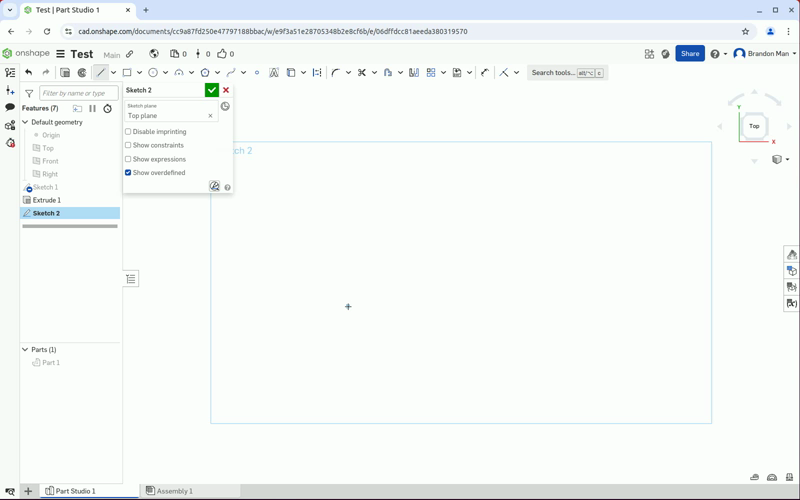
key_down(shift)
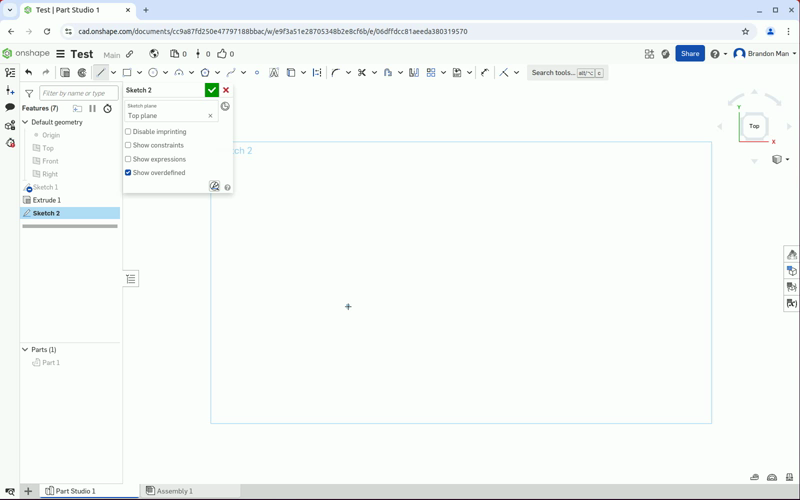
mouse_move(378, 306)
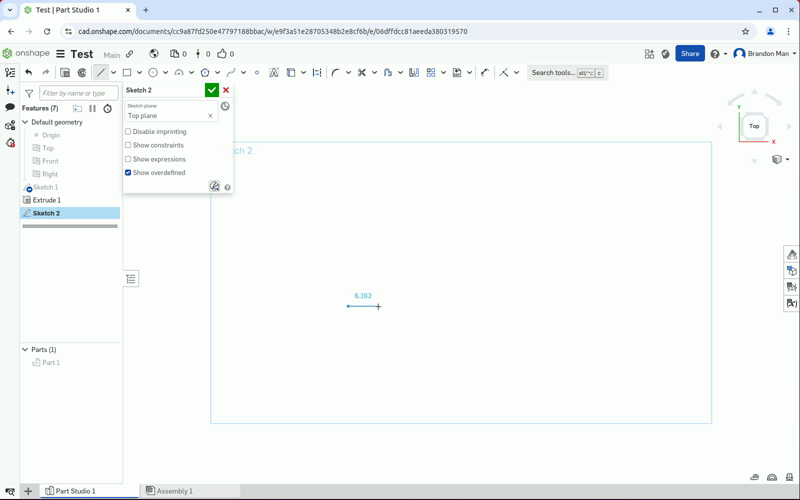
mouse_move(354, 306)
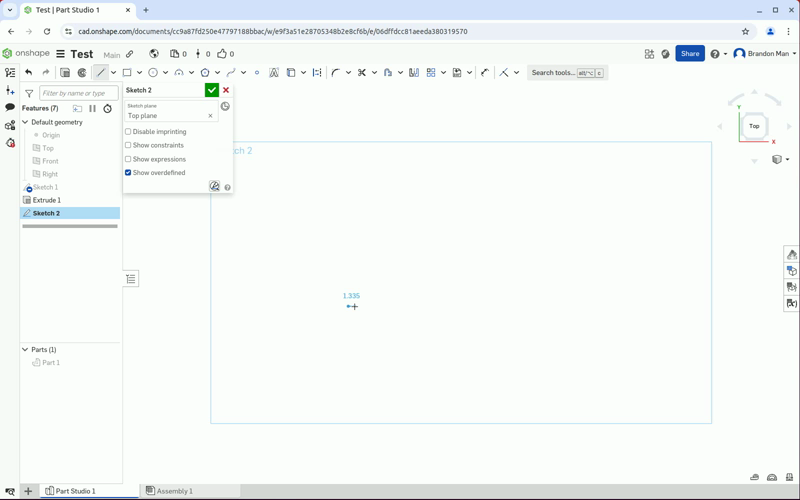
scroll(6)
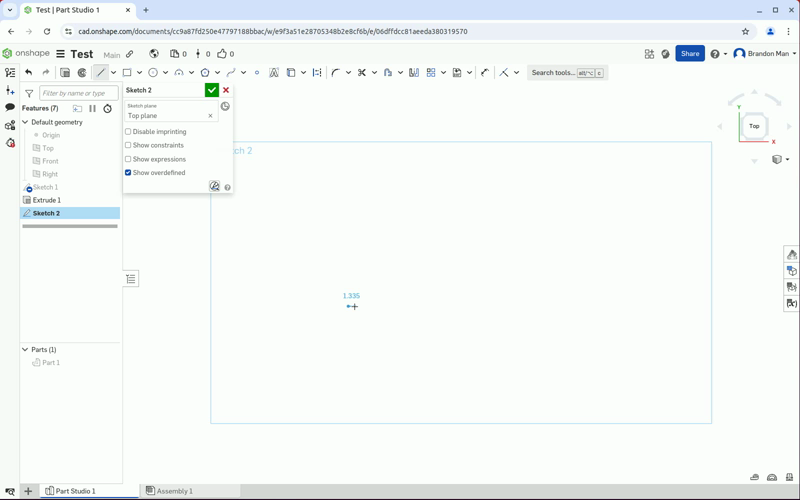
scroll(6)
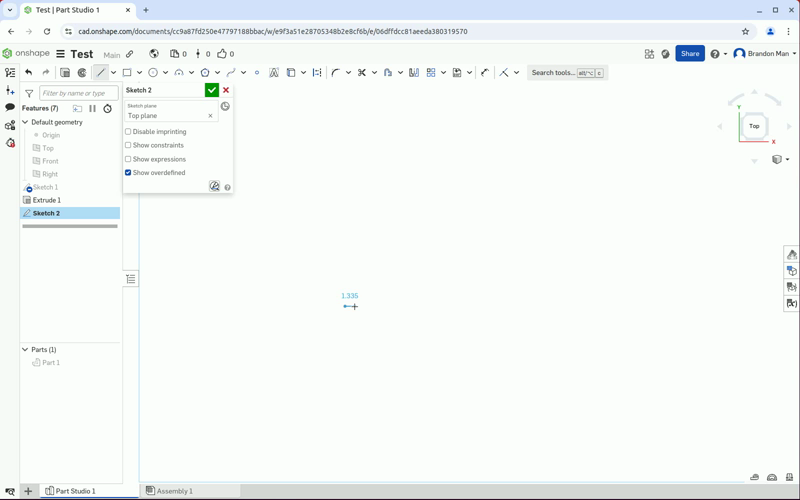
scroll(6)
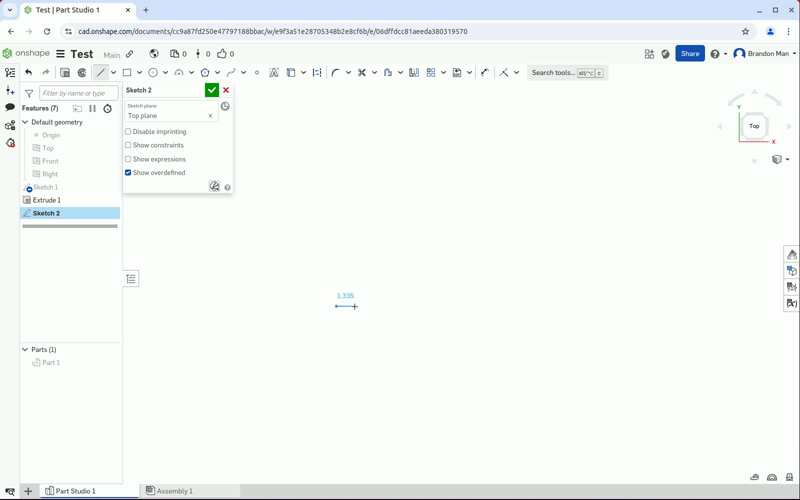
scroll(6)
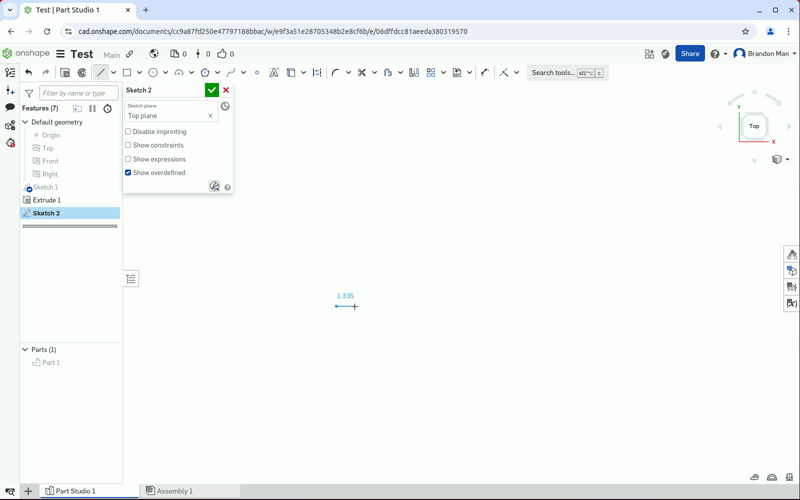
scroll(6)
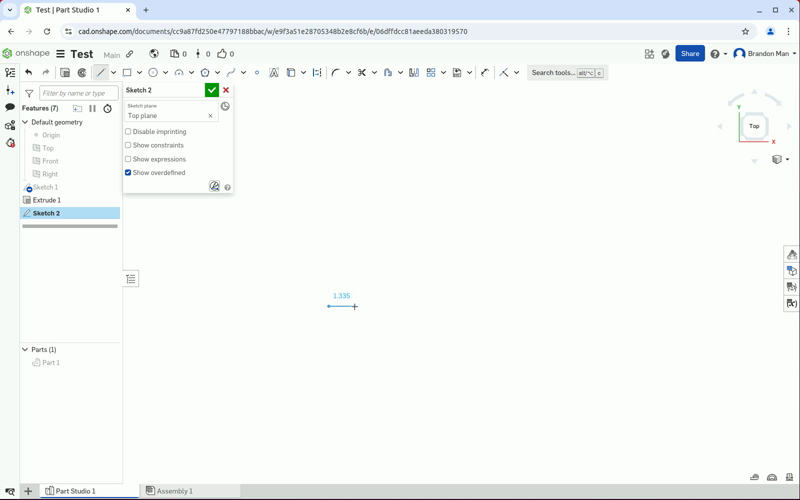
scroll(6)
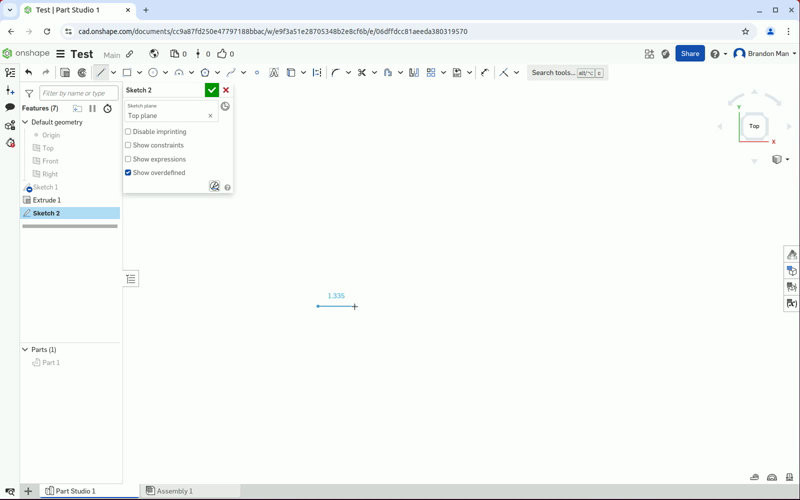
scroll(6)
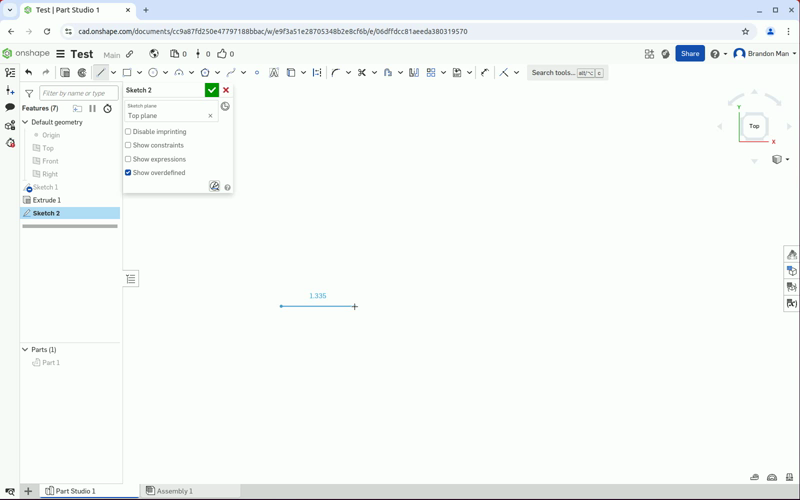
click(354, 306)
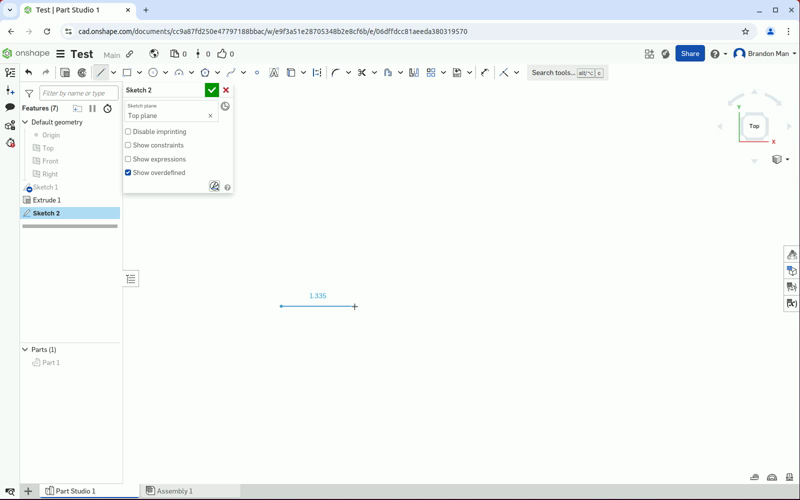
scroll(-6)
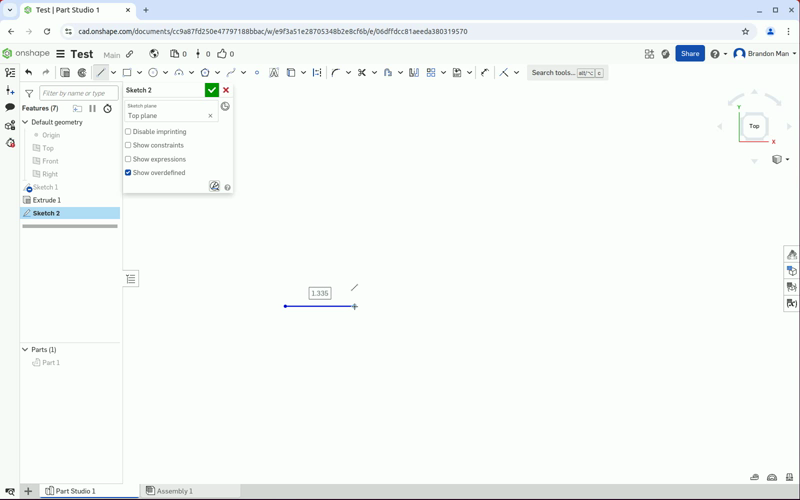
scroll(-6)
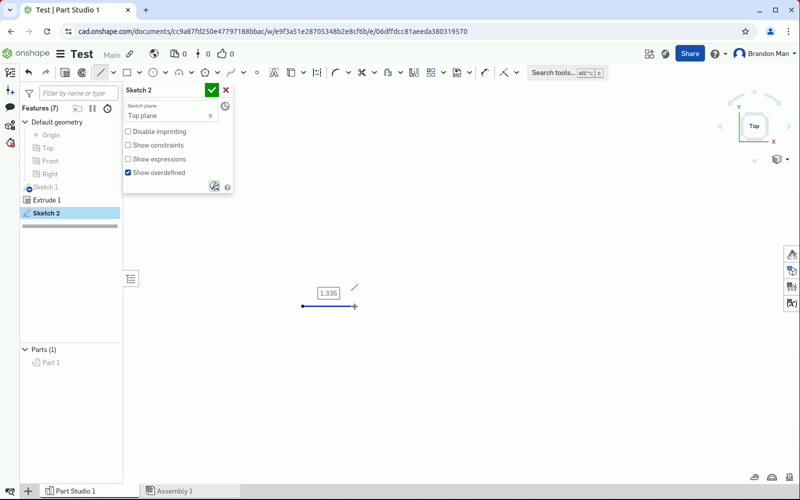
scroll(-6)
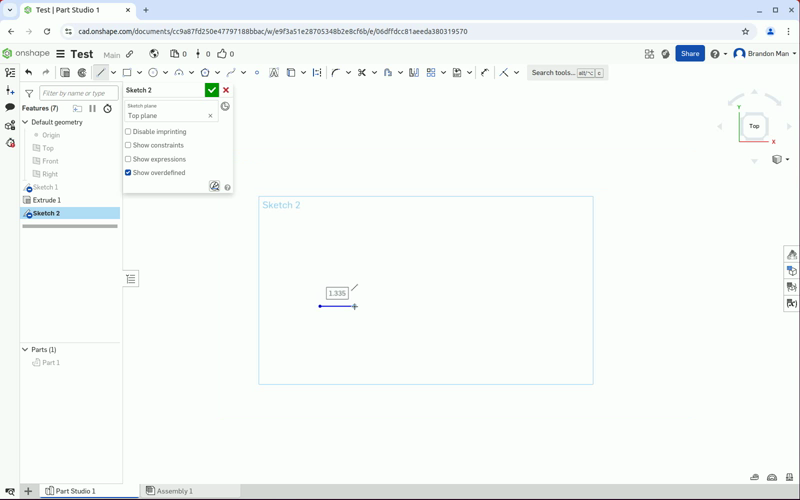
scroll(-6)
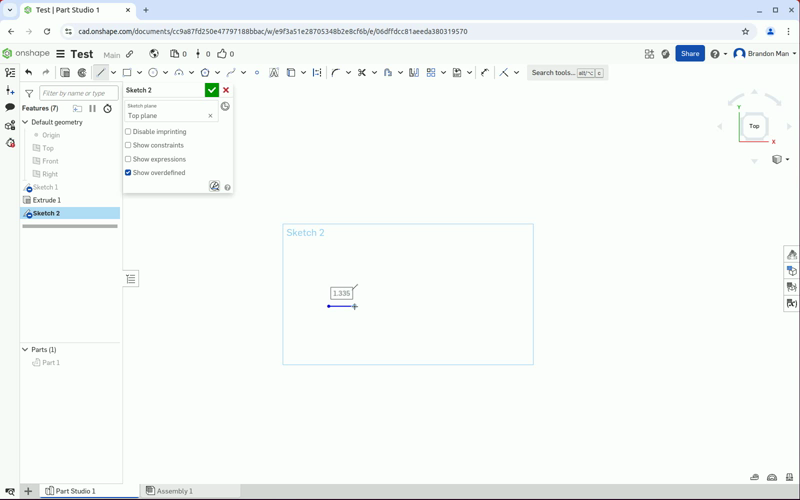
scroll(-6)
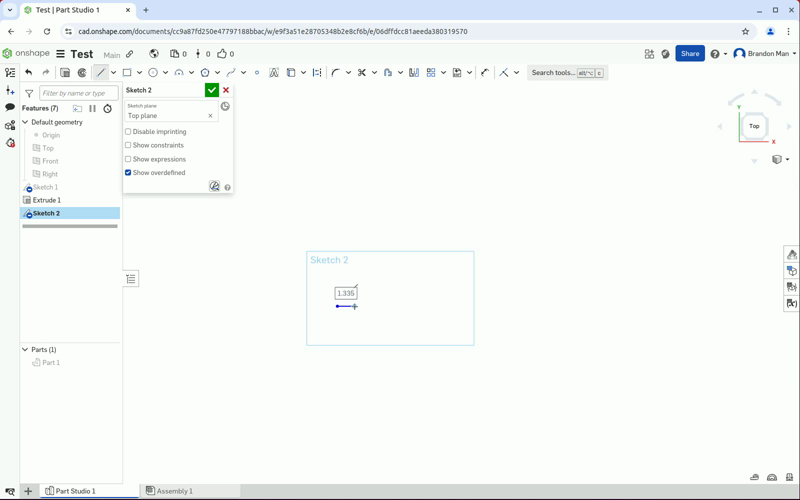
scroll(-6)
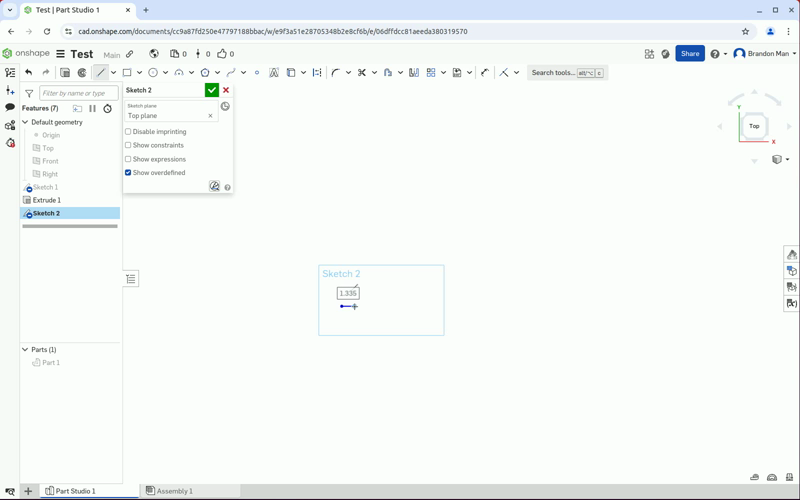
scroll(-6)
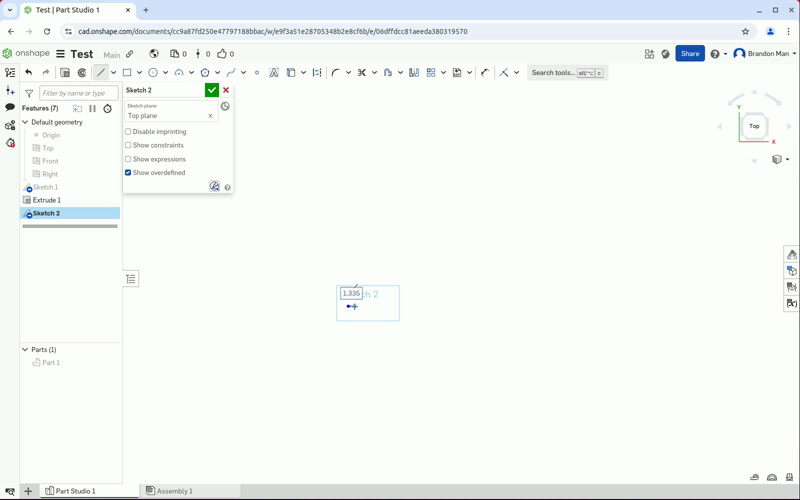
key_up(shift)
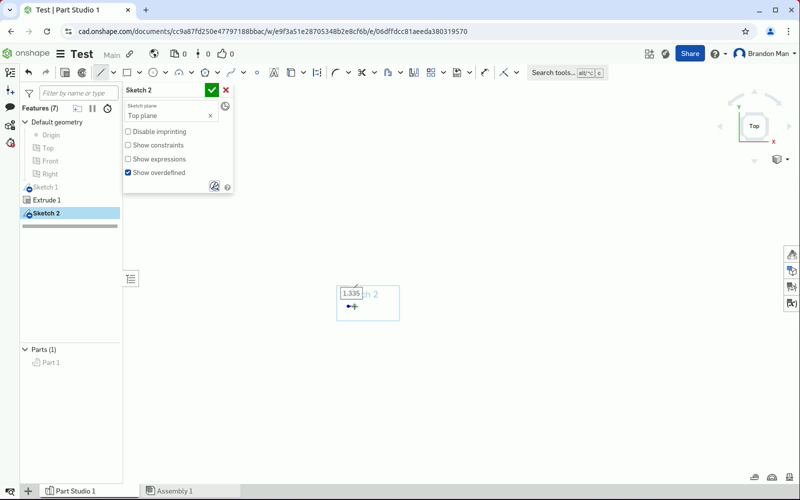
key_down(shift)
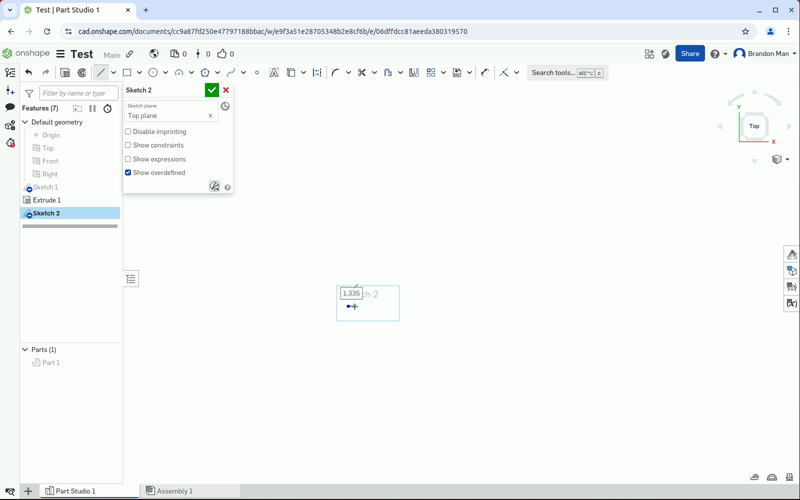
mouse_move(384, 306)
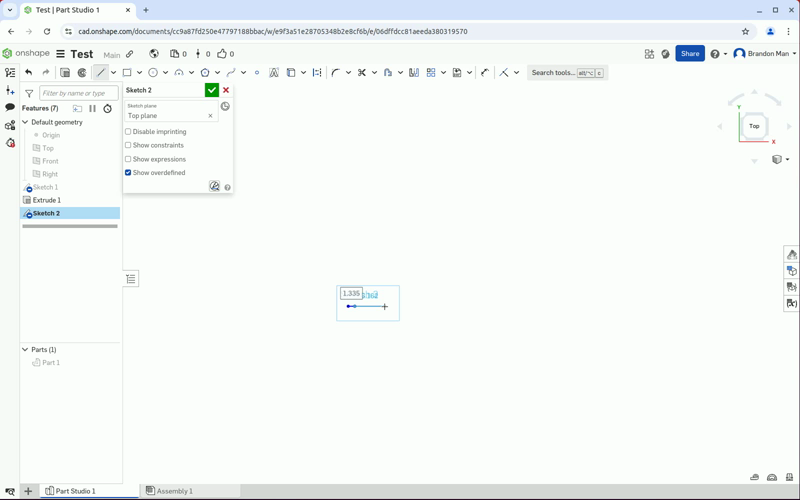
mouse_move(354, 246)
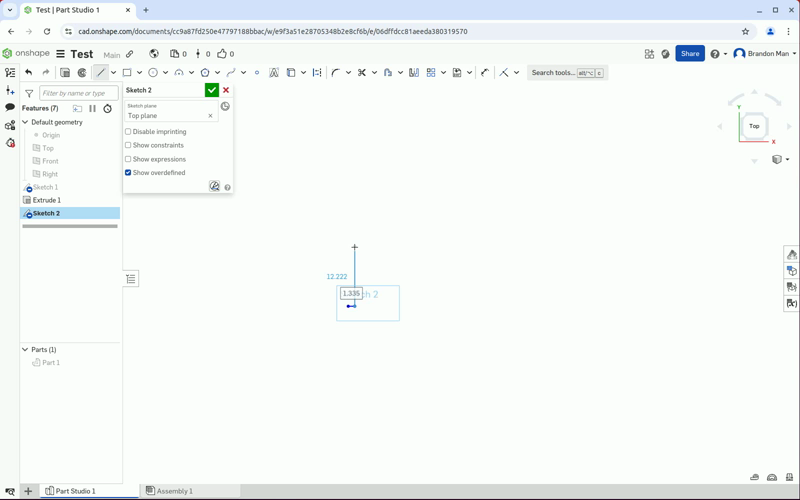
click(354, 246)
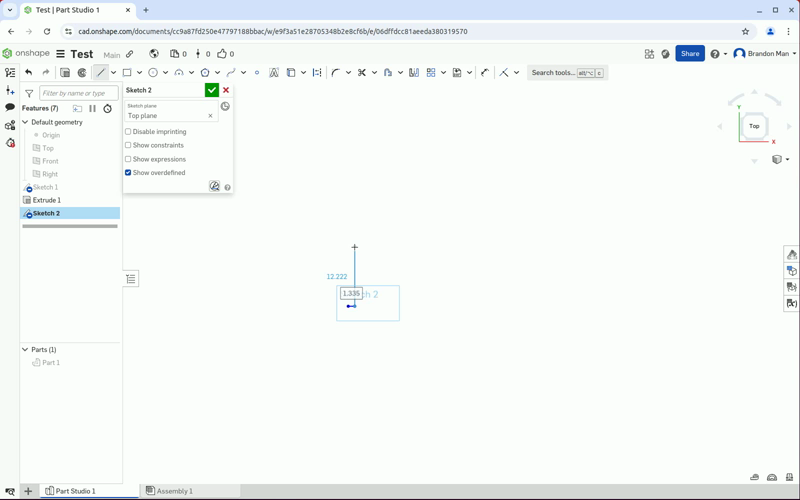
key_up(shift)
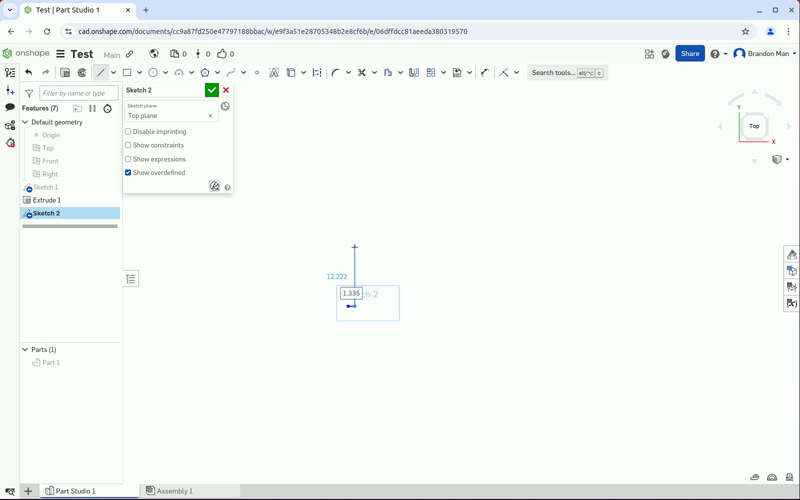
key_down(shift)
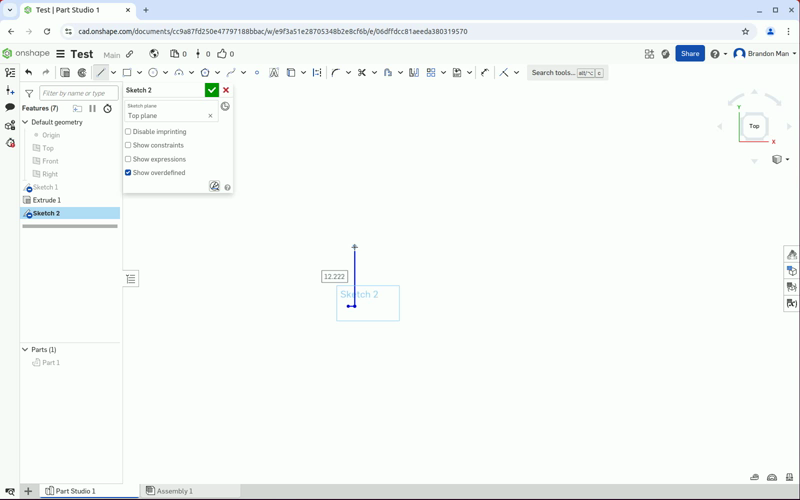
mouse_move(384, 246)
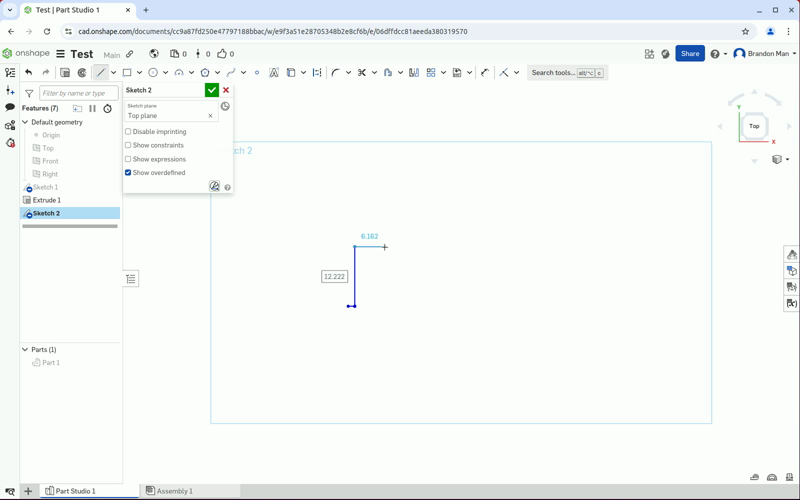
mouse_move(414, 246)
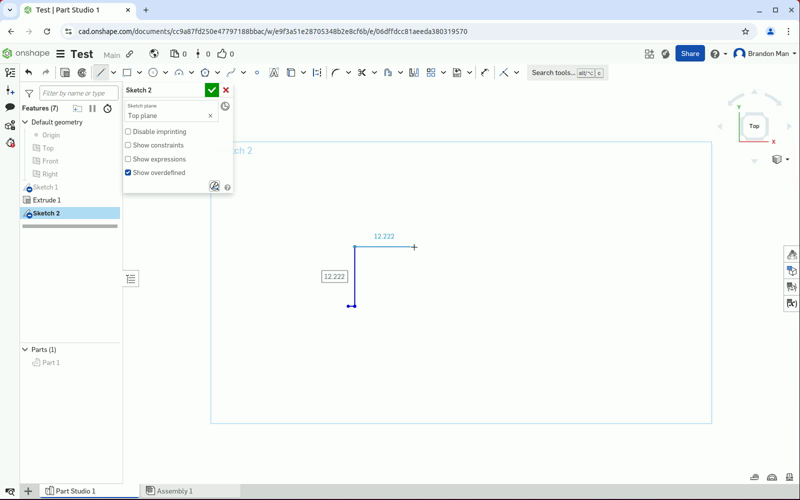
click(414, 246)
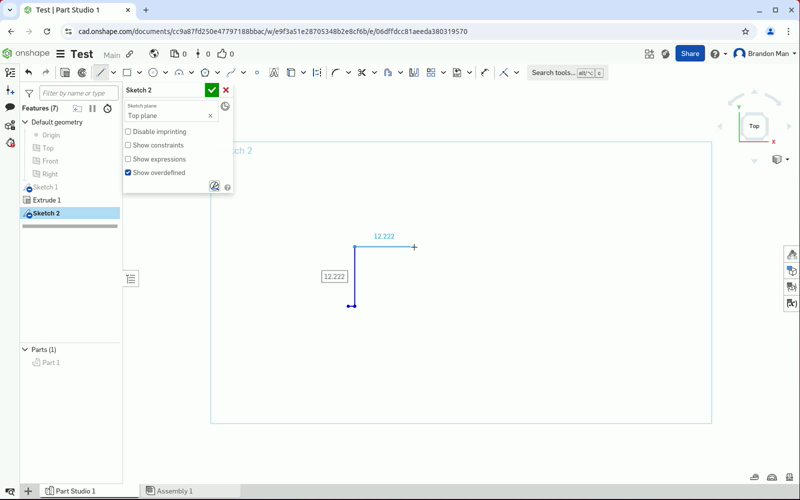
key_up(shift)
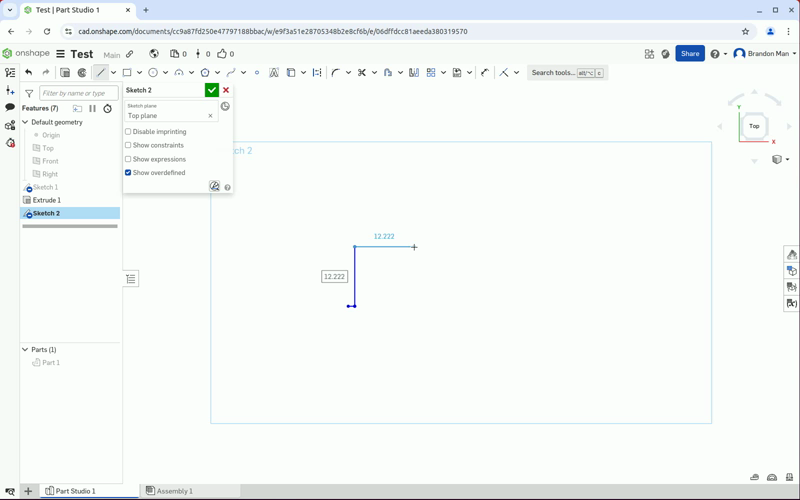
key_down(shift)
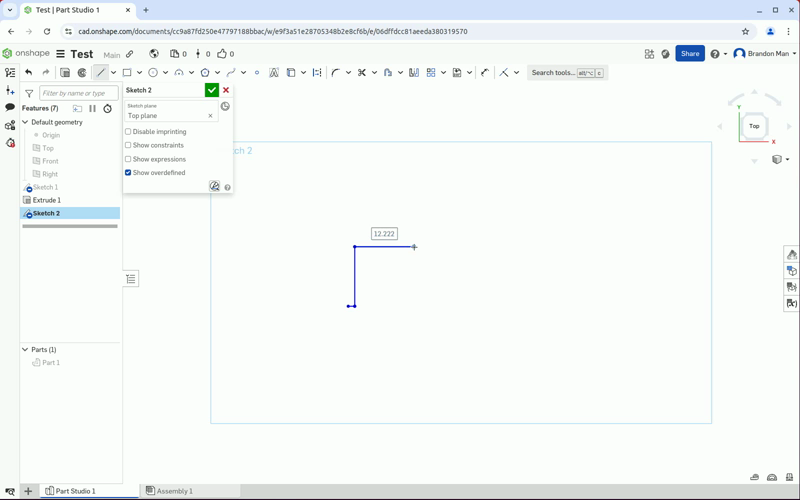
mouse_move(444, 246)
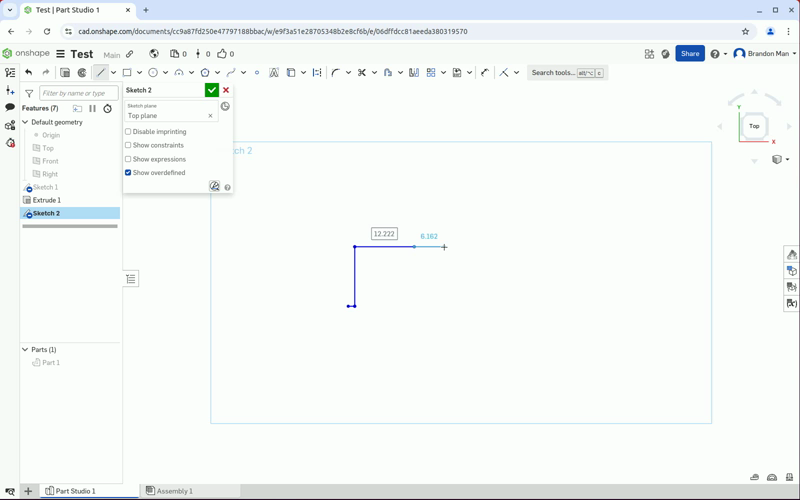
mouse_move(414, 240)
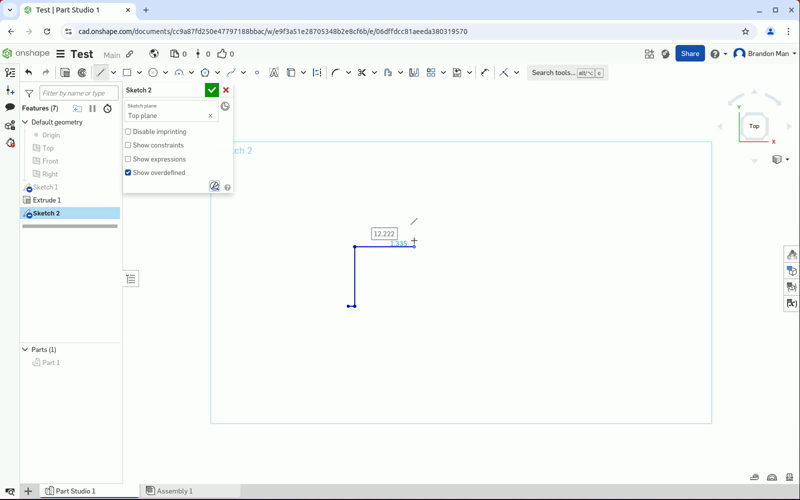
scroll(6)
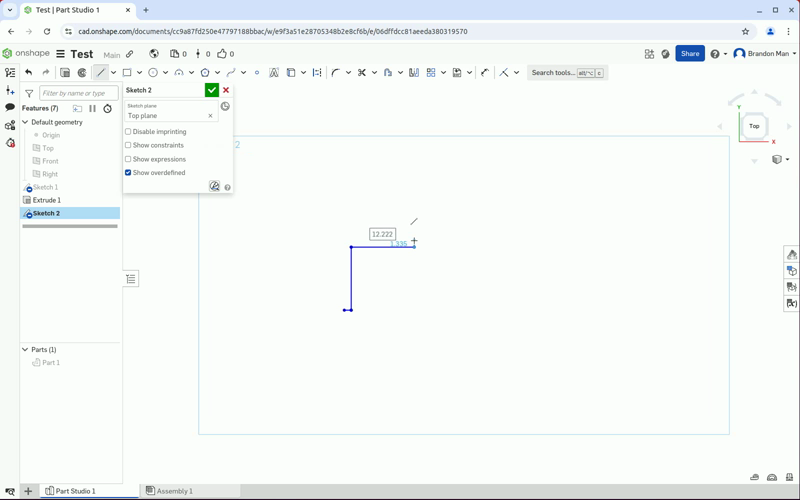
scroll(6)
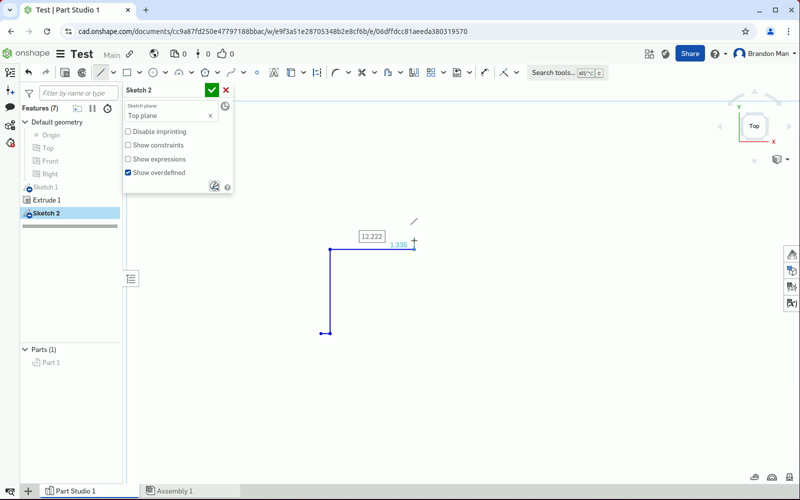
scroll(6)
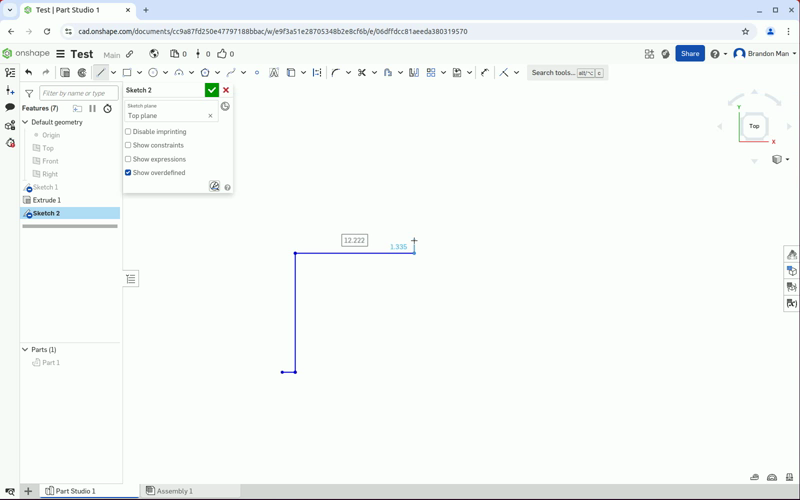
scroll(6)
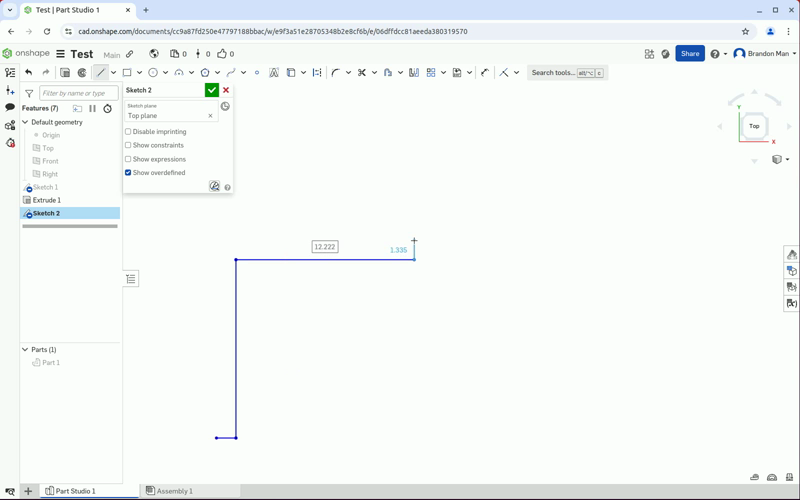
scroll(6)
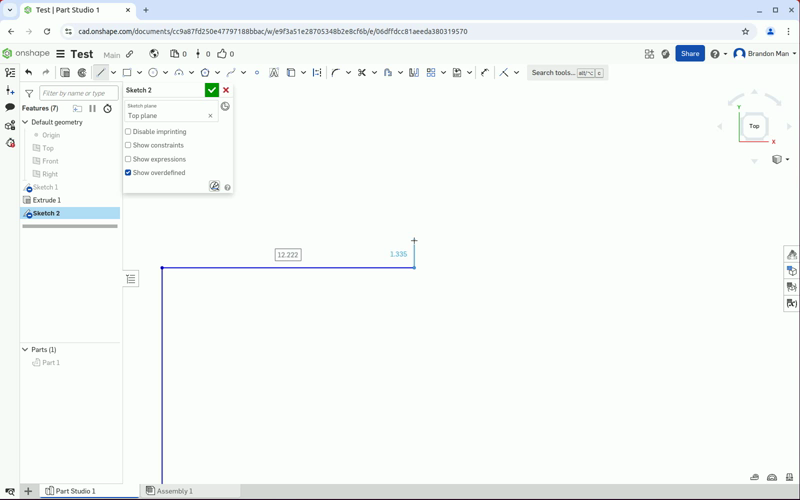
scroll(6)
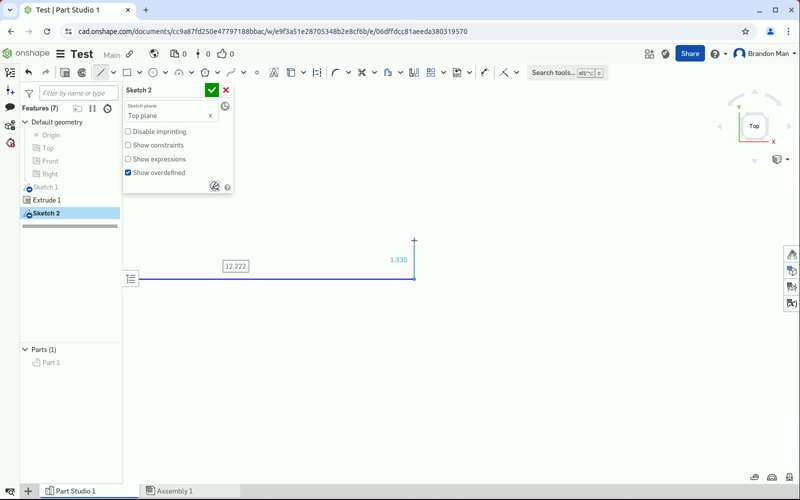
scroll(6)
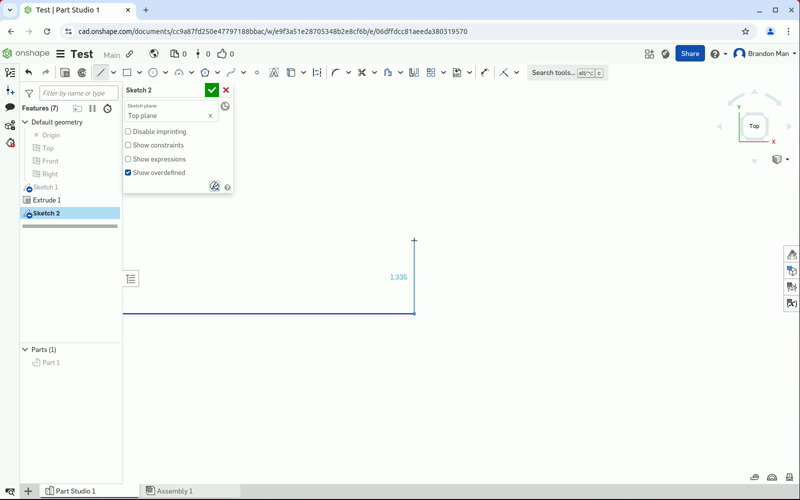
click(414, 240)
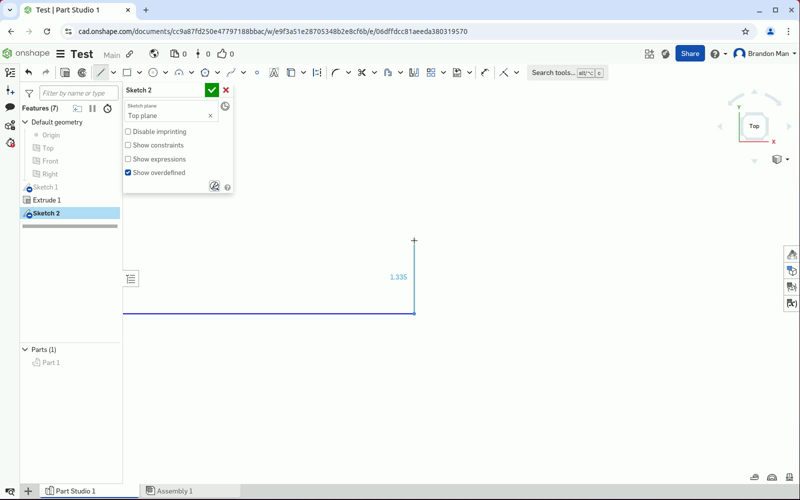
scroll(-6)
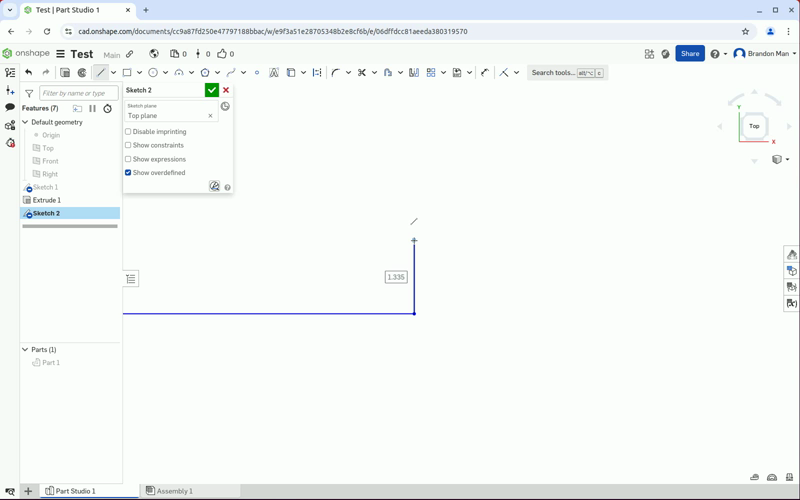
scroll(-6)
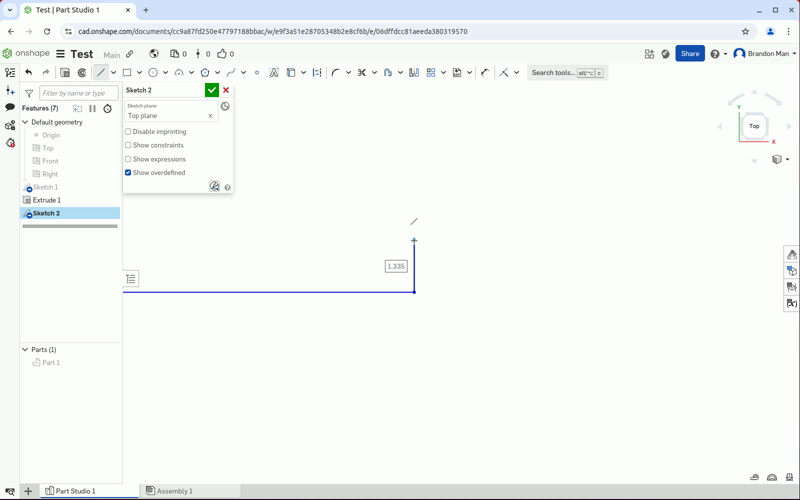
scroll(-6)
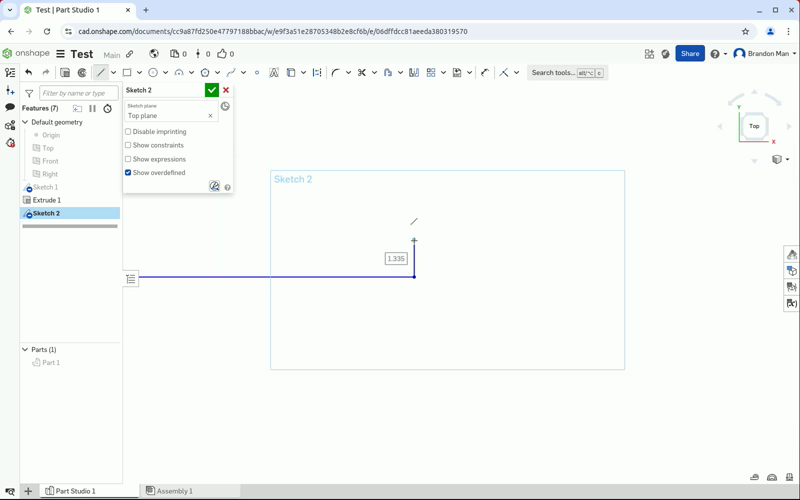
scroll(-6)
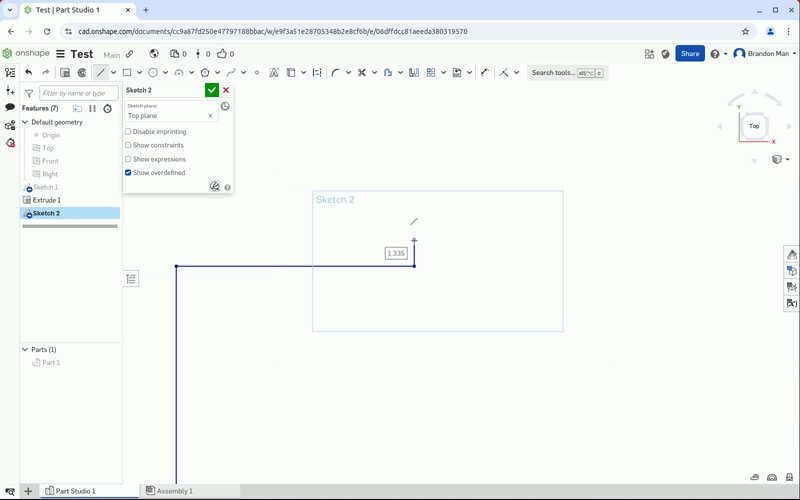
scroll(-6)
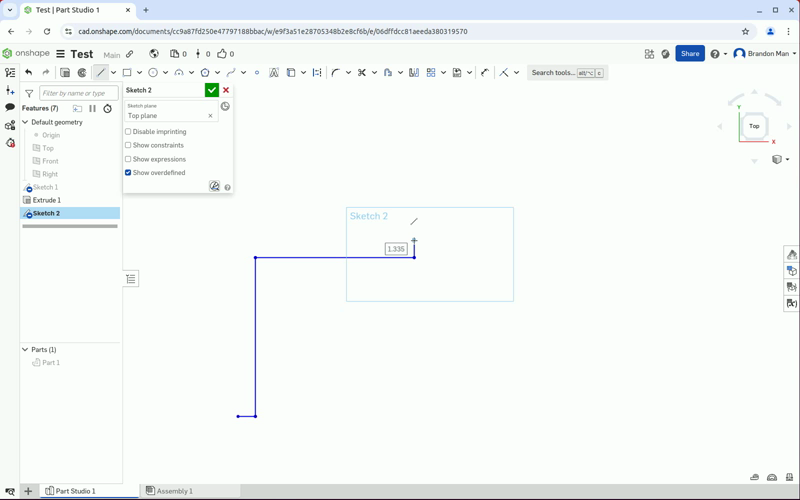
scroll(-6)
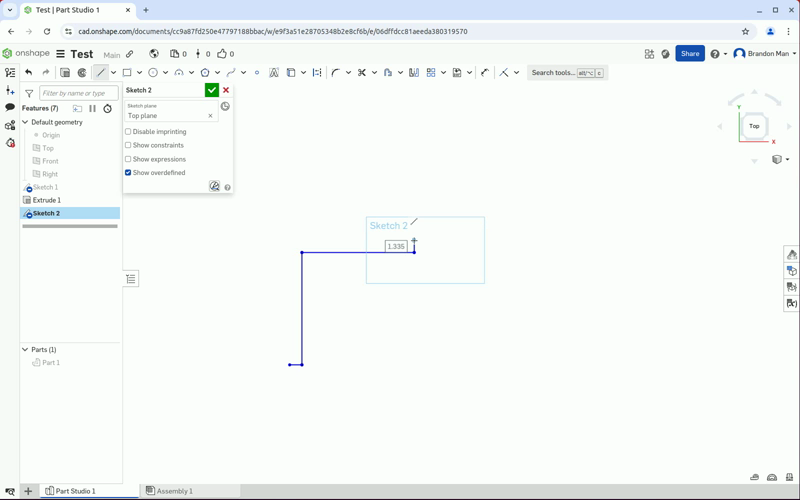
scroll(-6)
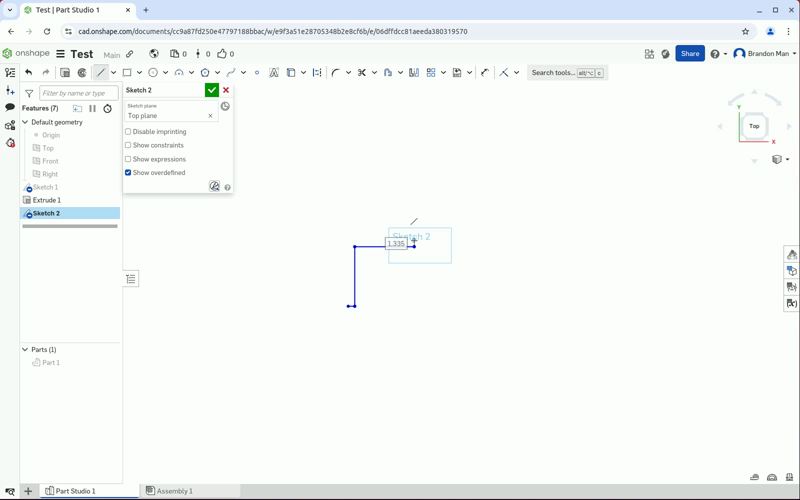
key_up(shift)
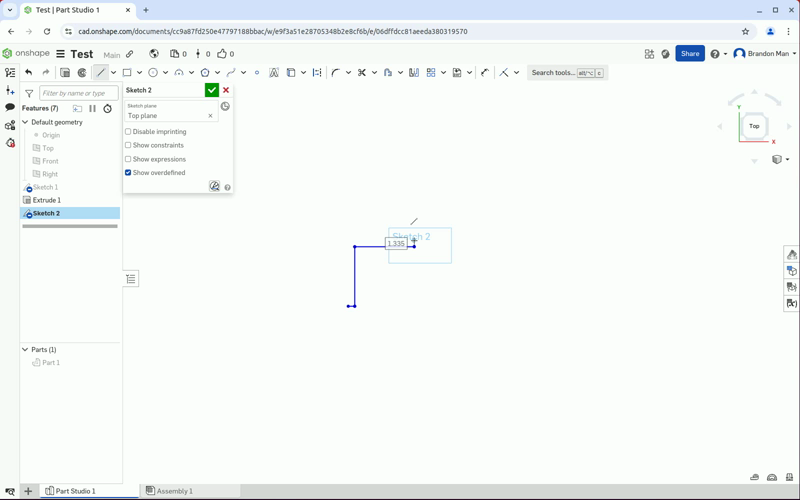
key_down(shift)
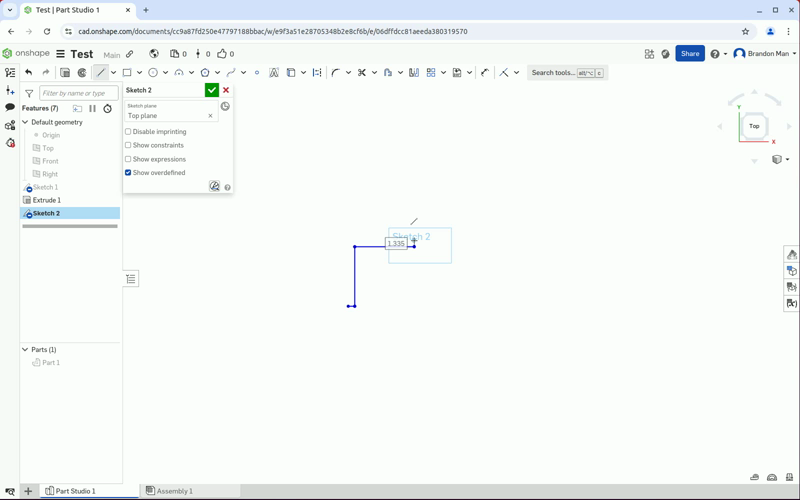
mouse_move(348, 240)
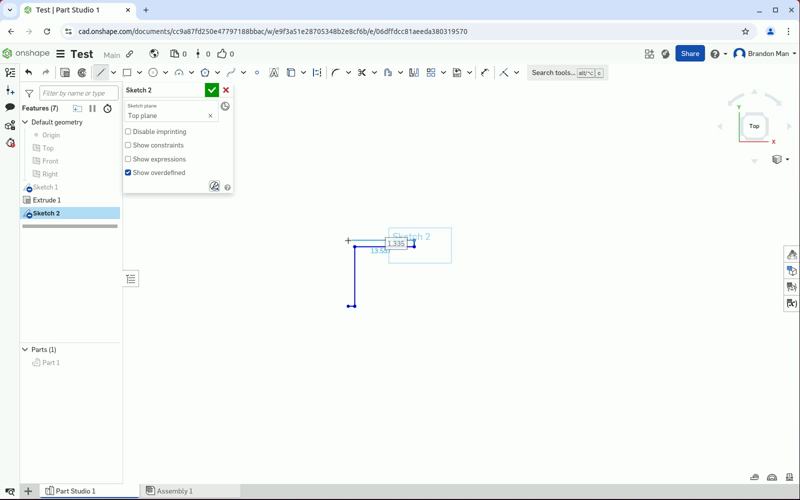
click(348, 240)
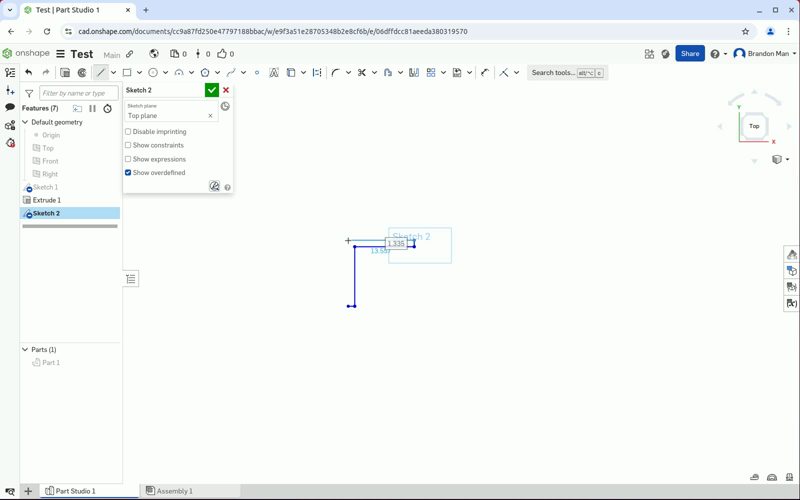
key_up(shift)
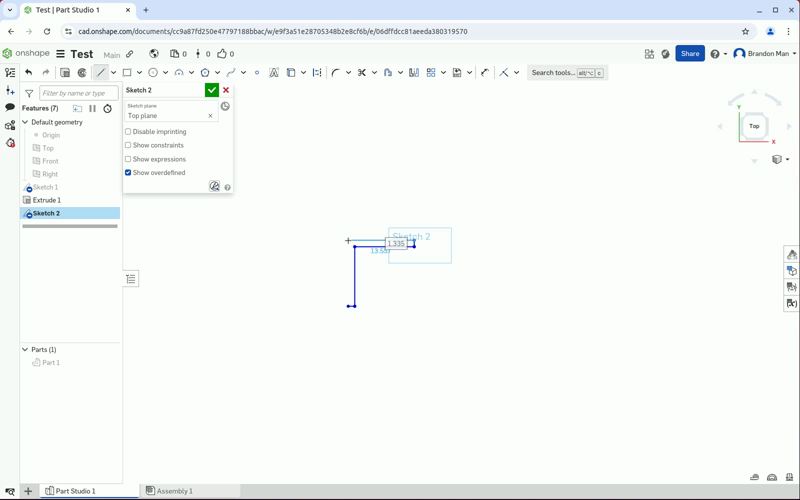
key_down(shift)
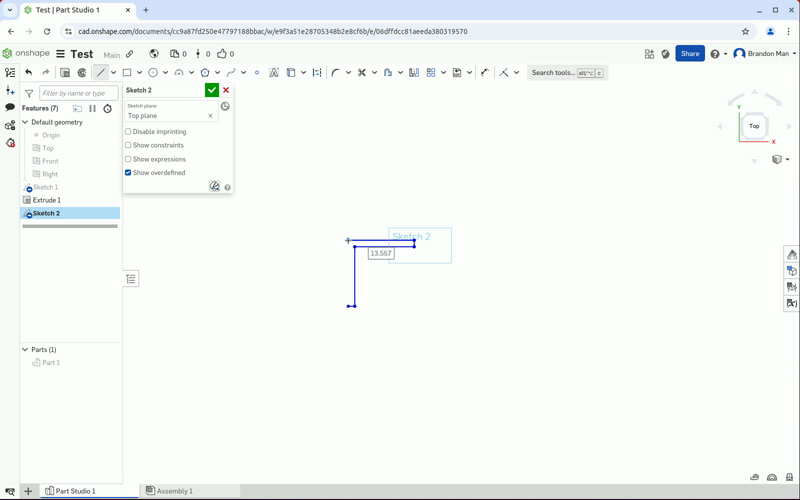
mouse_move(348, 306)
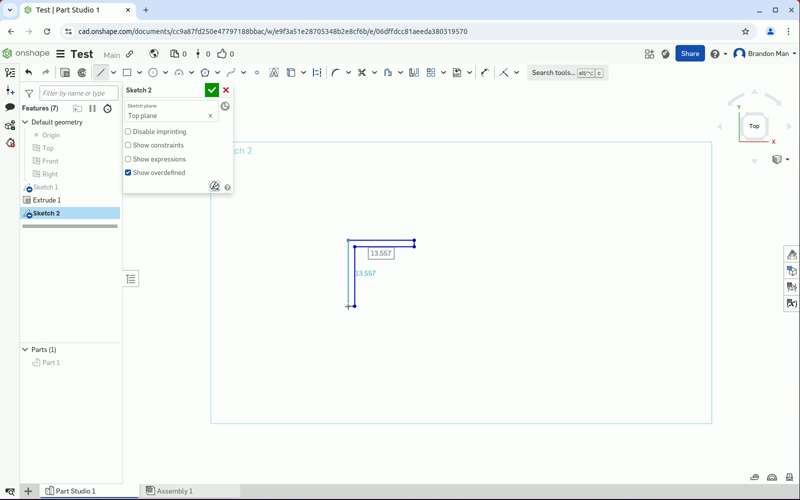
key_up(shift)
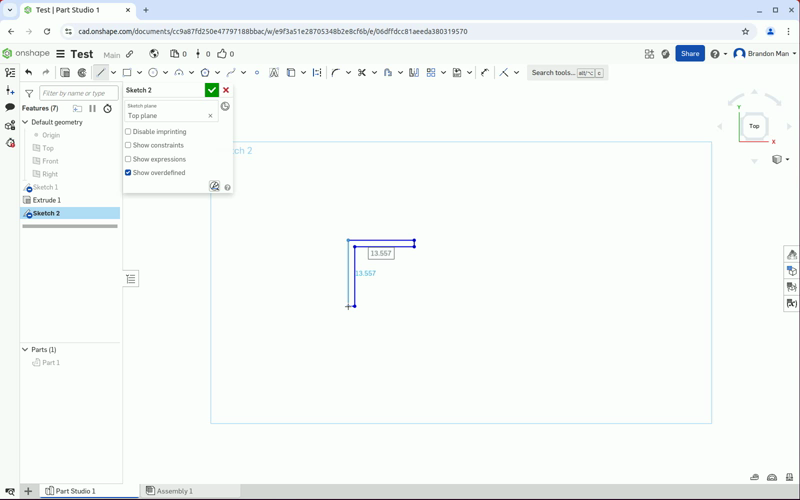
click(348, 306)
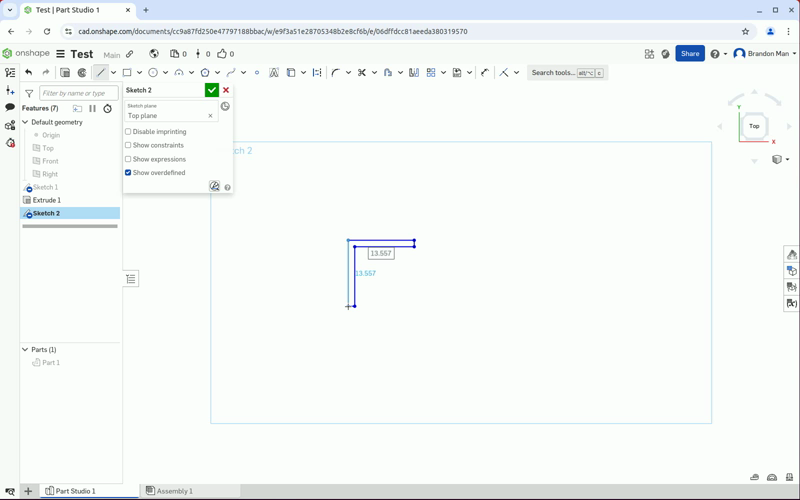
key(esc)
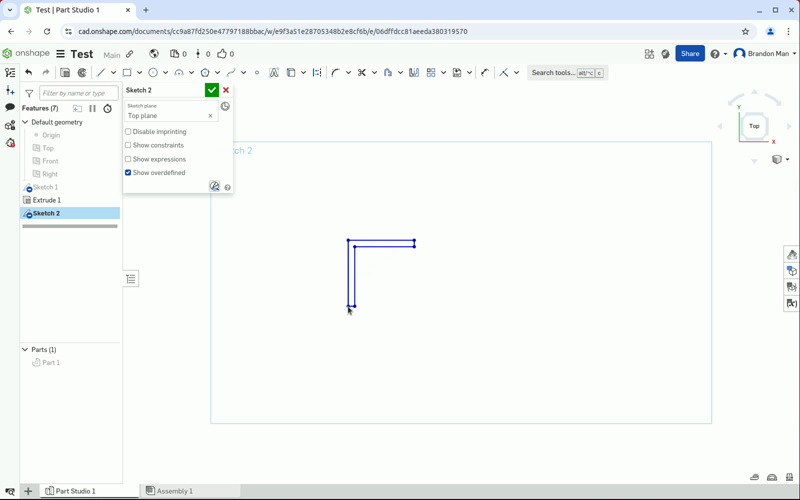
mouse_move(351, 247)
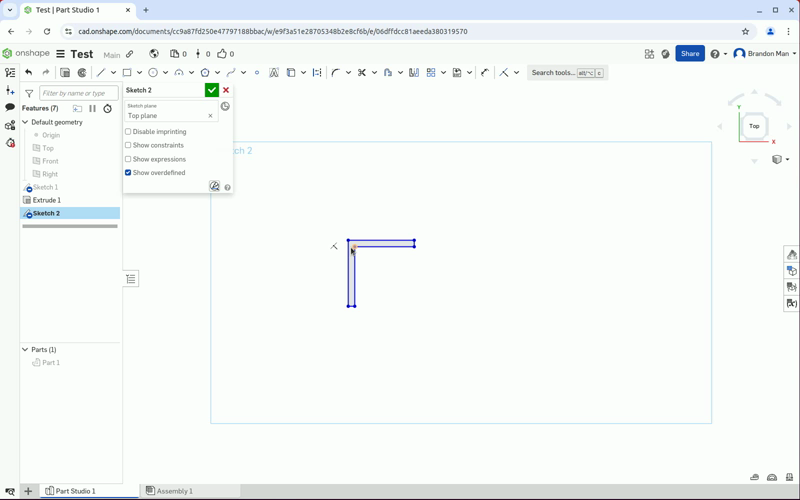
scroll(6)
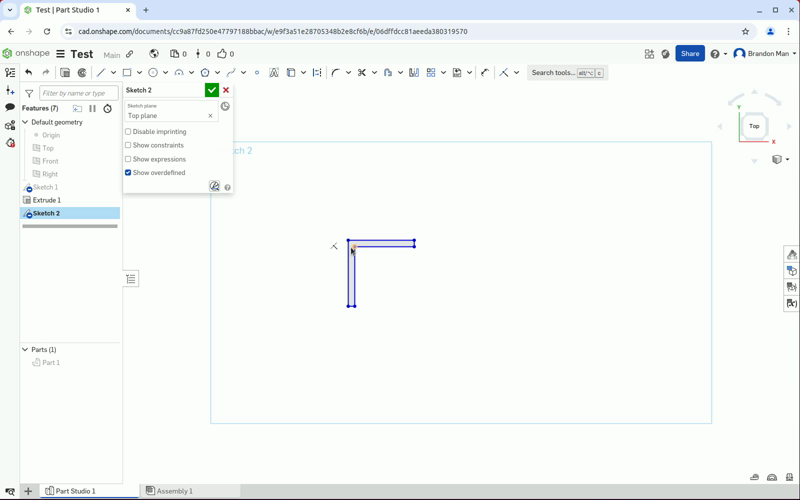
scroll(6)
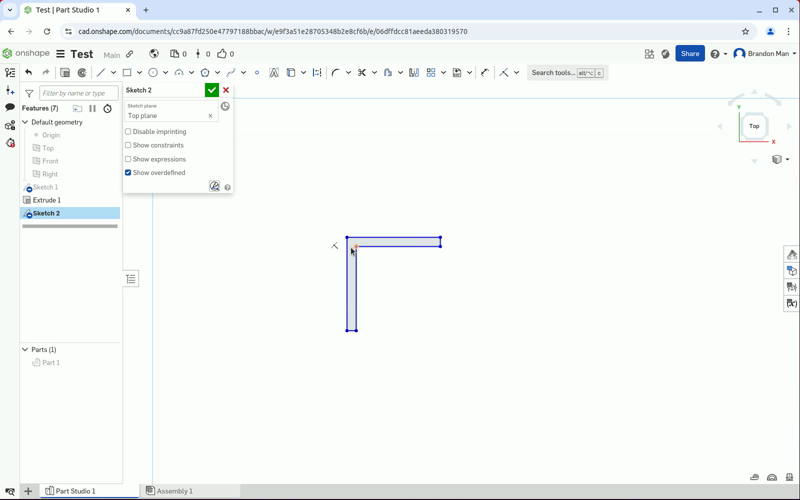
scroll(6)
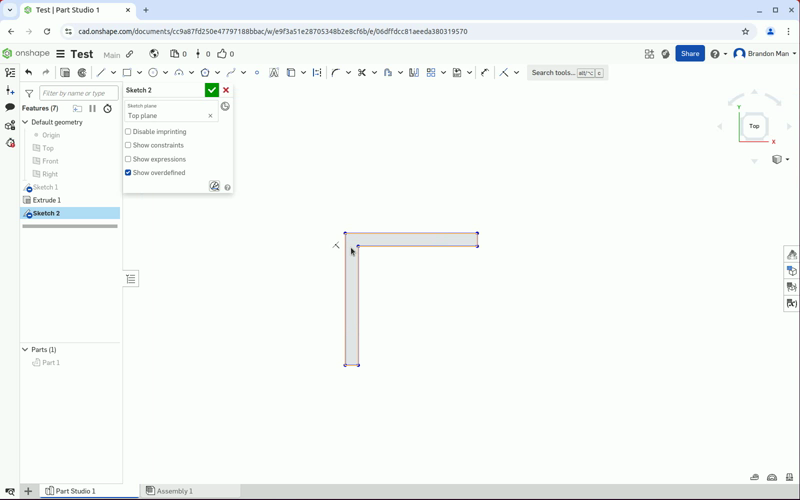
scroll(6)
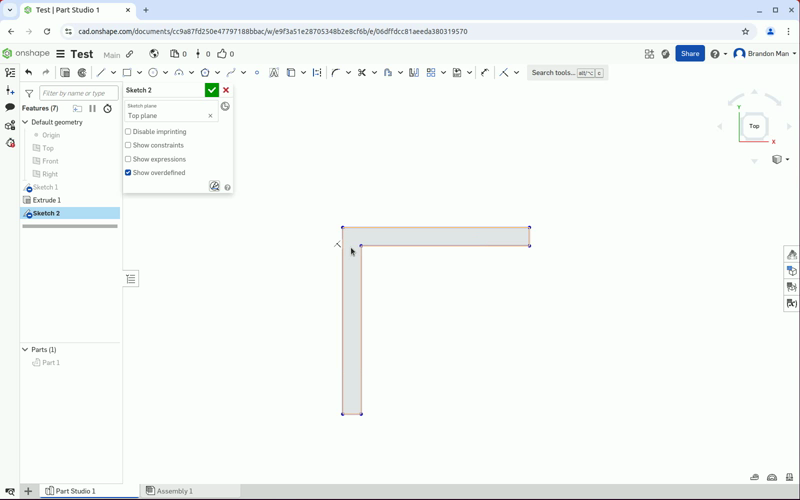
scroll(6)
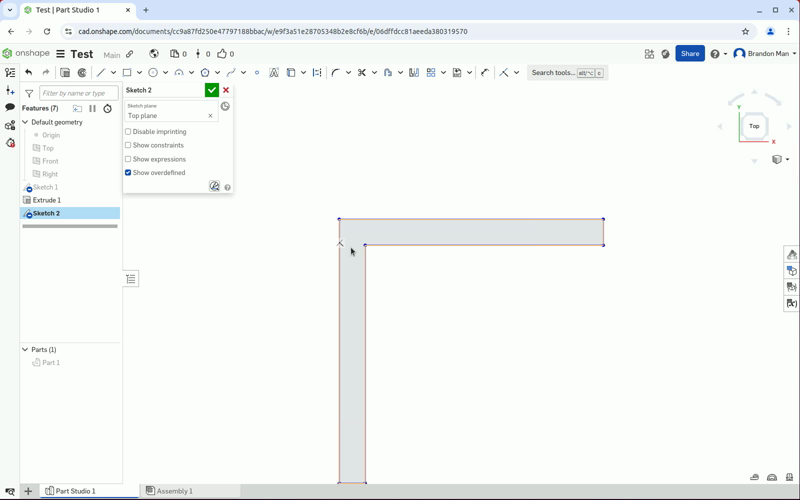
scroll(6)
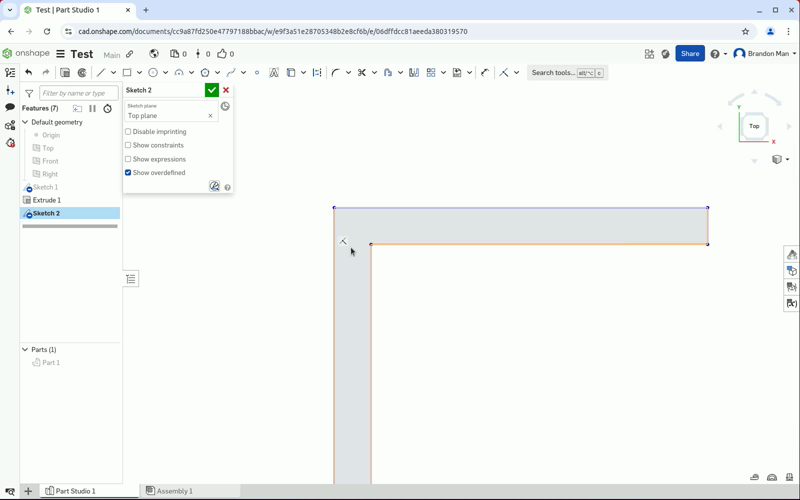
scroll(6)
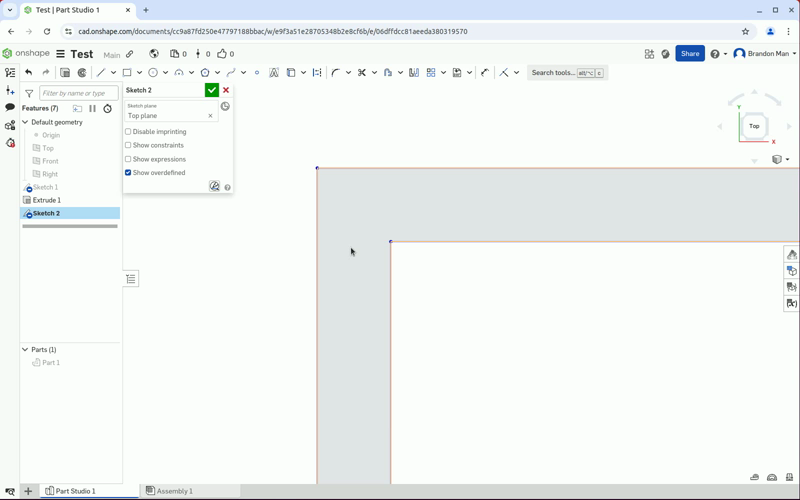
click(351, 247)
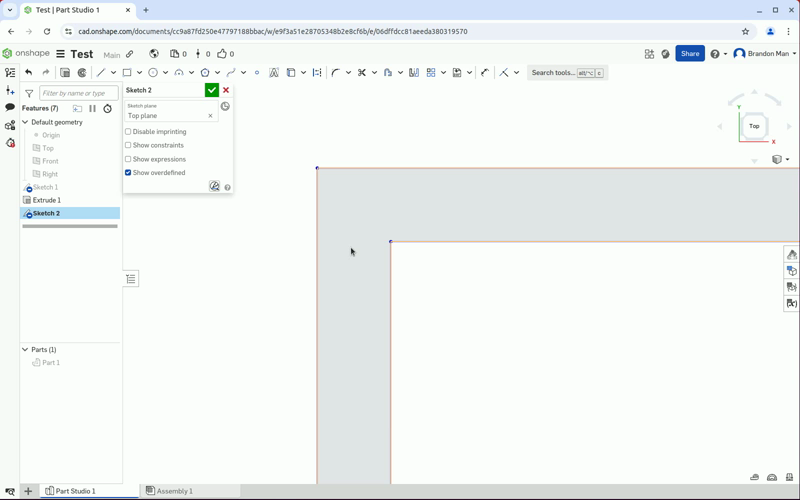
scroll(-6)
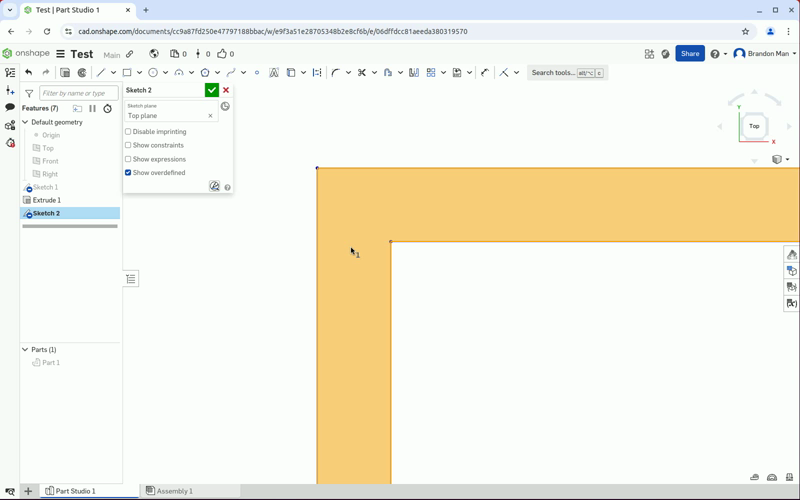
scroll(-6)
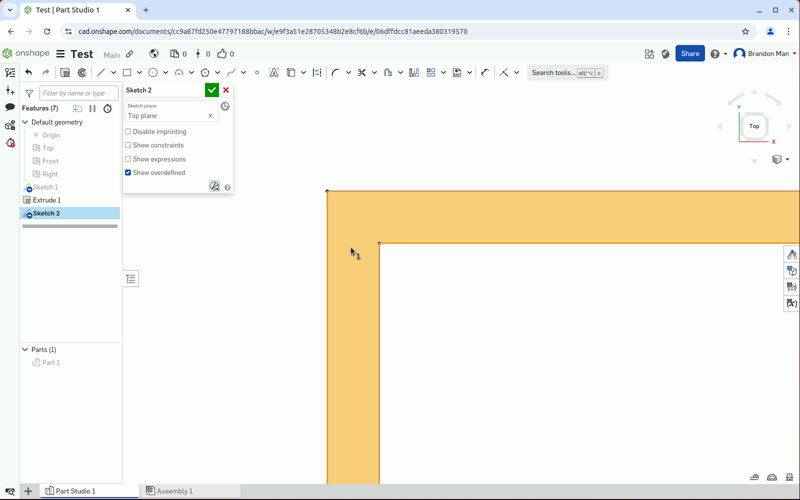
scroll(-6)
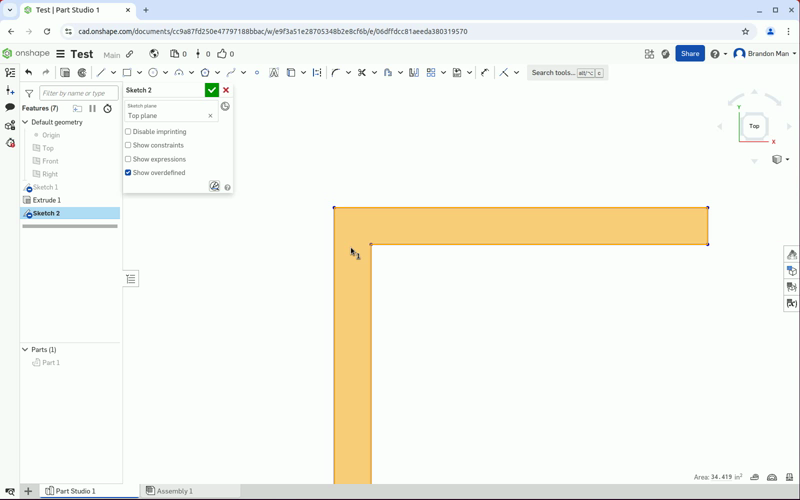
scroll(-6)
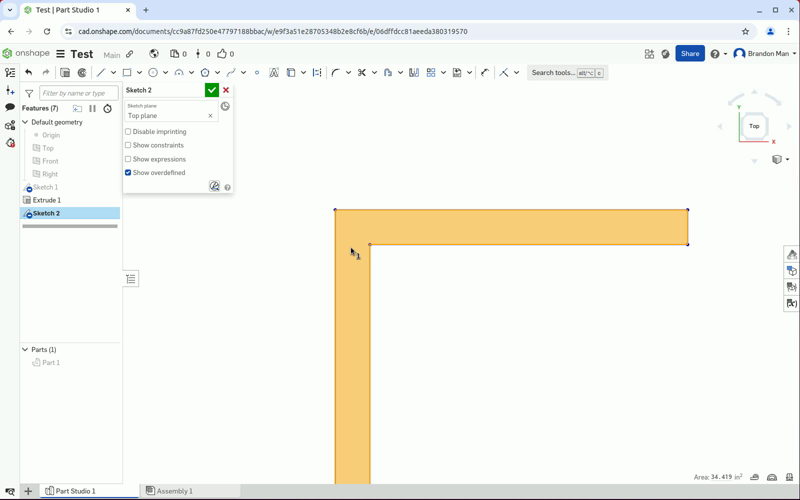
scroll(-6)
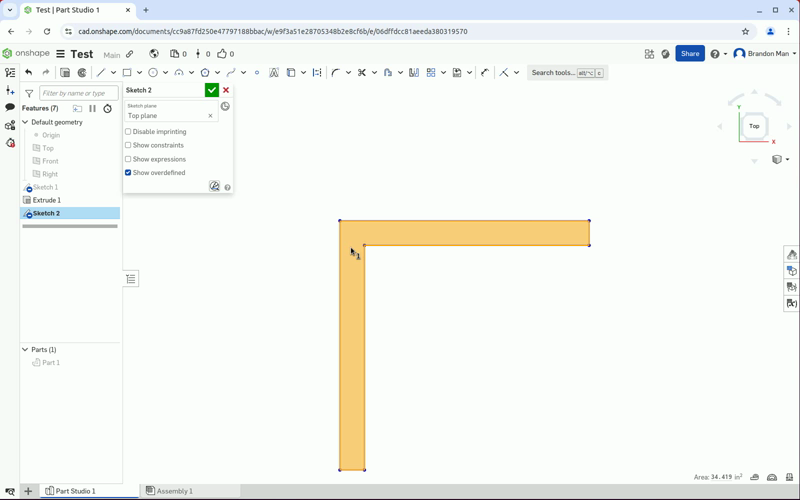
scroll(-6)
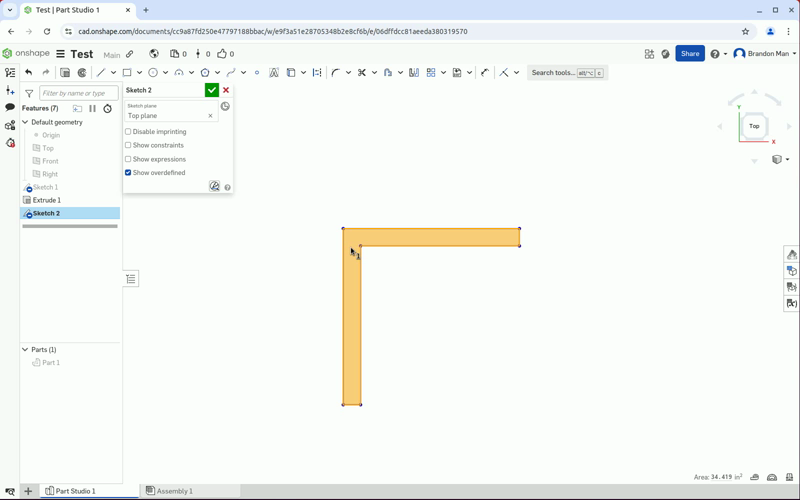
scroll(-6)
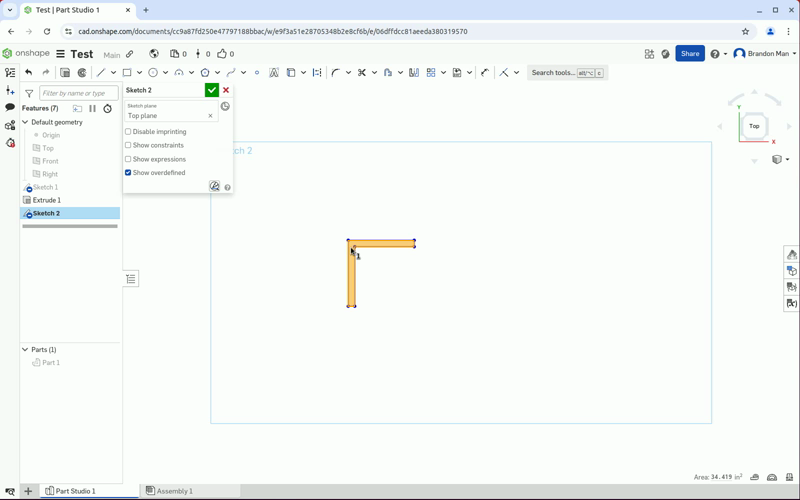
mouse_move(73, 352)
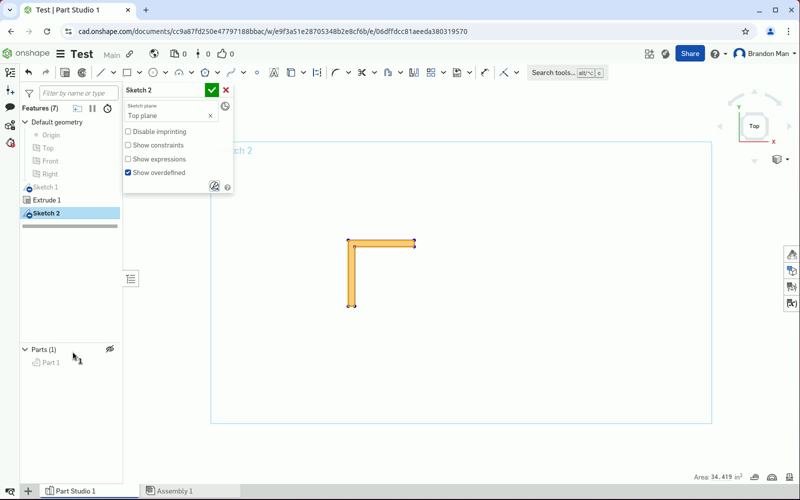
key(shift+y)
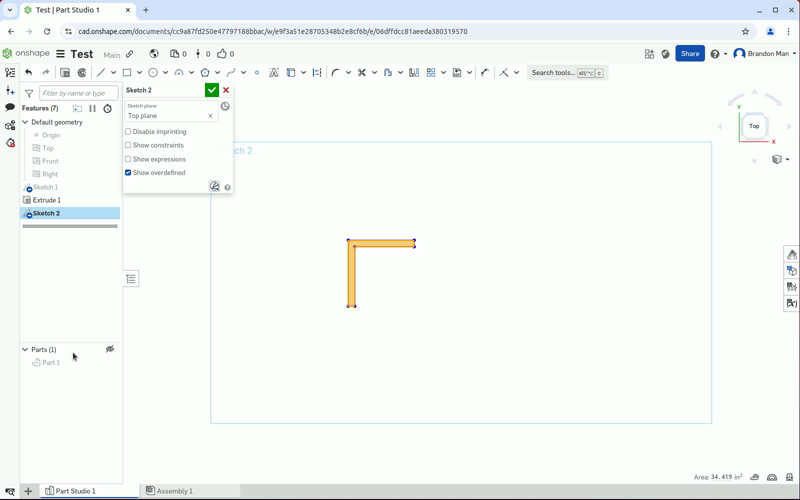
key(shift+e)
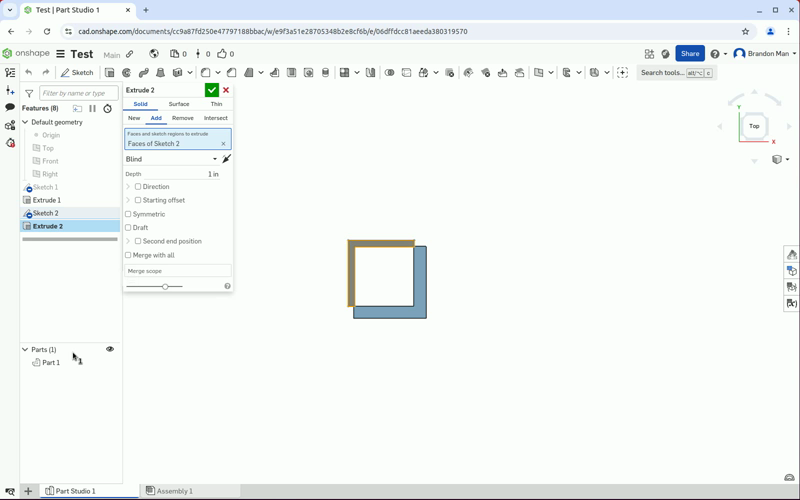
mouse_move(143, 106)
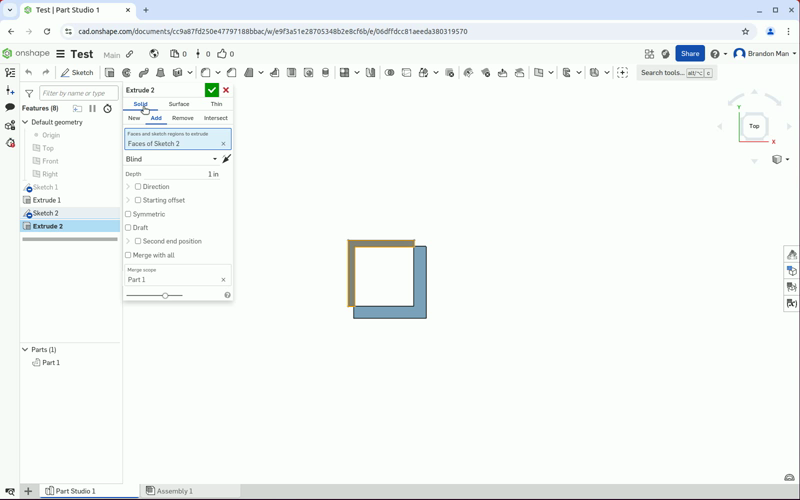
click(143, 106)
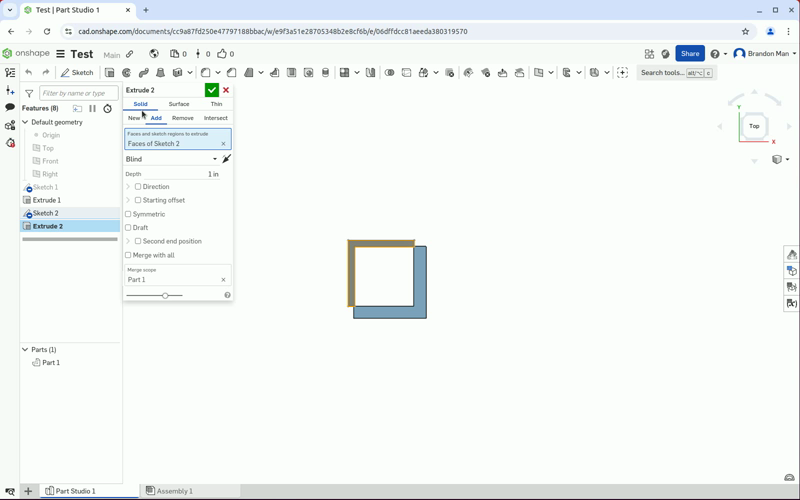
mouse_move(137, 120)
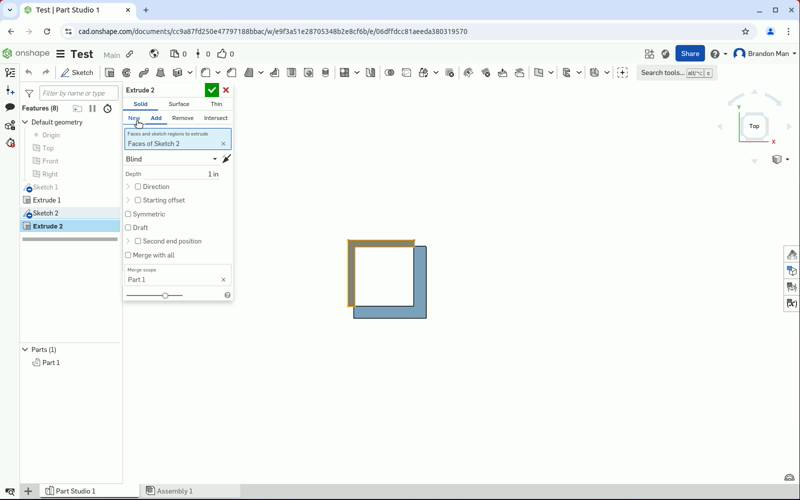
click(137, 120)
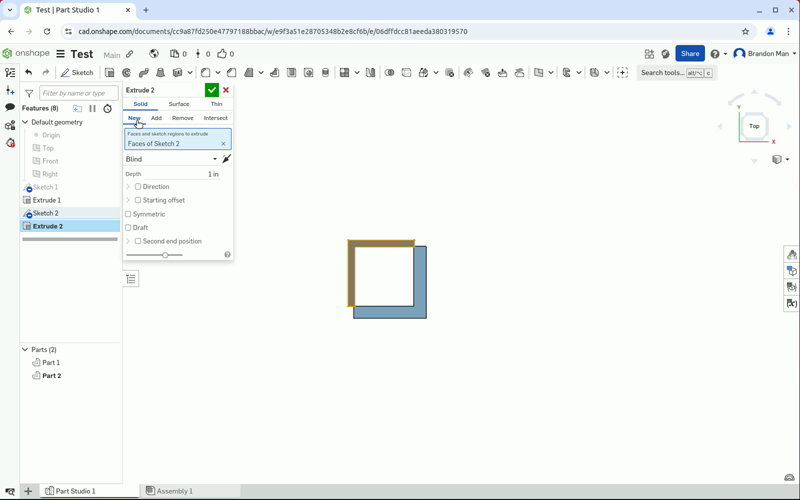
key(tab, 4)
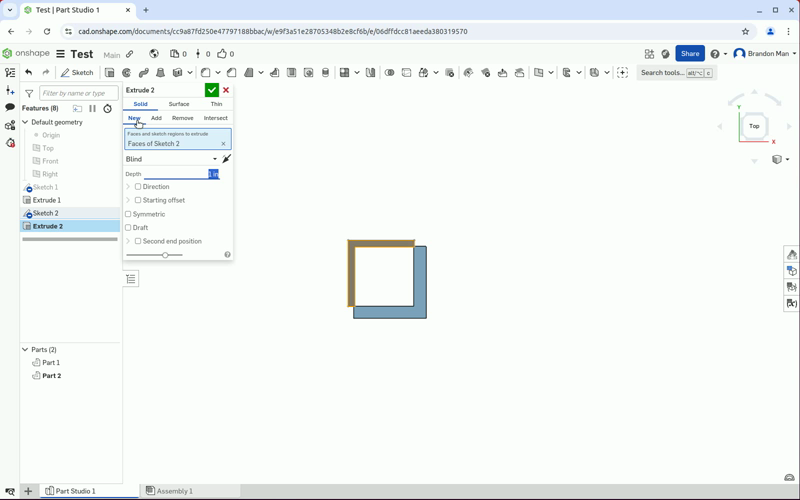
text(2.407)
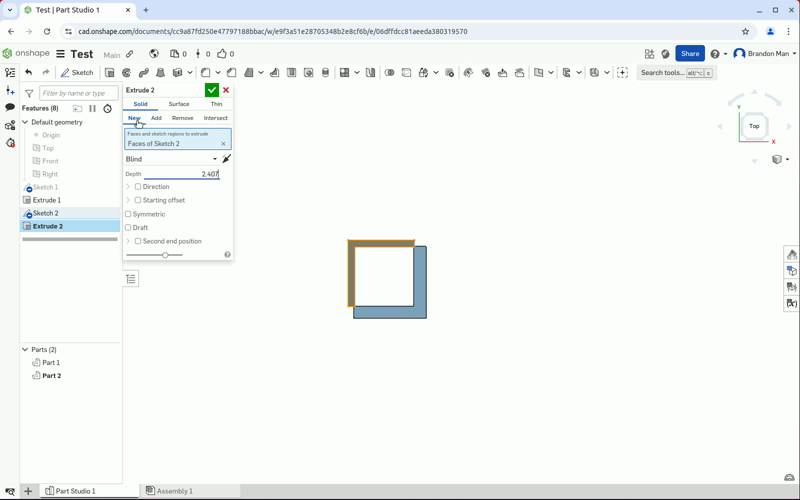
key(enter)
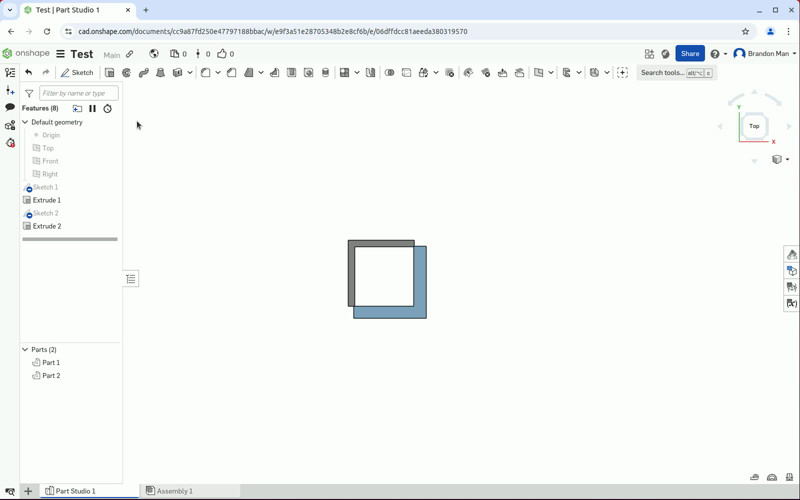
key(shift+h)
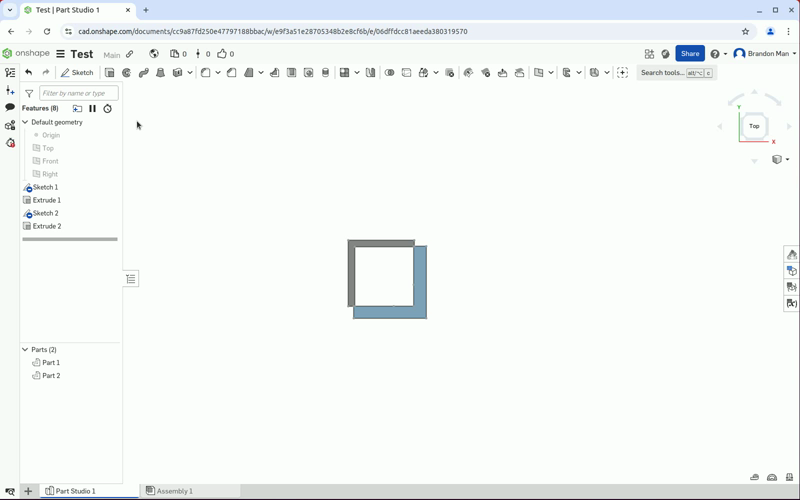
key(shift+h)
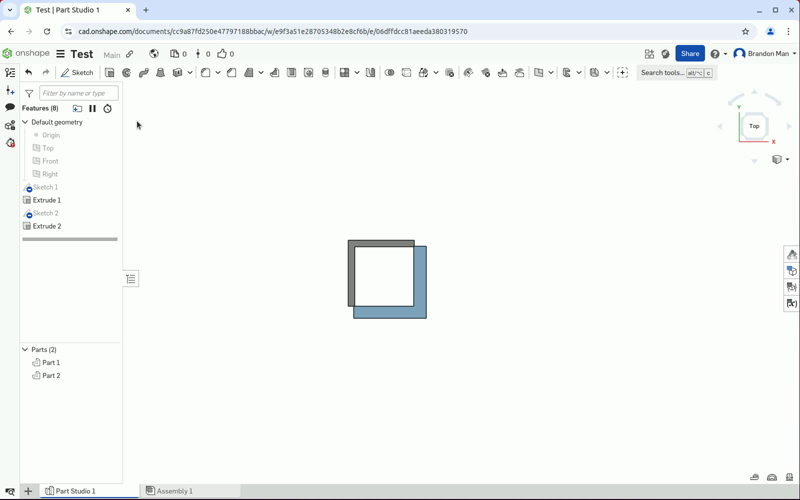
mouse_move(73, 189)
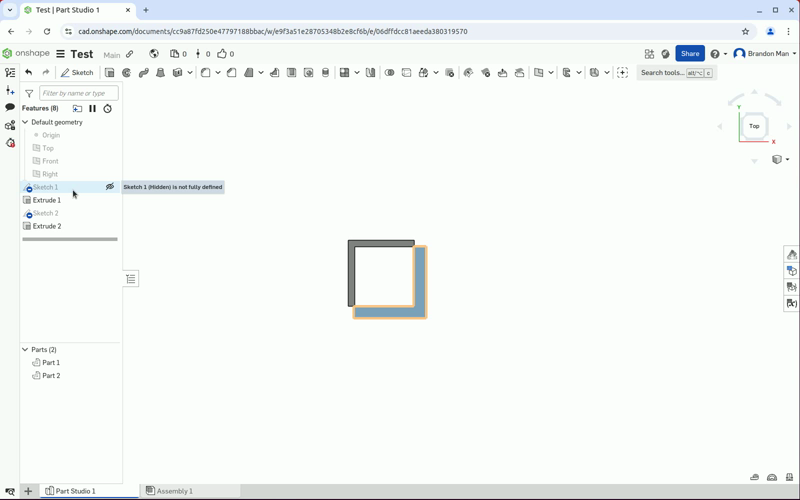
click(73, 189)
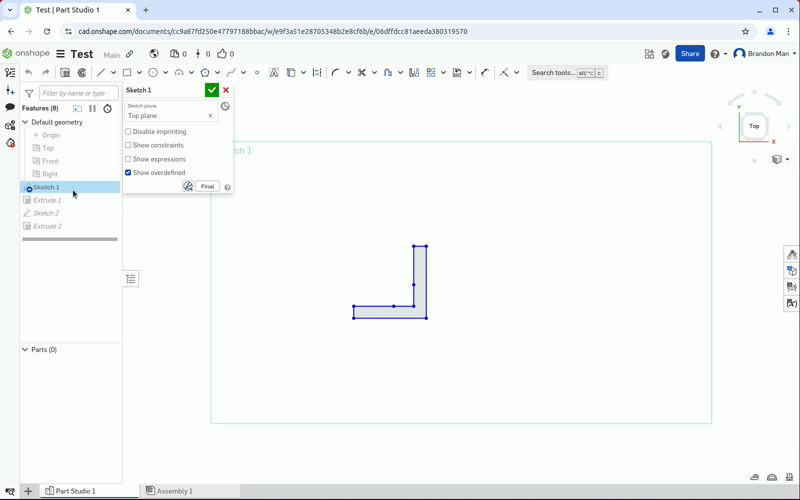
mouse_move(229, 92)
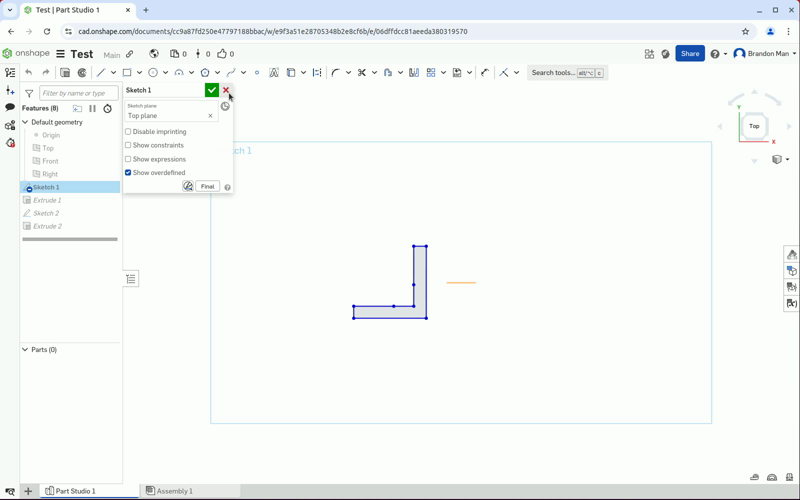
click(229, 92)
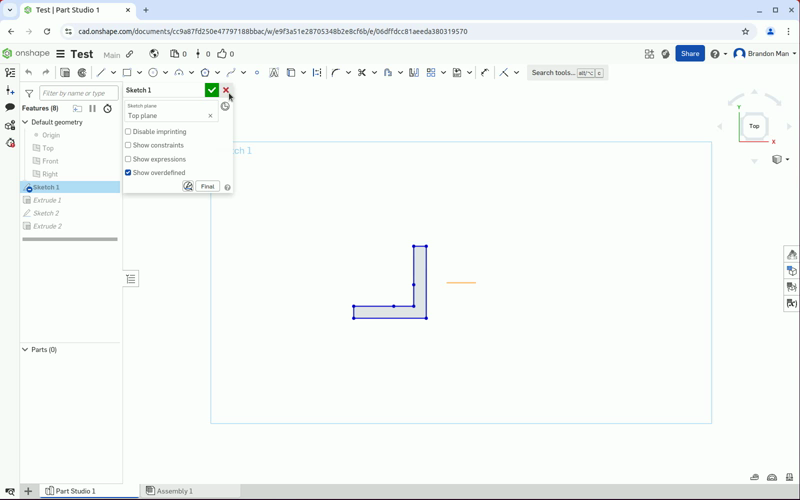
key(shift+s)
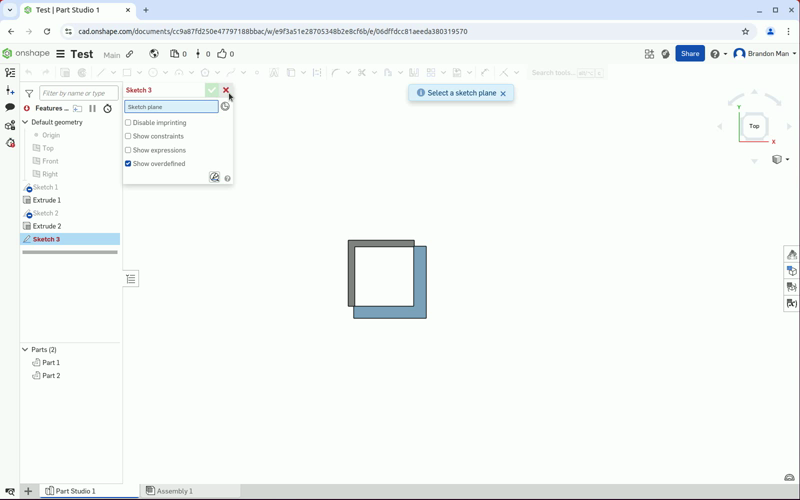
mouse_move(73, 150)
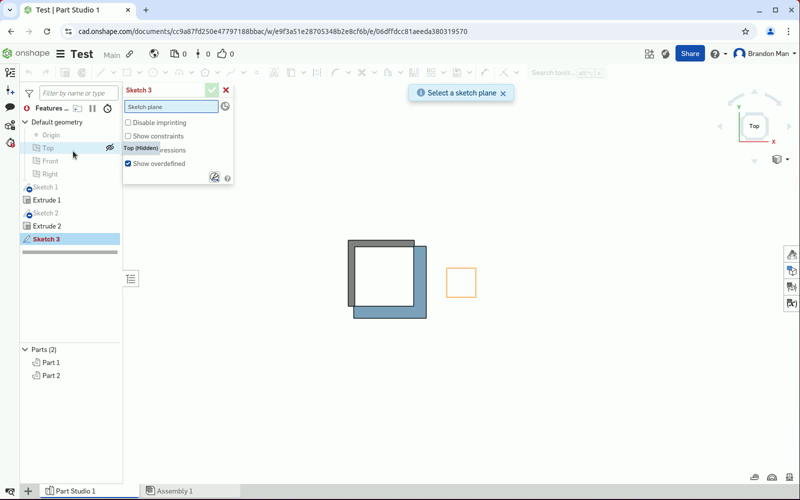
click(73, 150)
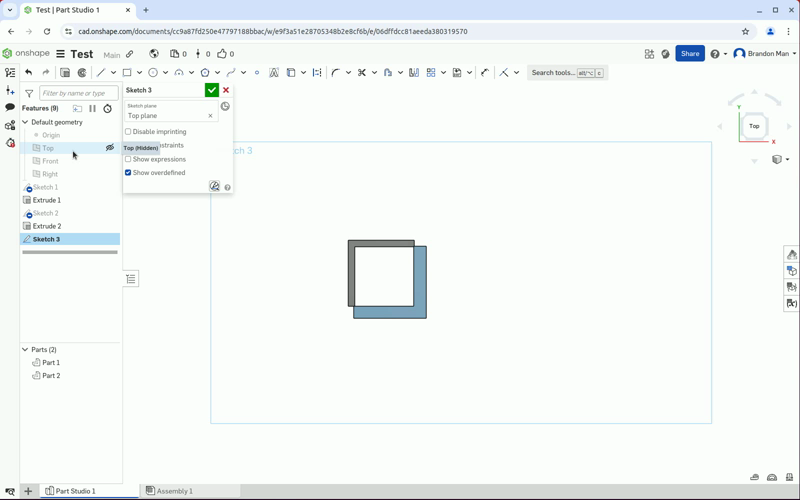
mouse_move(73, 352)
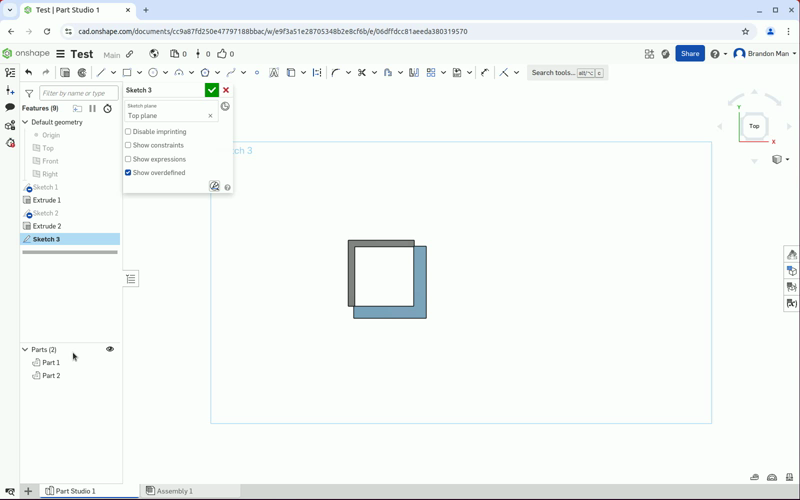
key(y)
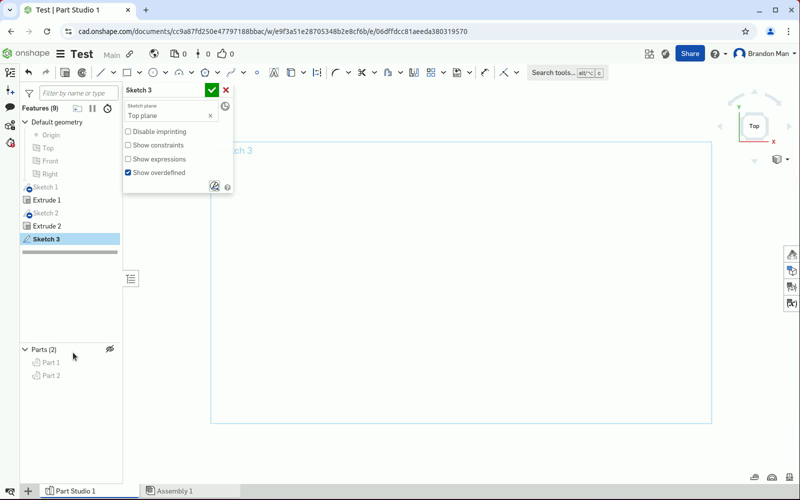
key(l)
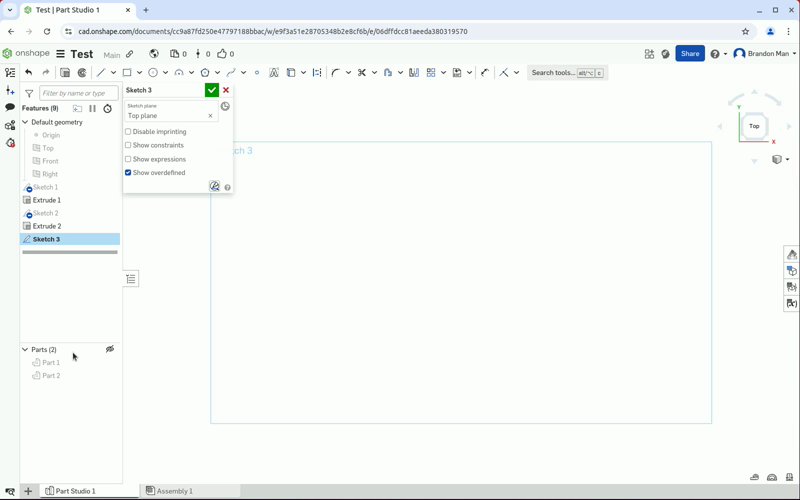
key_down(shift)
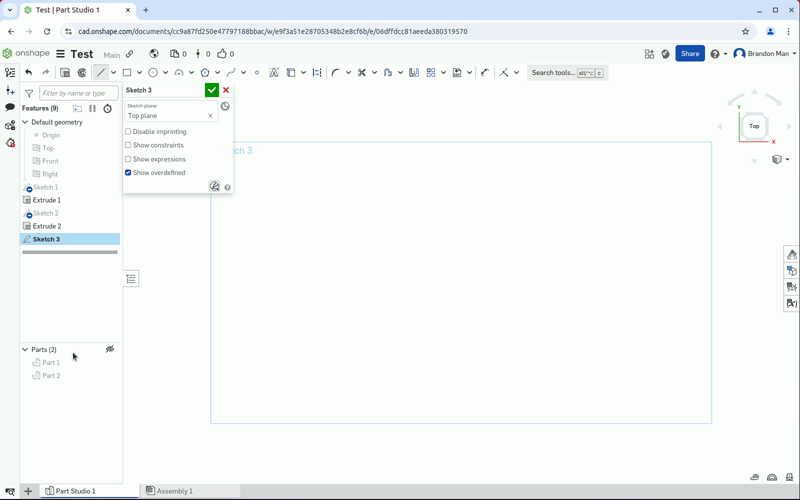
mouse_move(353, 306)
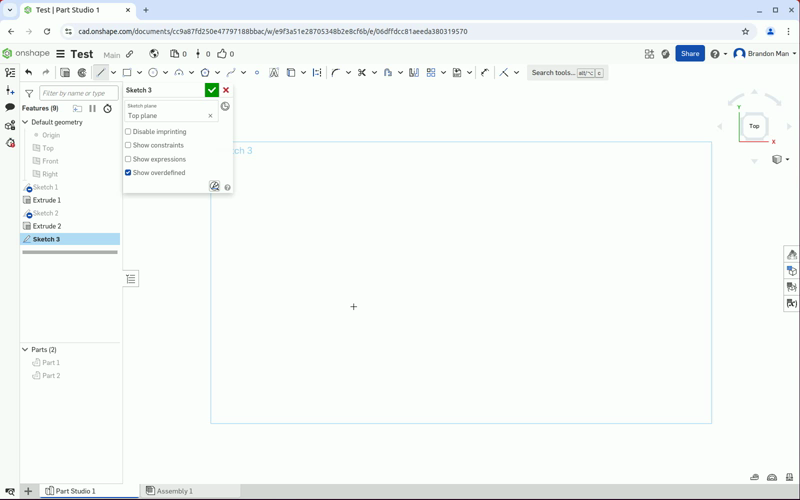
click(353, 306)
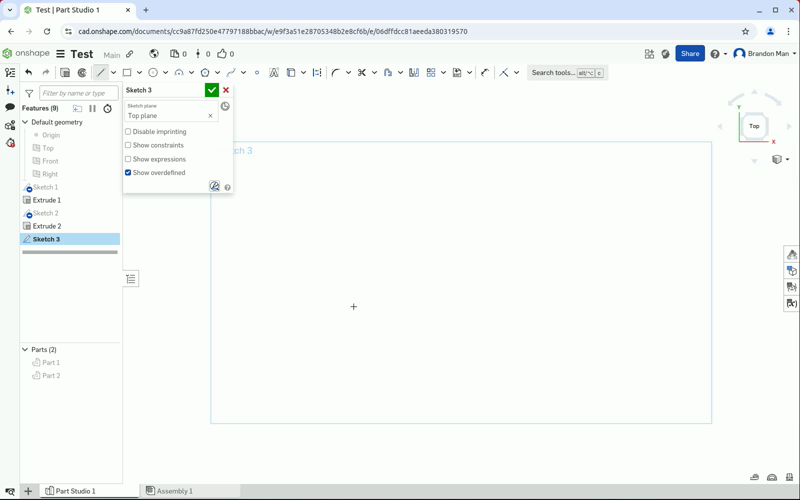
key_up(shift)
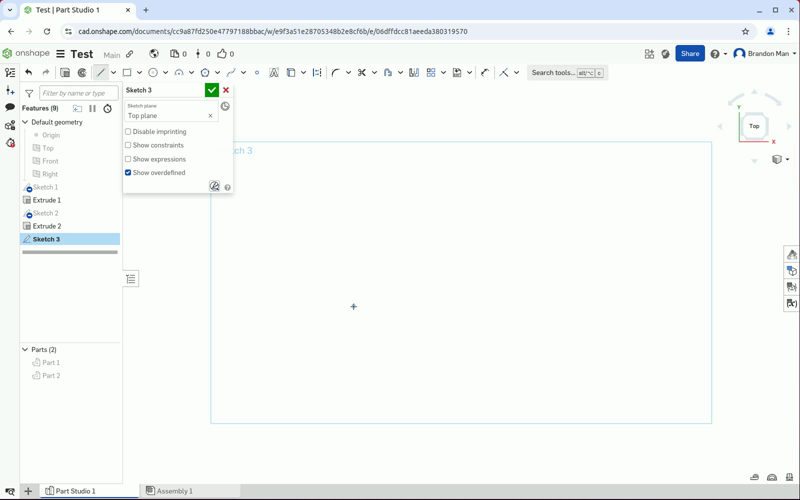
key_down(shift)
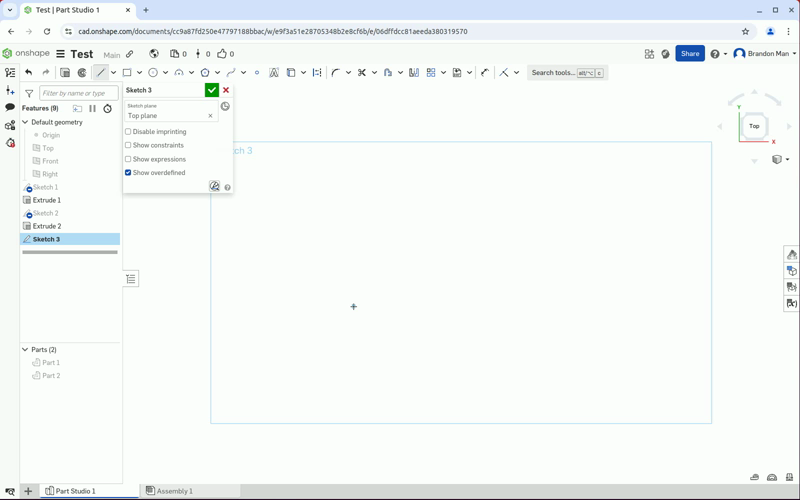
mouse_move(383, 306)
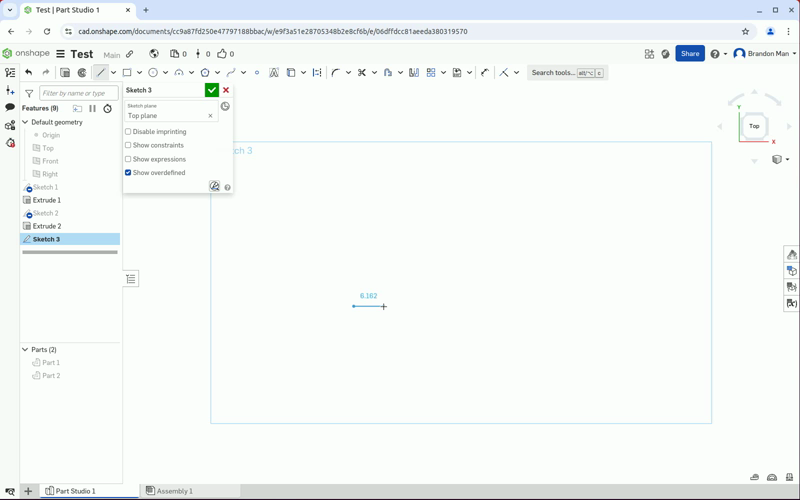
mouse_move(393, 306)
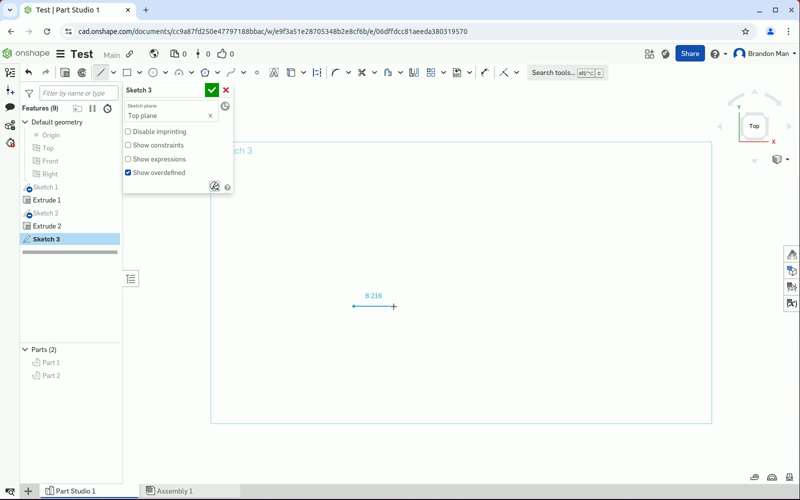
click(393, 306)
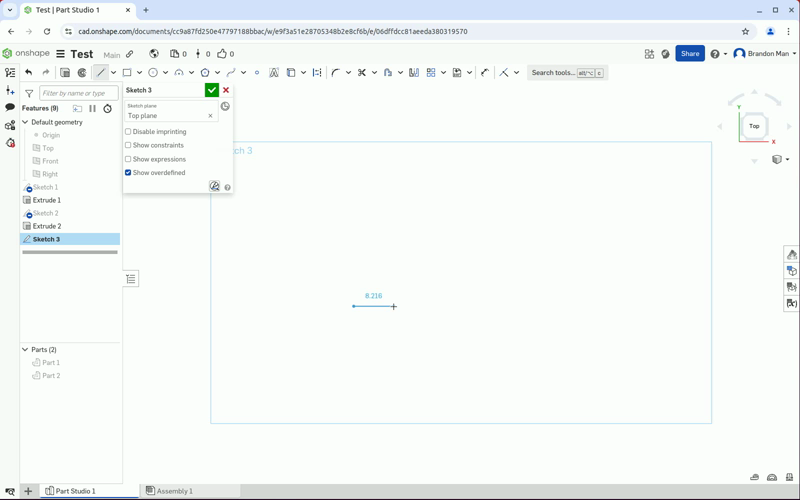
key_up(shift)
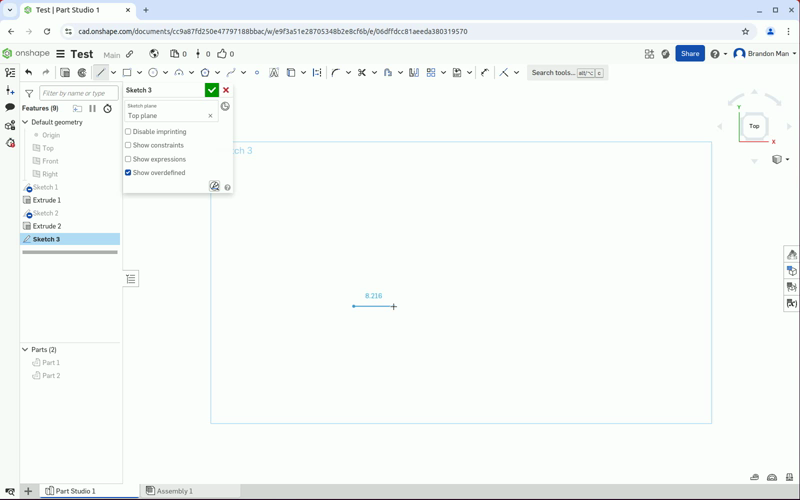
key_down(shift)
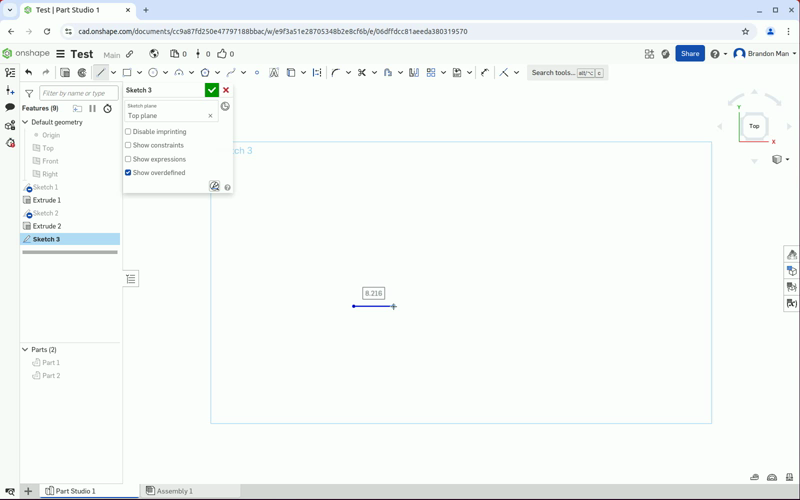
mouse_move(423, 306)
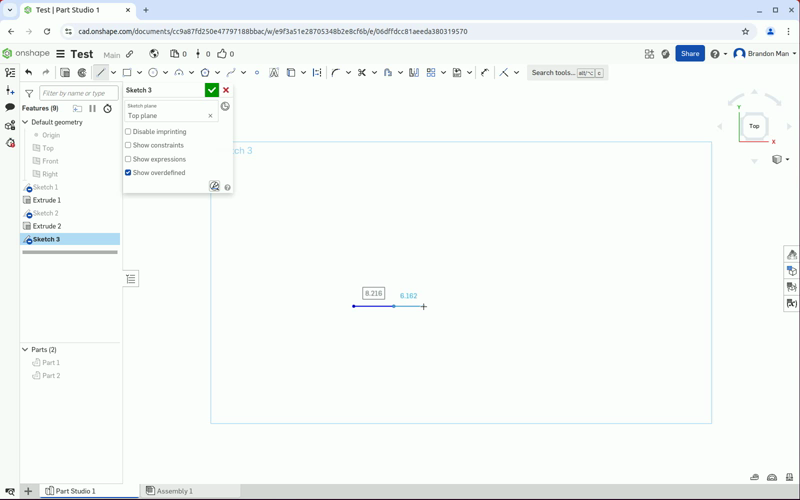
mouse_move(414, 306)
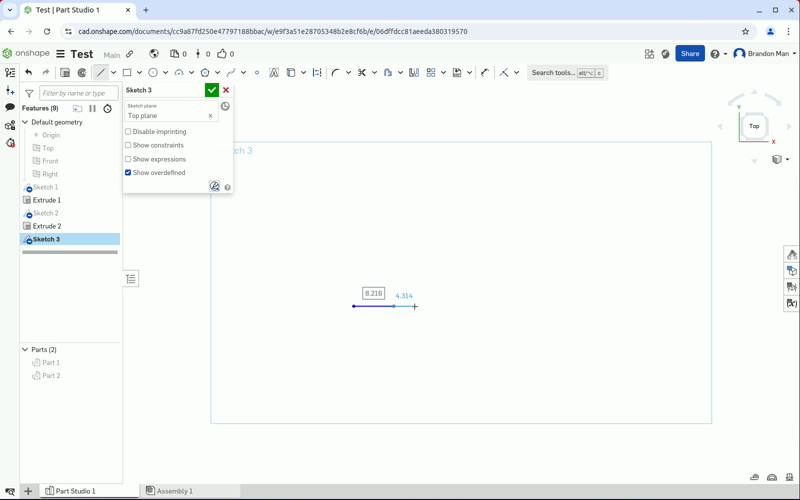
click(414, 306)
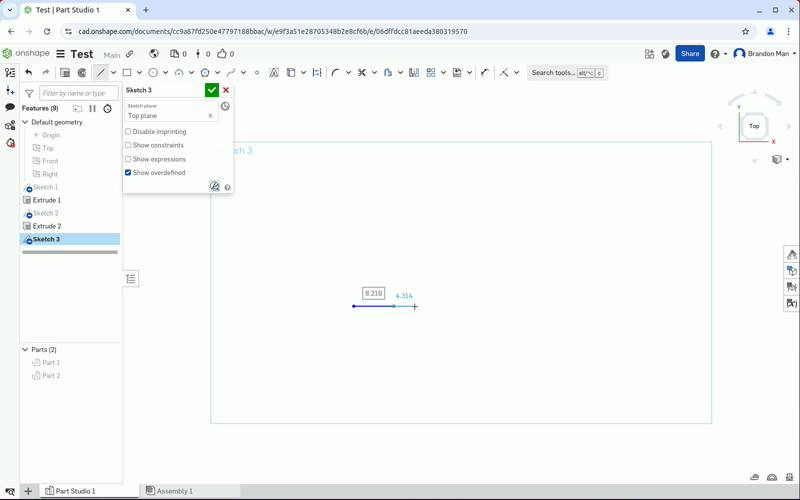
key_up(shift)
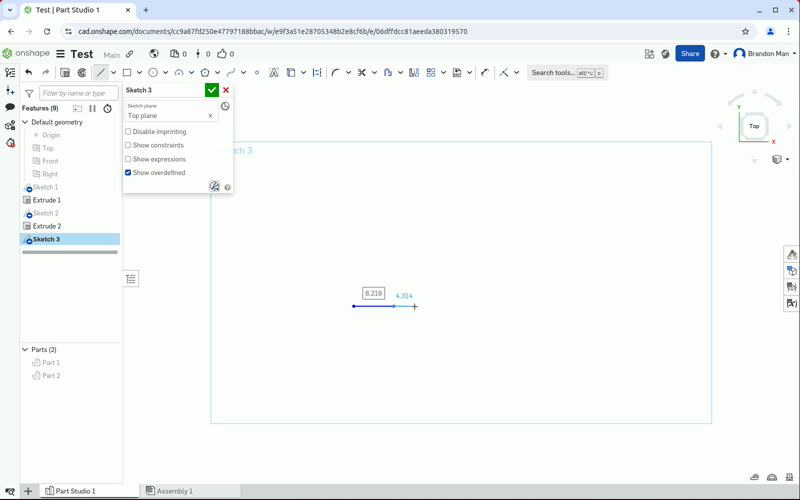
key_down(shift)
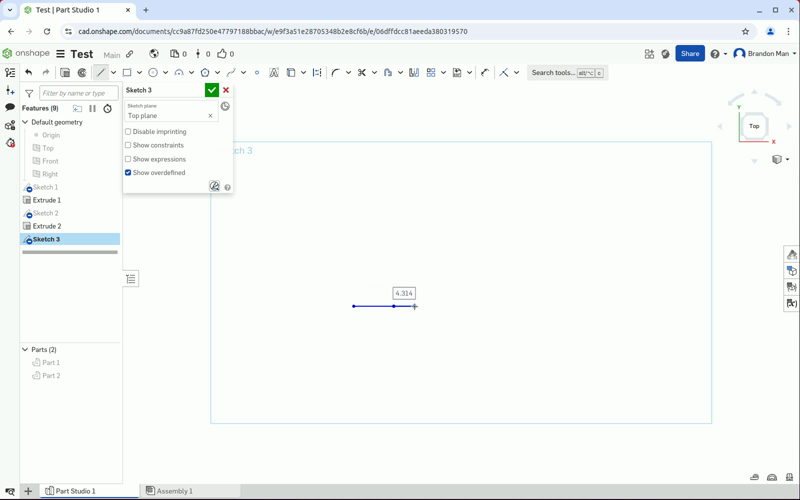
mouse_move(444, 306)
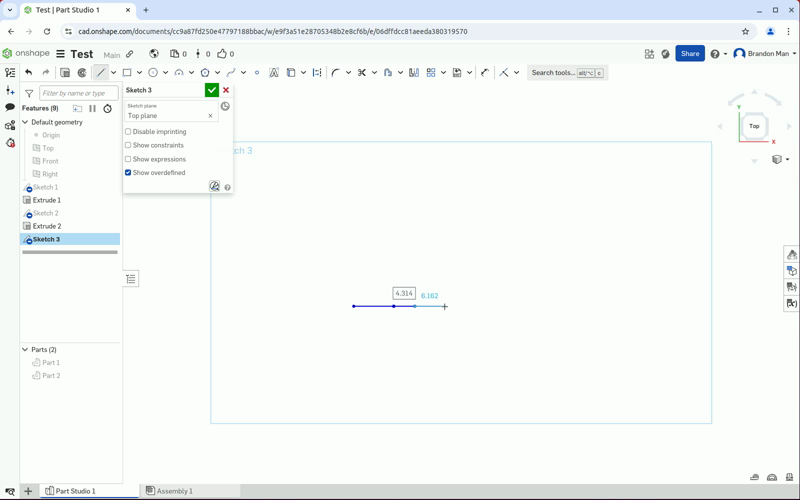
mouse_move(414, 285)
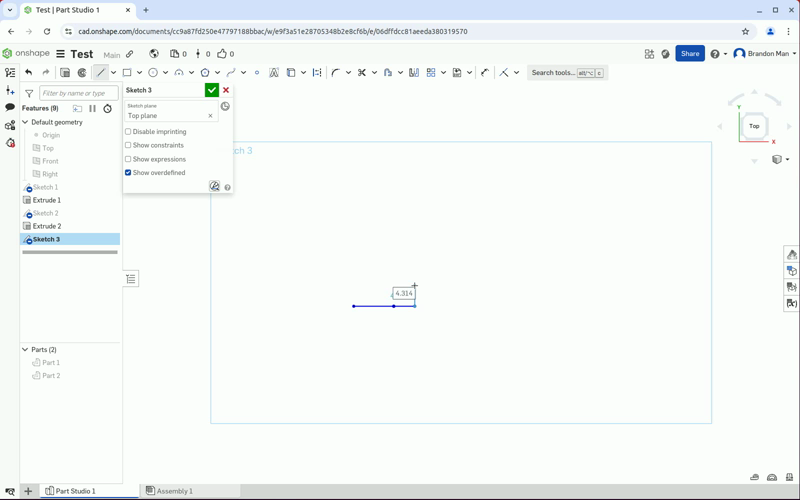
click(414, 285)
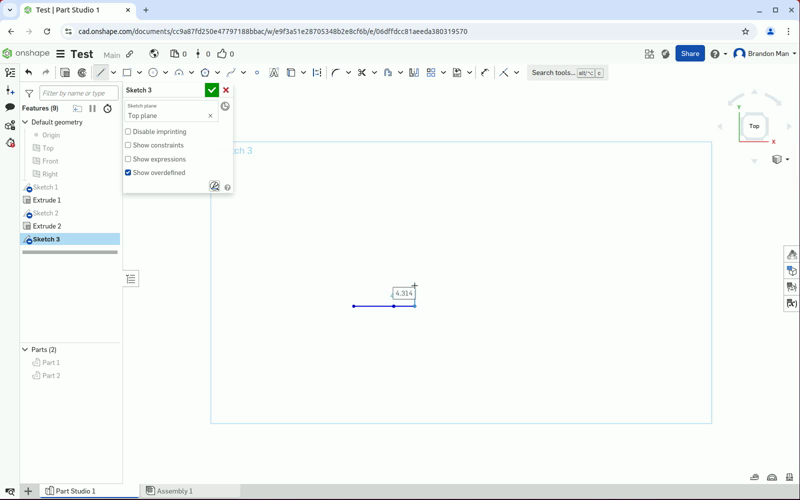
key_up(shift)
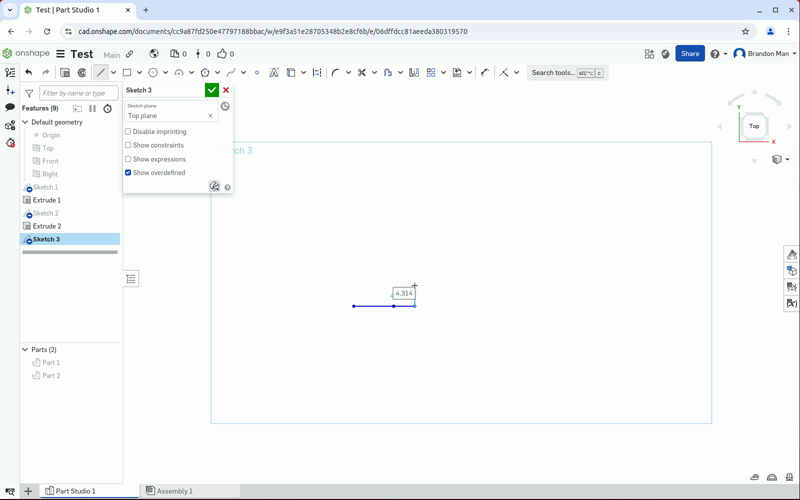
key_down(shift)
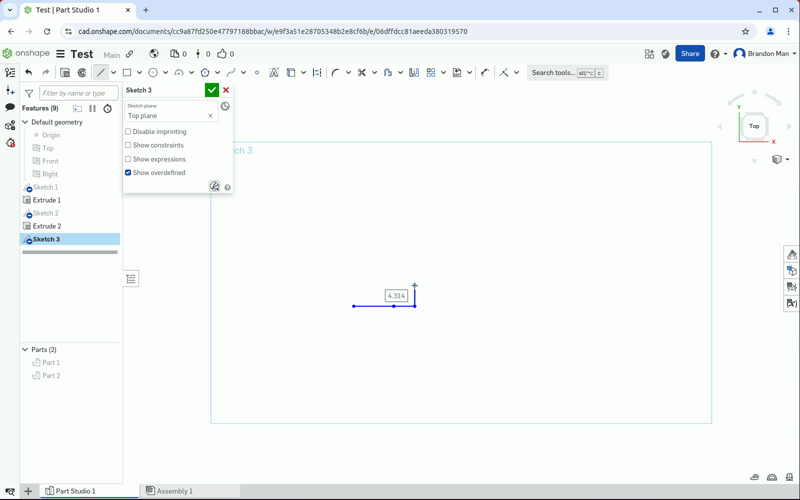
mouse_move(444, 285)
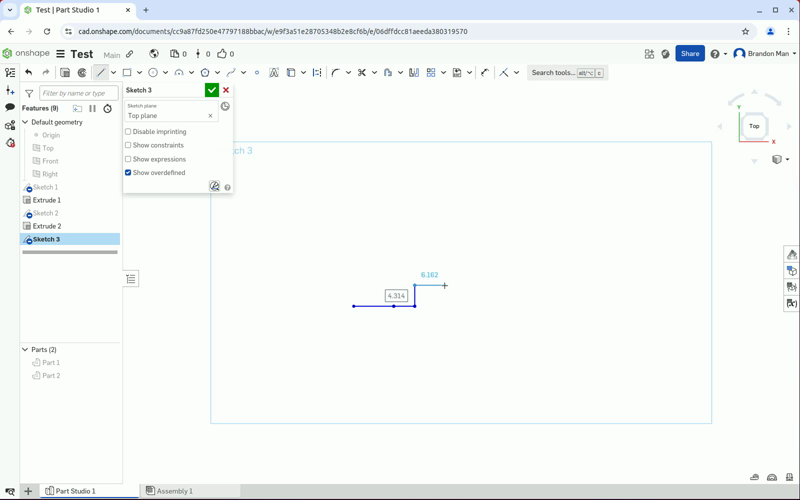
mouse_move(414, 246)
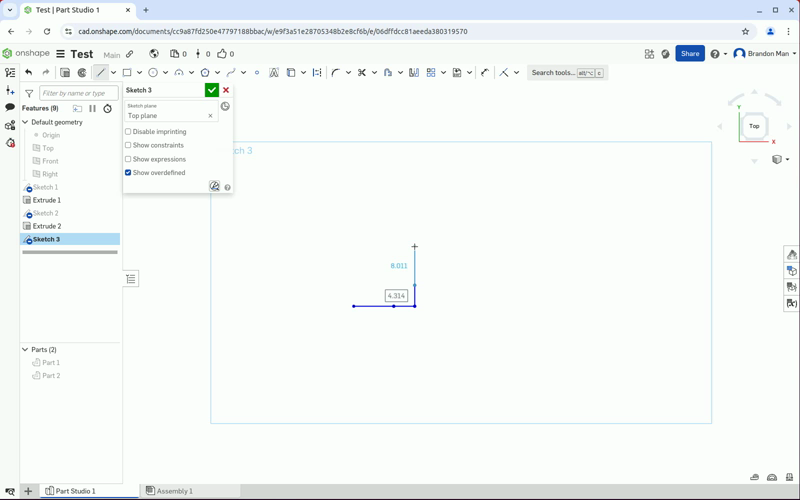
click(414, 246)
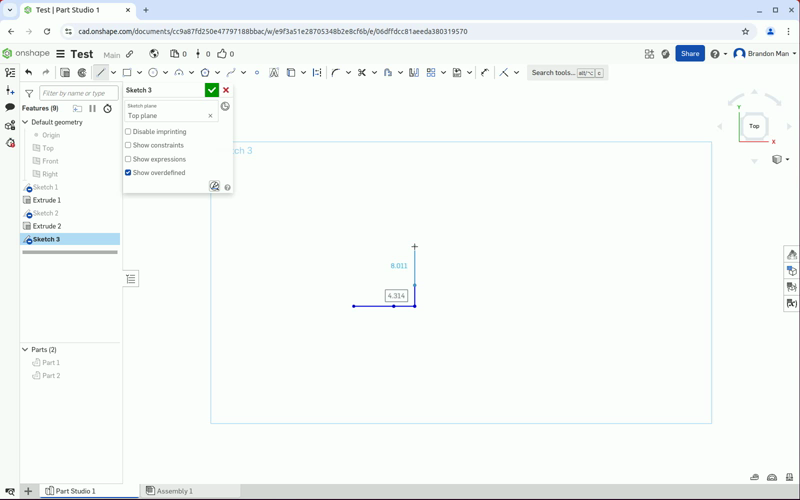
key_up(shift)
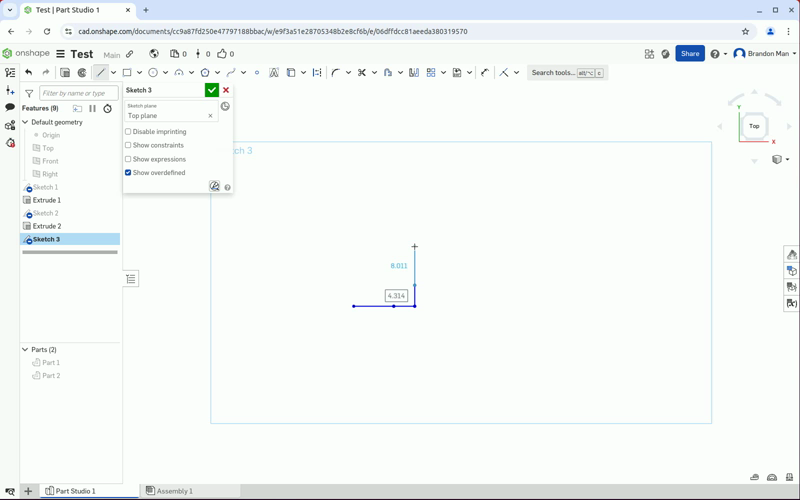
key_down(shift)
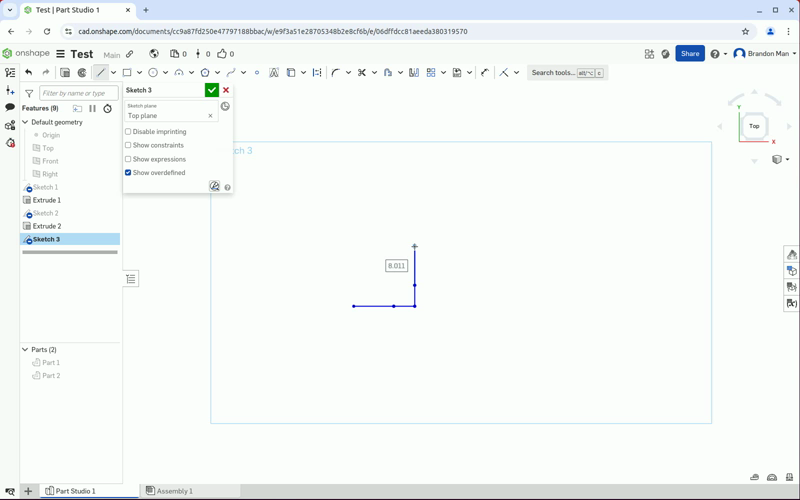
mouse_move(353, 246)
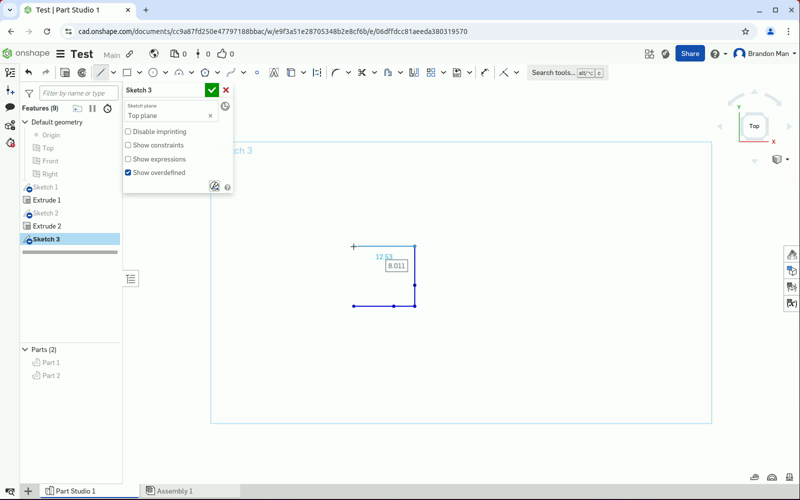
click(353, 246)
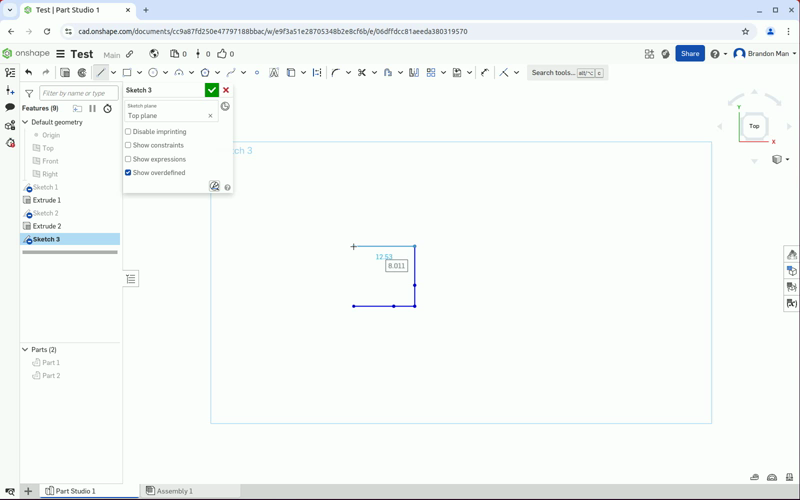
key_up(shift)
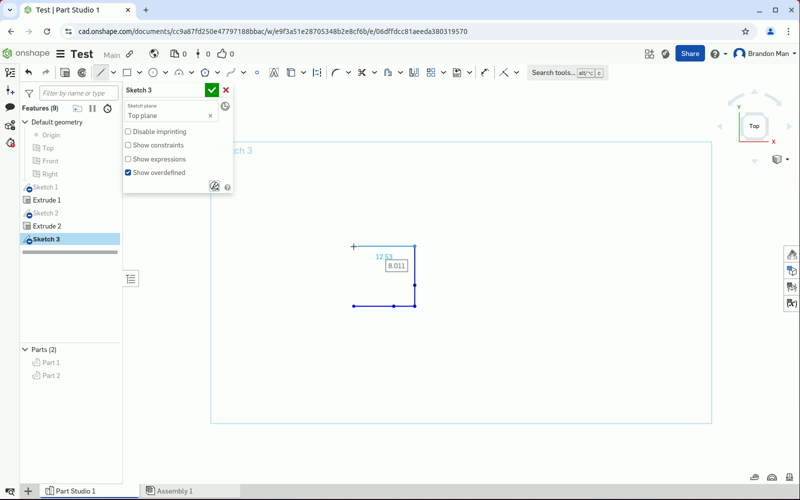
key_down(shift)
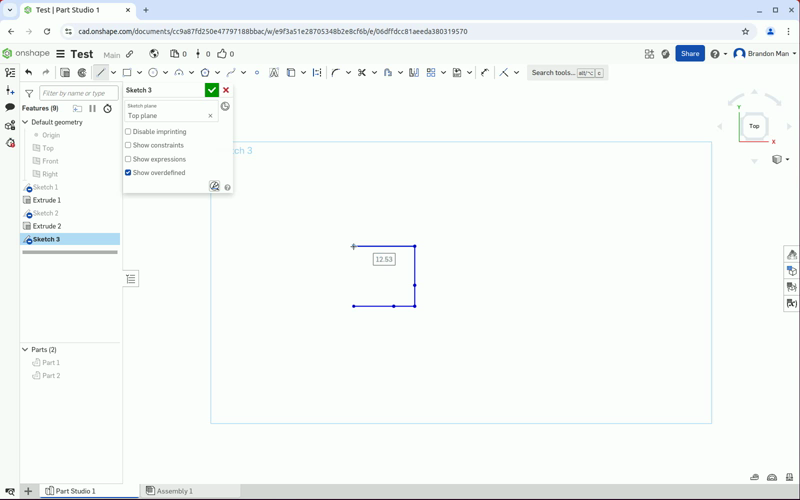
mouse_move(353, 306)
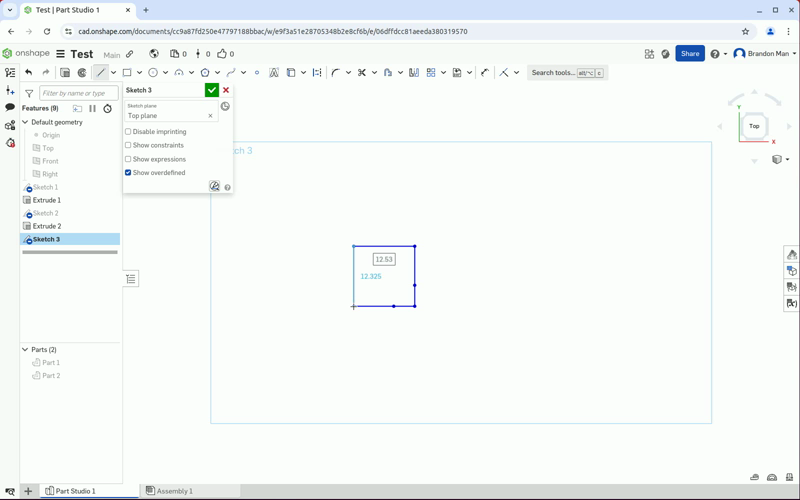
key_up(shift)
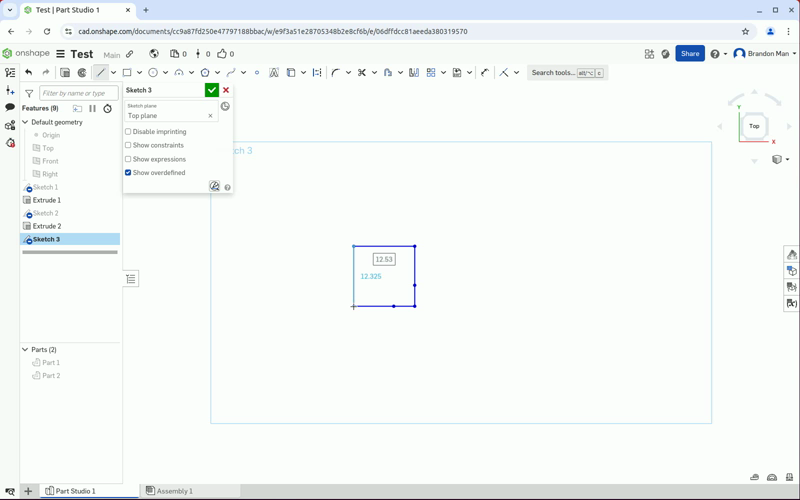
click(353, 306)
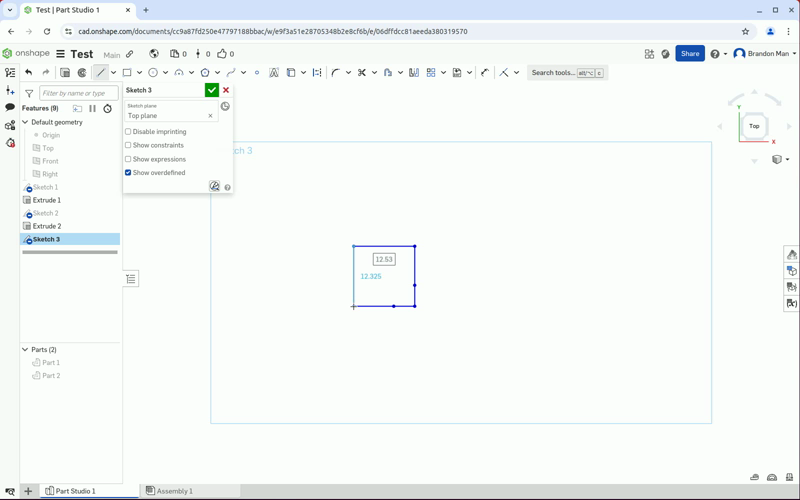
key(esc)
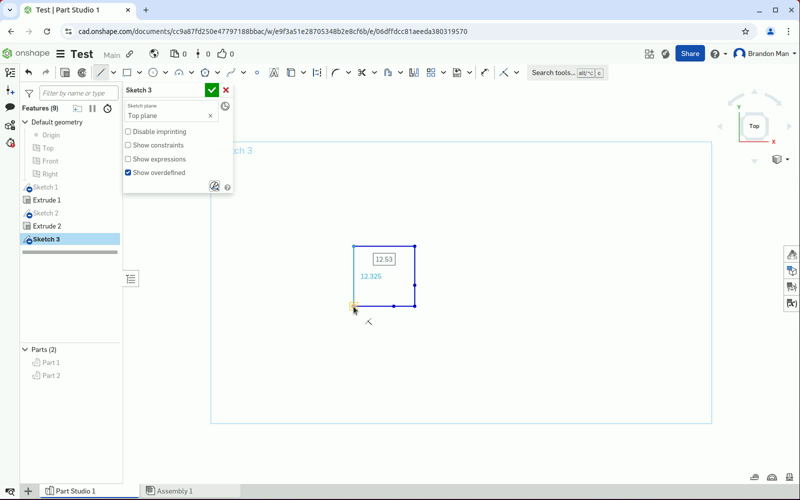
mouse_move(371, 292)
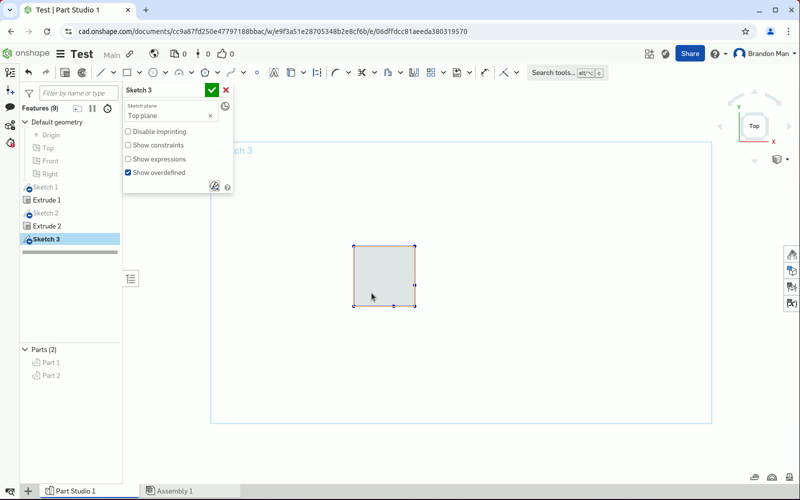
click(371, 292)
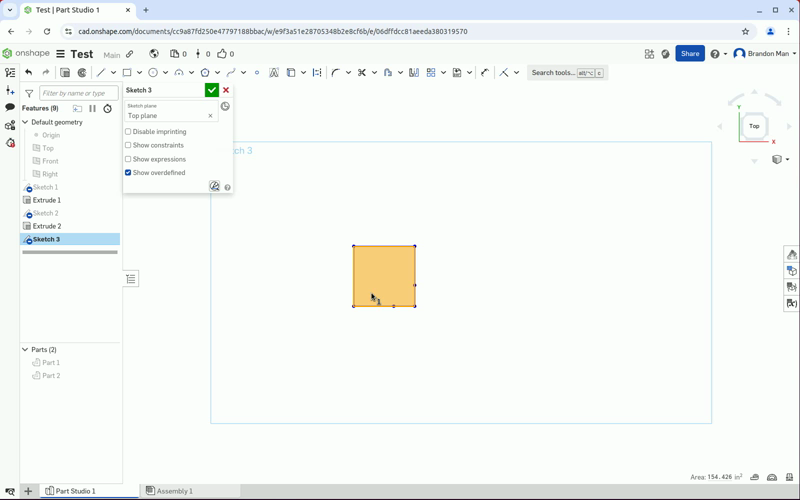
mouse_move(73, 352)
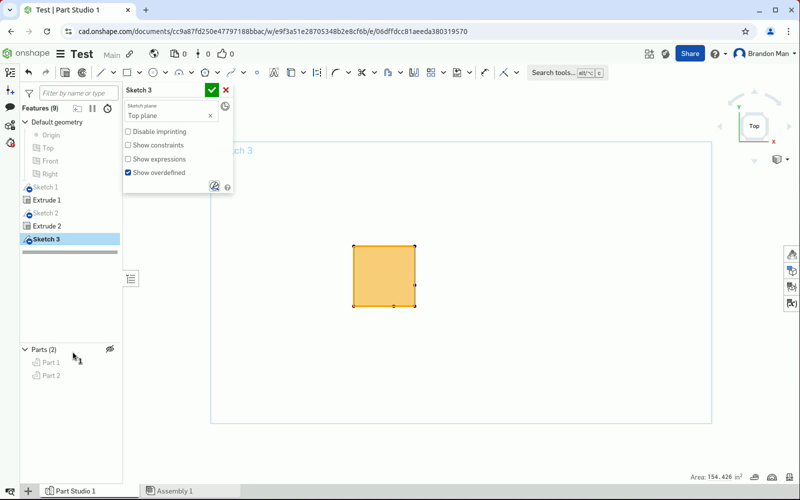
key(shift+y)
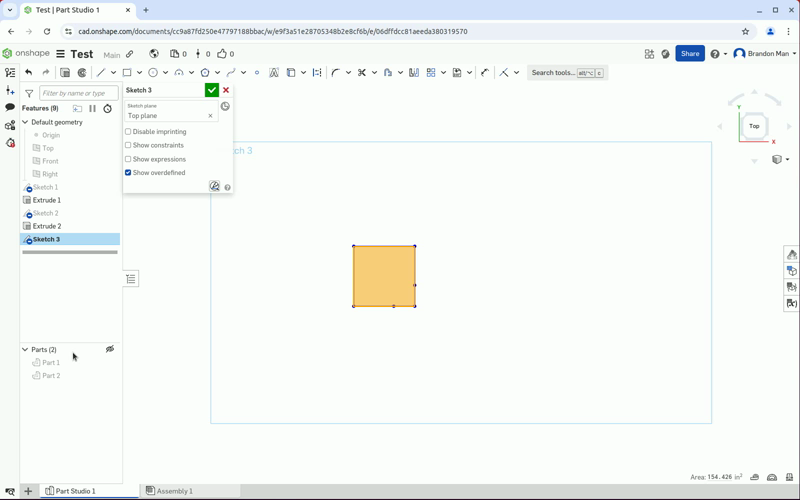
key(shift+e)
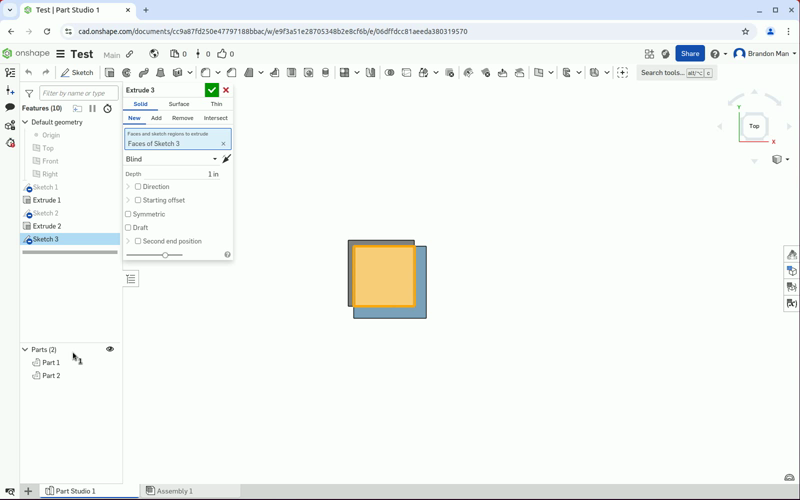
mouse_move(143, 106)
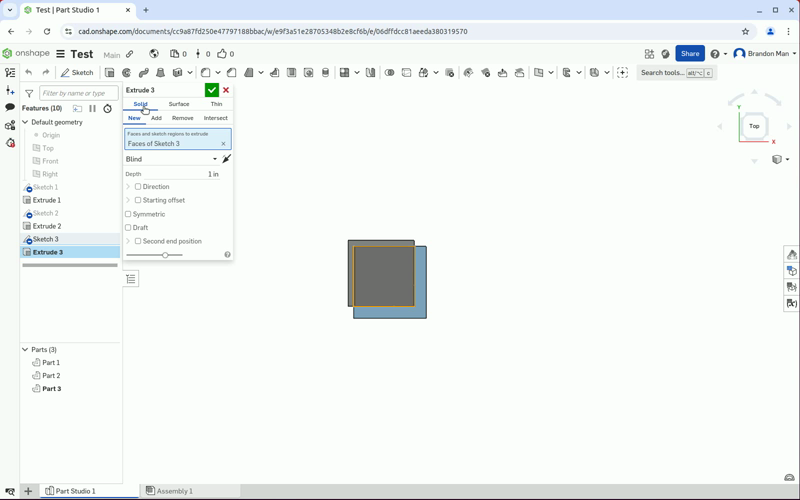
click(143, 106)
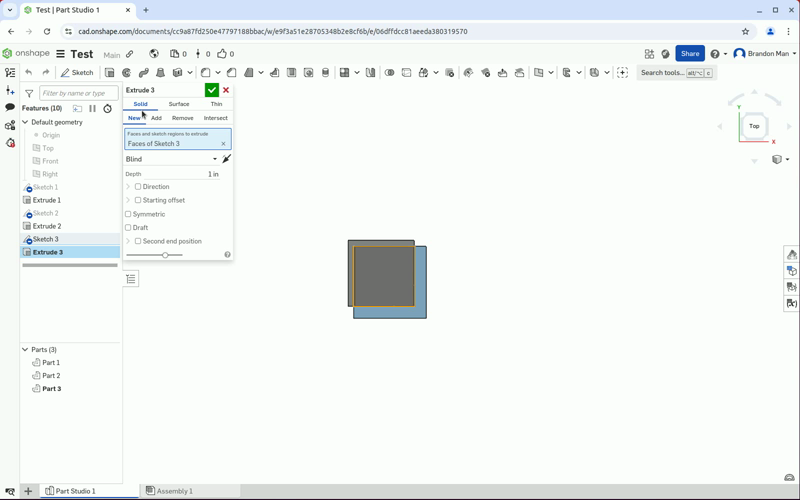
mouse_move(137, 120)
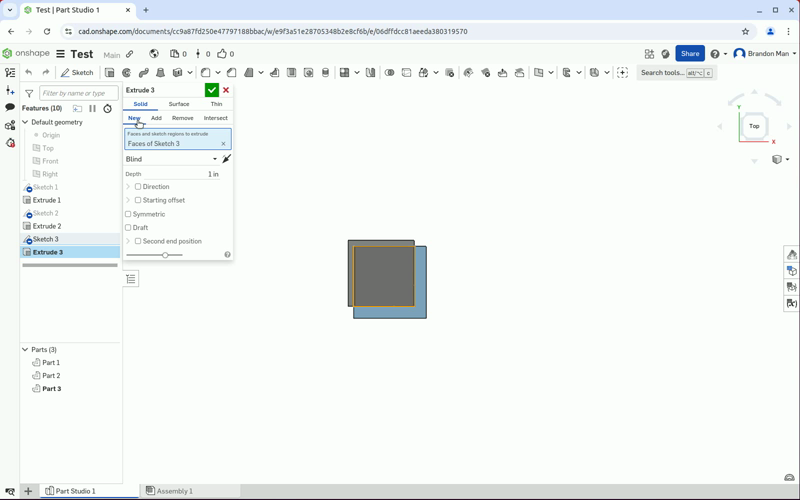
click(137, 120)
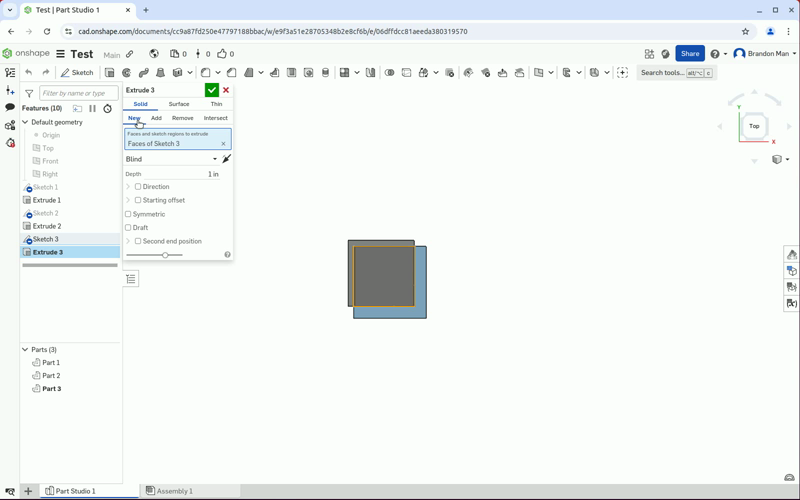
key(tab, 4)
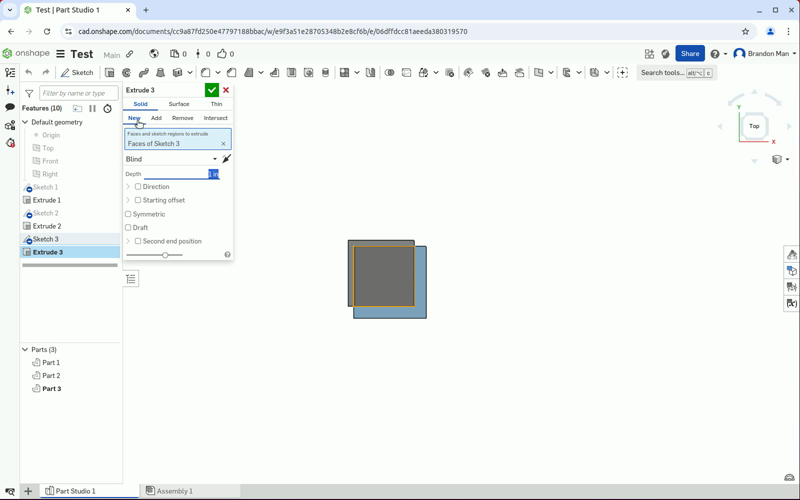
text(2.407)
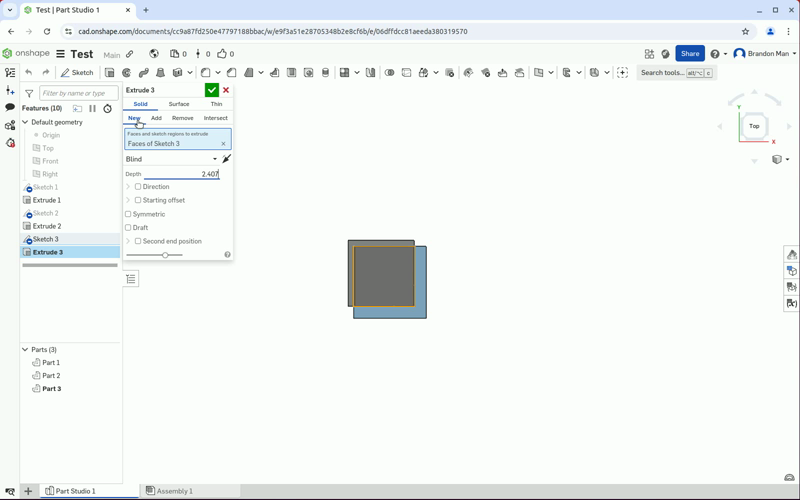
key(enter)
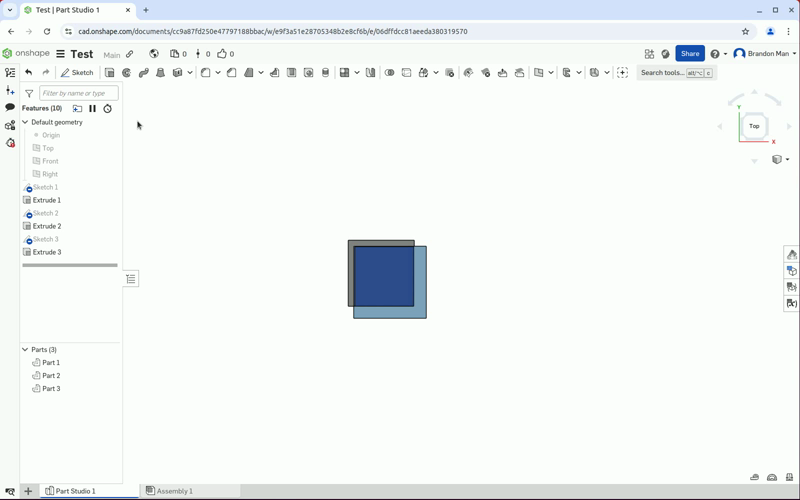
key(shift+h)
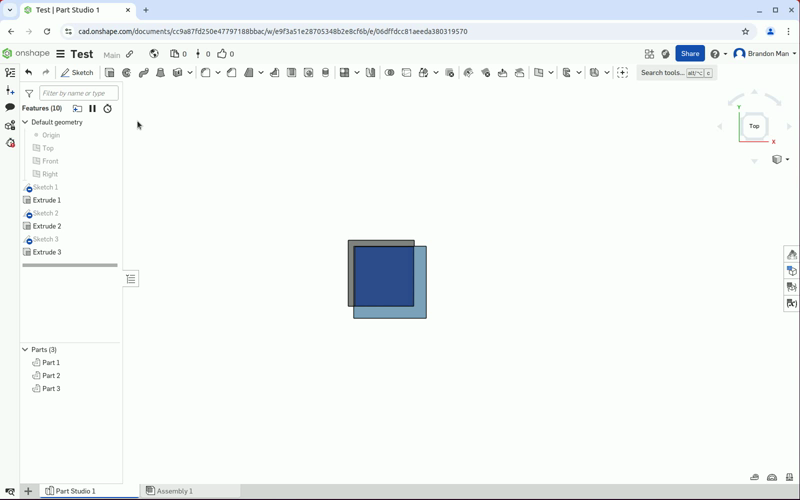
key(shift+h)
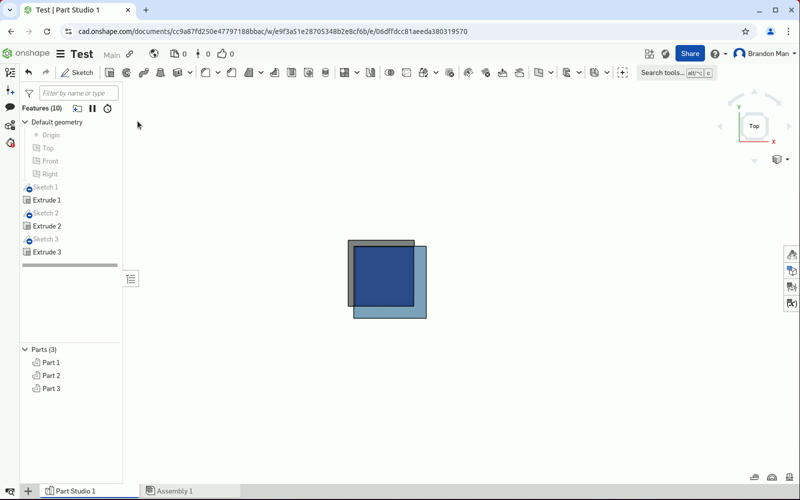
key(shift+7)
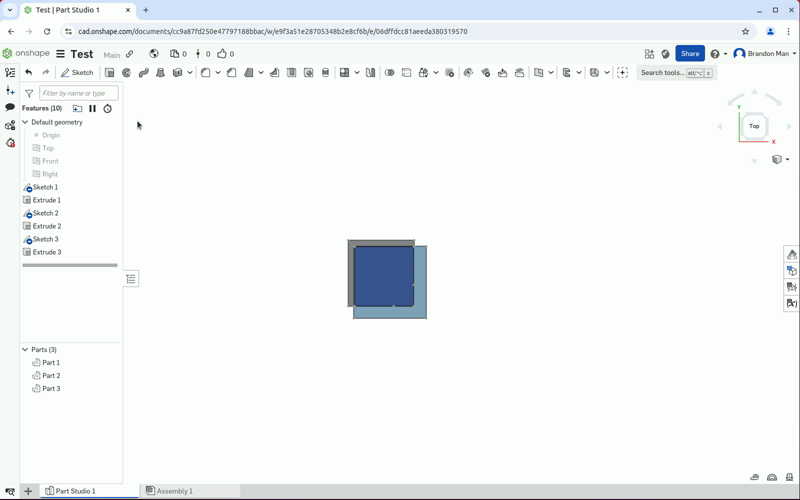
key(up, 3)
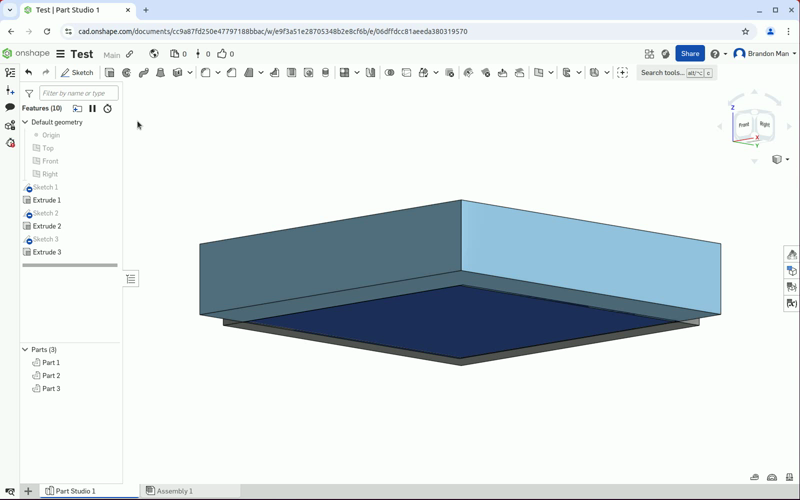
key(left, 3)
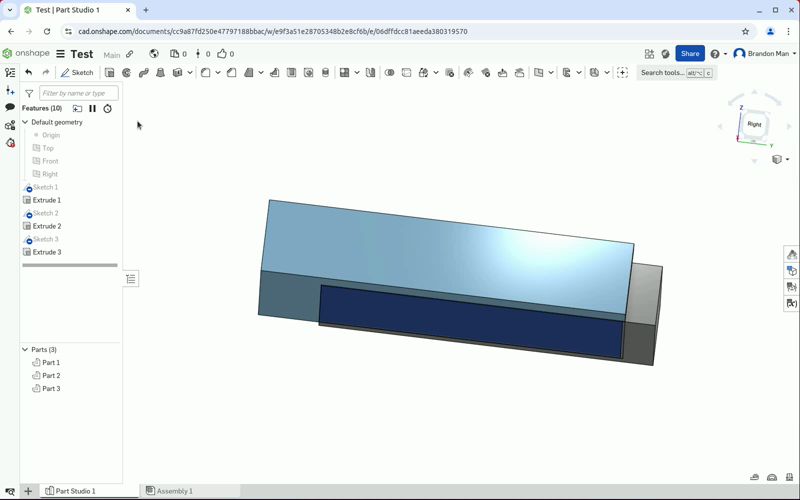
key(right, 3)
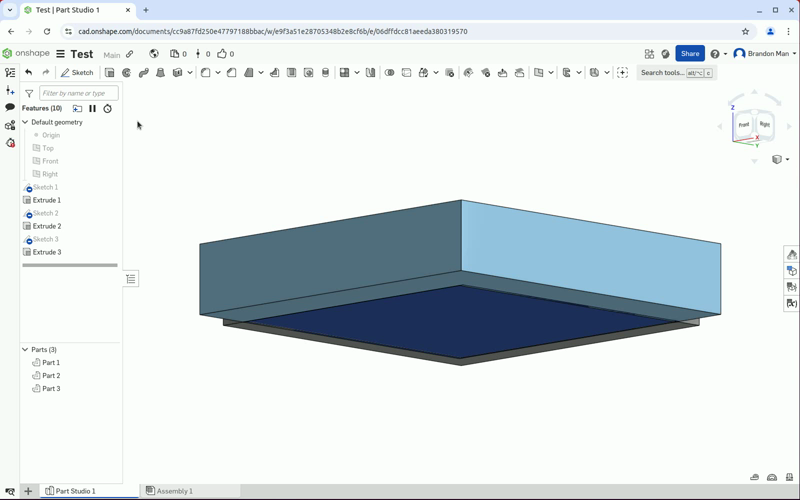
key(down, 3)
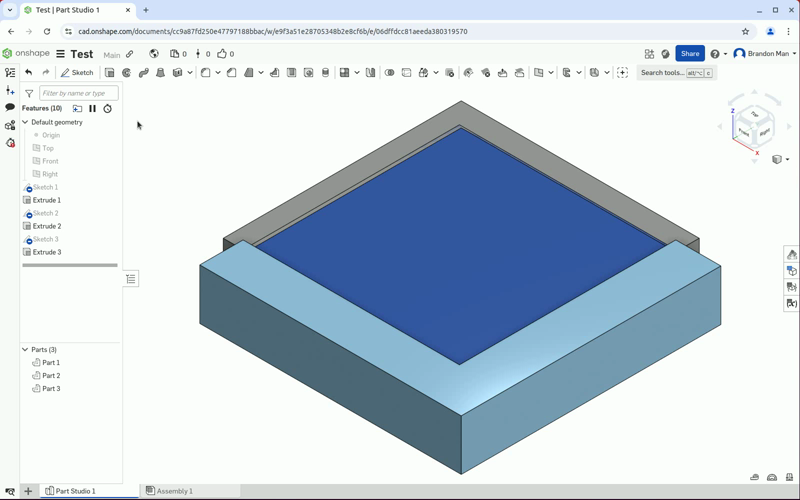
mouse_move(73, 189)
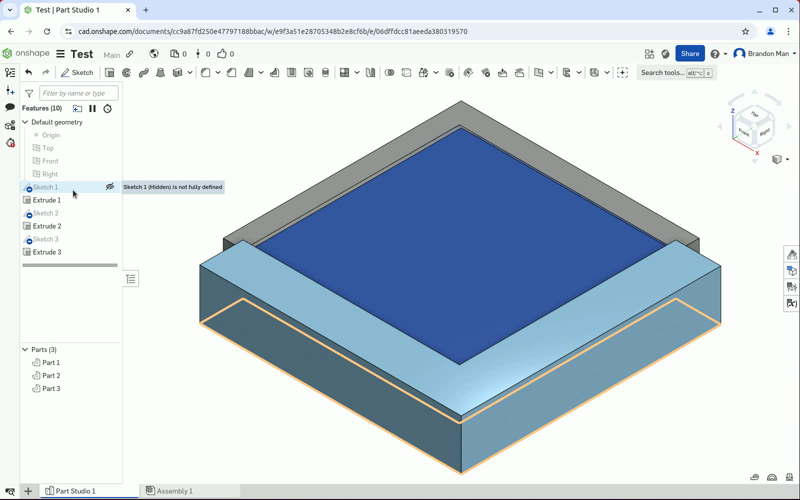
click(73, 189)